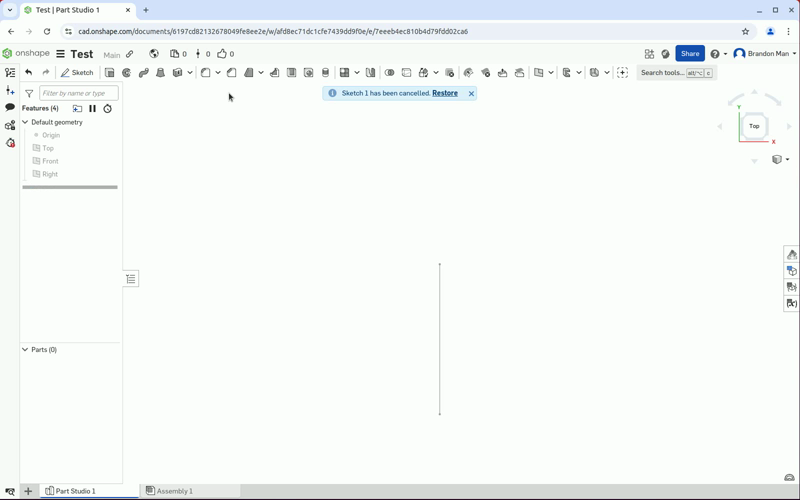
key(shift+h)
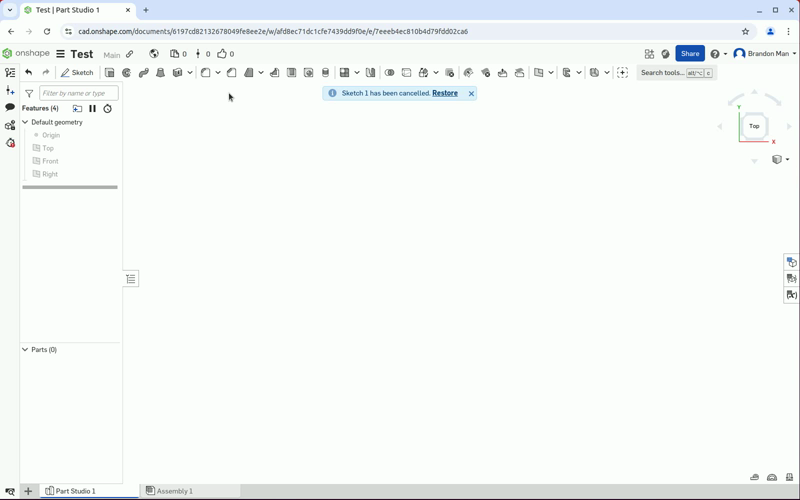
mouse_move(73, 352)
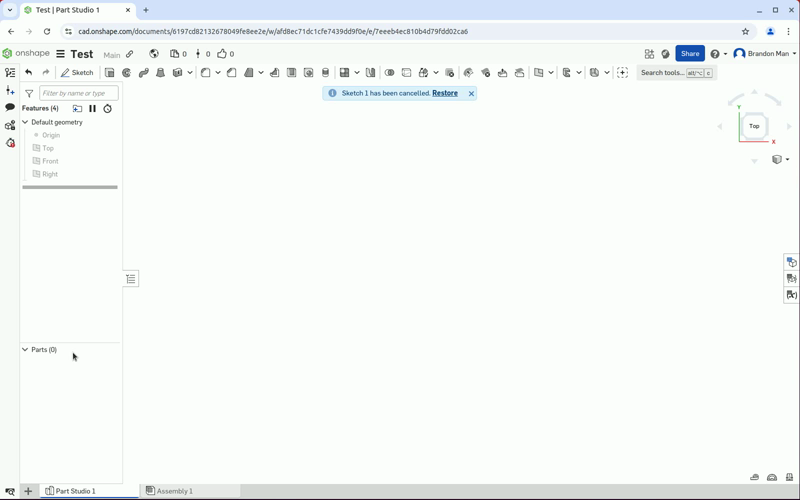
key(y)
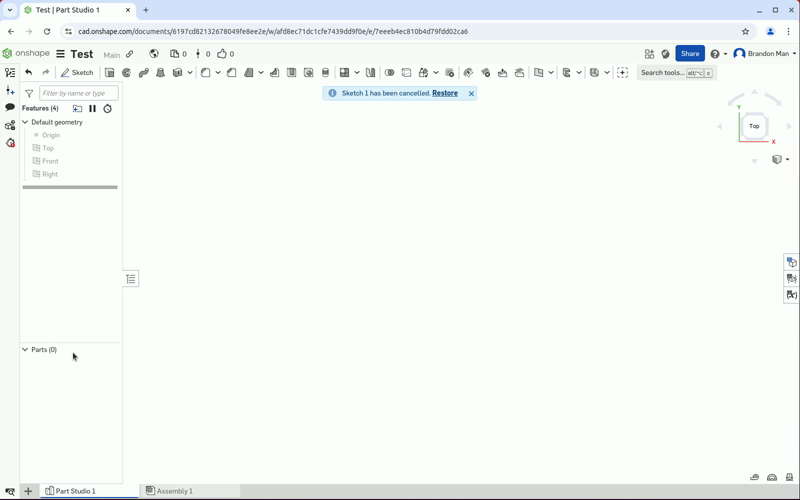
key(shift+p)
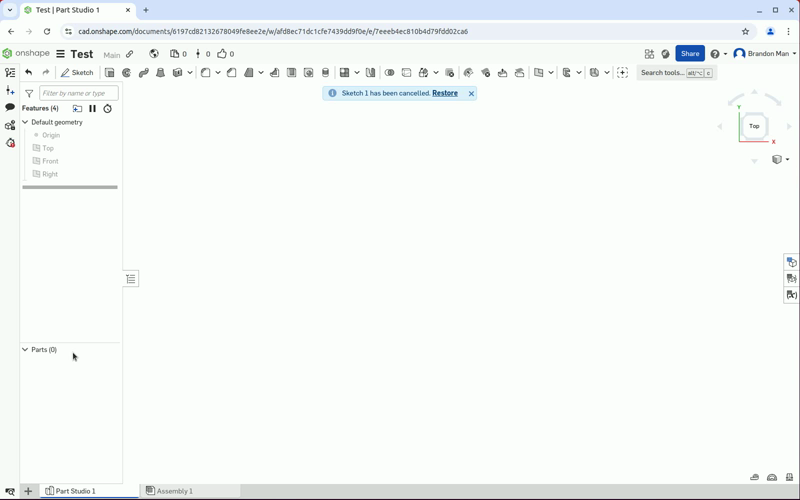
key(space)
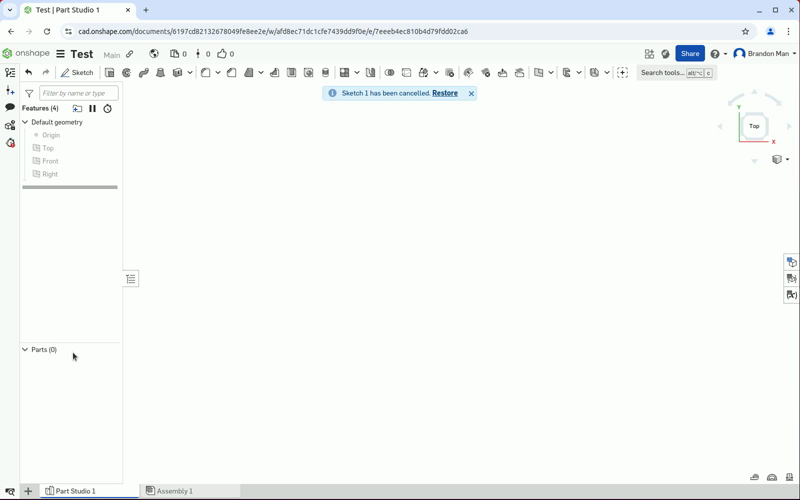
key_down(shift)
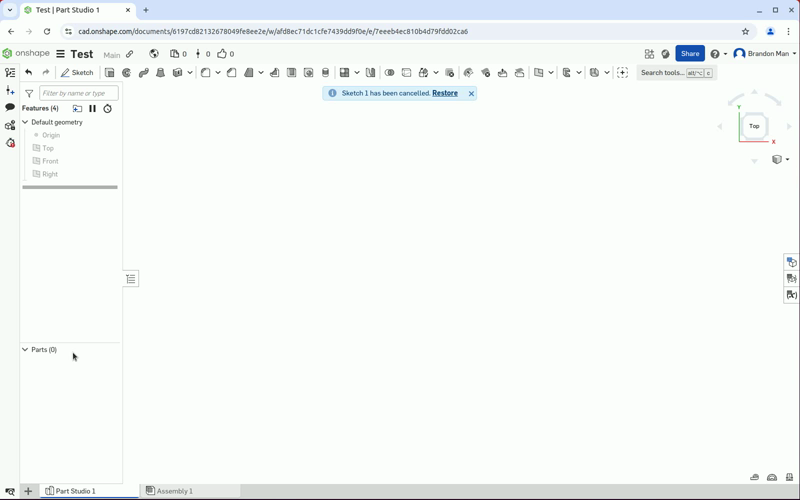
key(up)
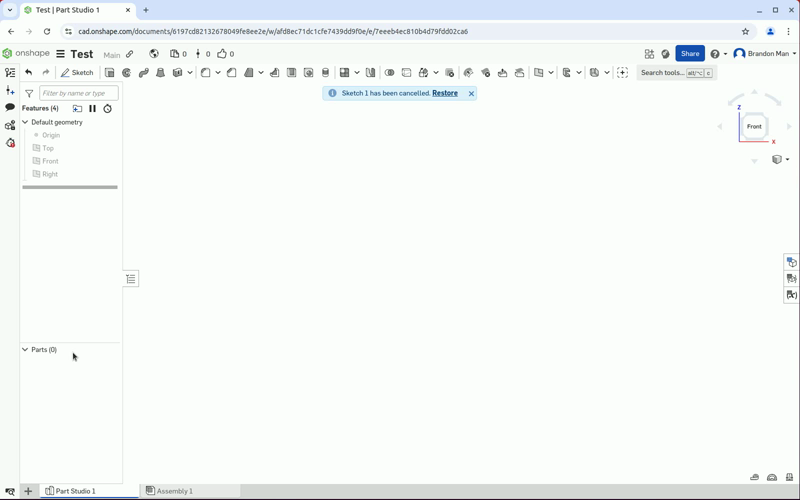
key_up(shift)
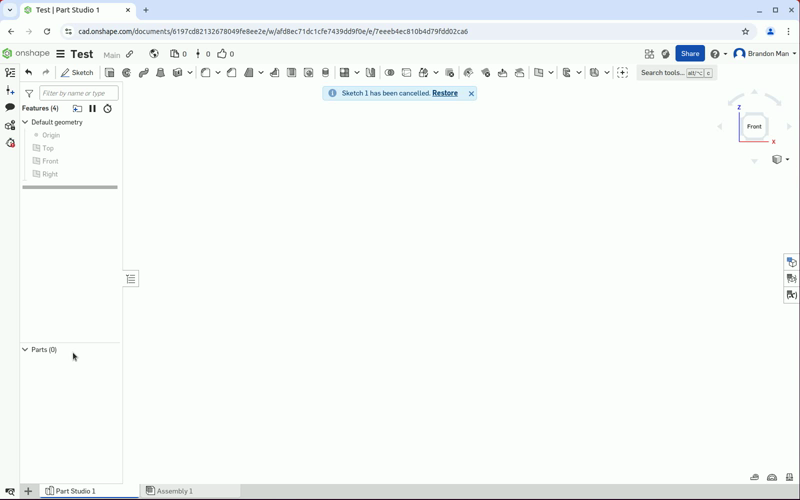
mouse_move(73, 352)
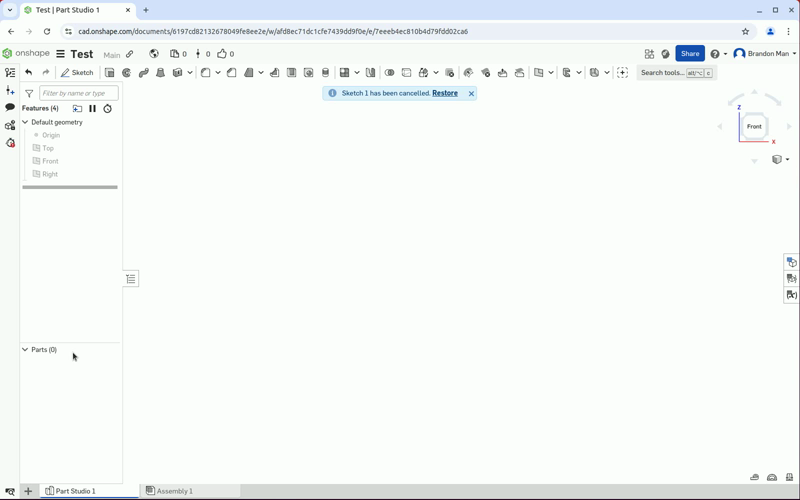
key(shift+y)
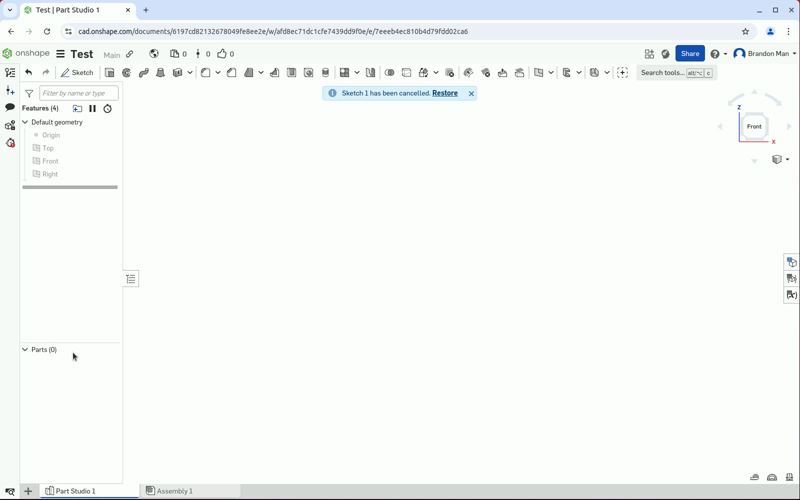
key(shift+s)
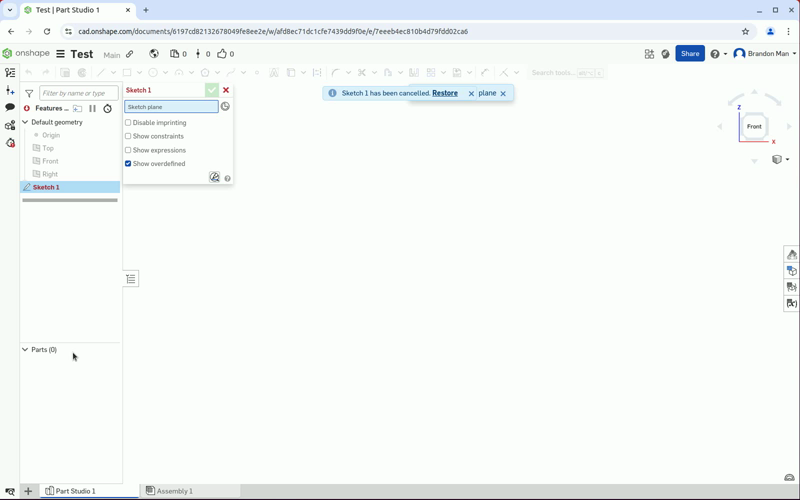
mouse_move(73, 163)
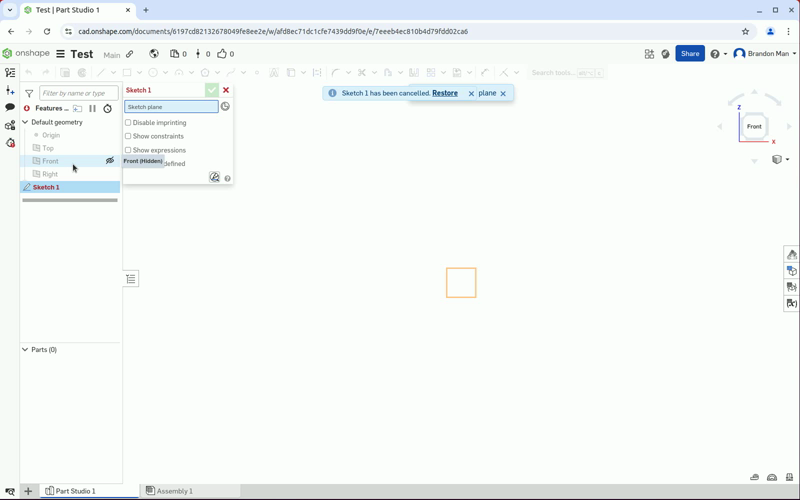
click(73, 163)
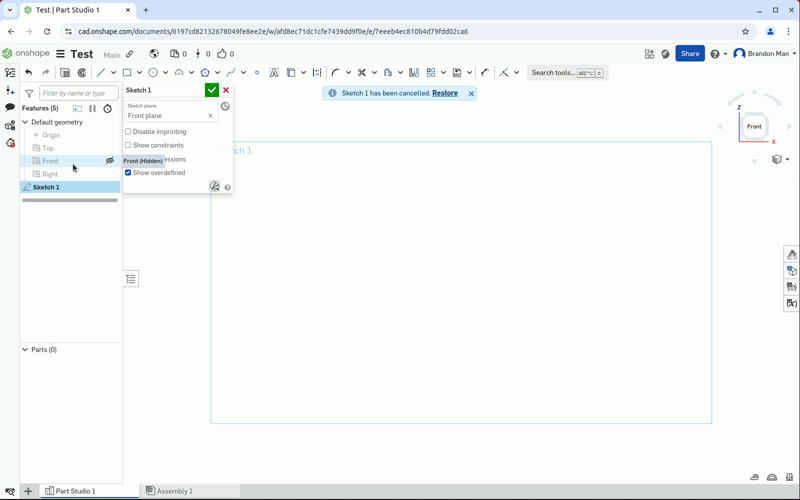
mouse_move(73, 352)
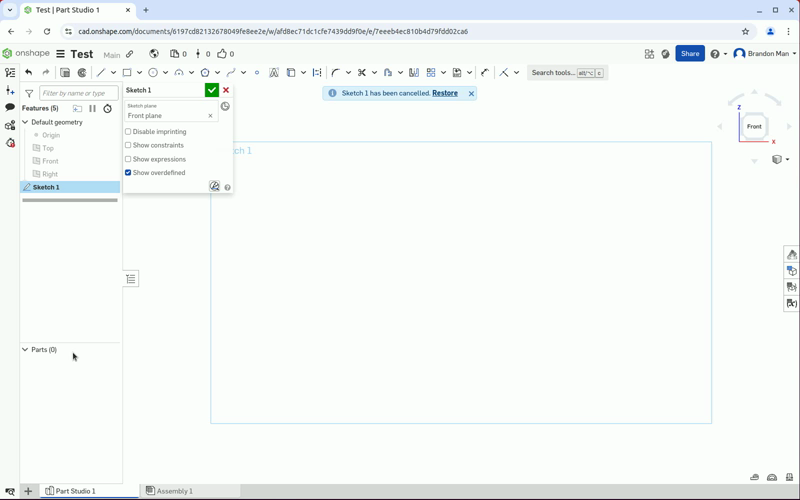
key(y)
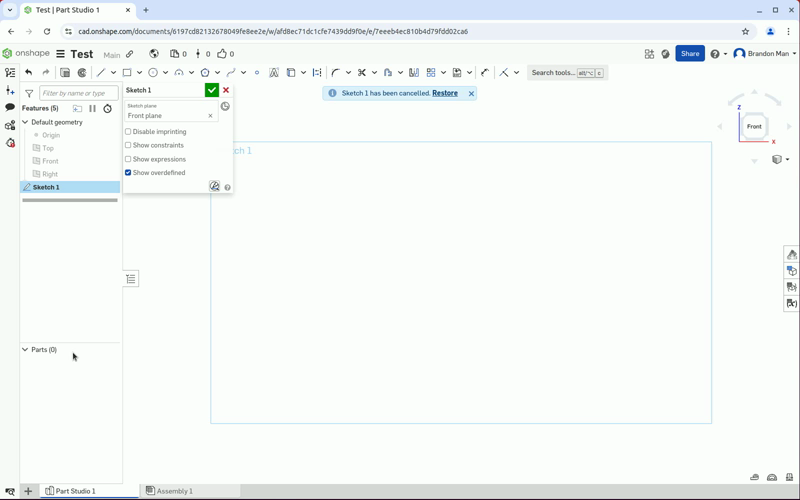
key(l)
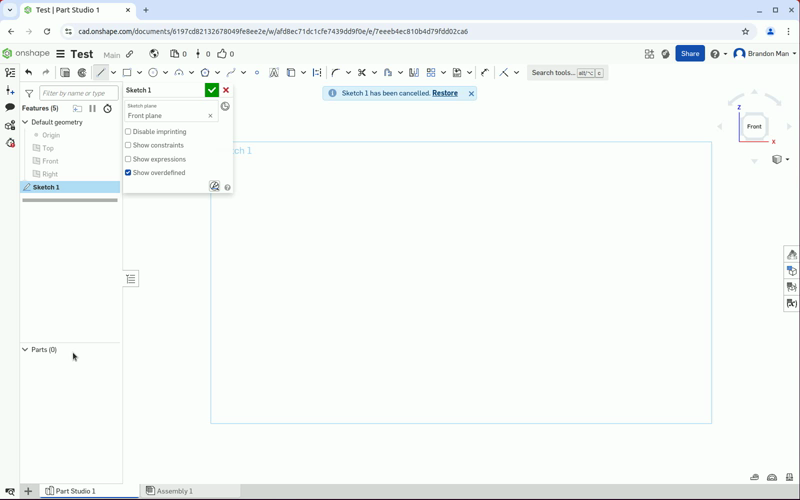
key_down(shift)
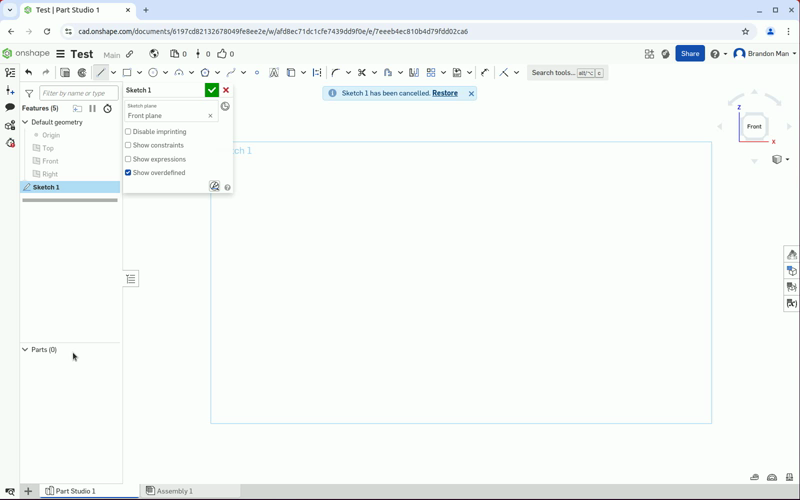
mouse_move(348, 231)
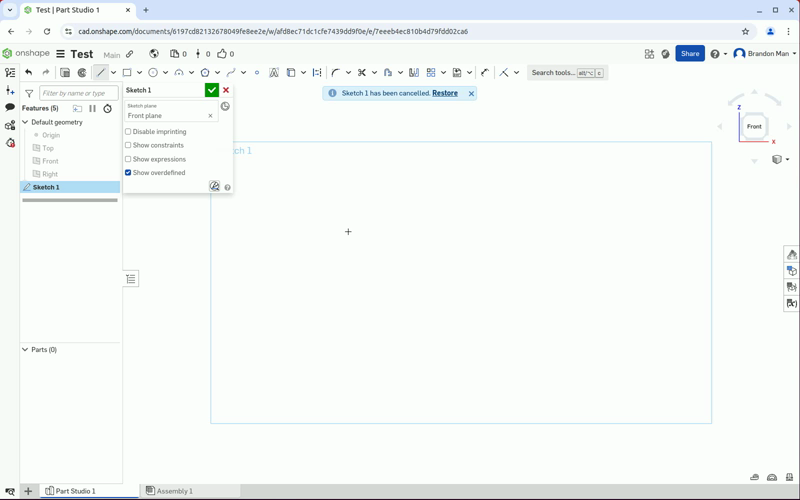
click(348, 231)
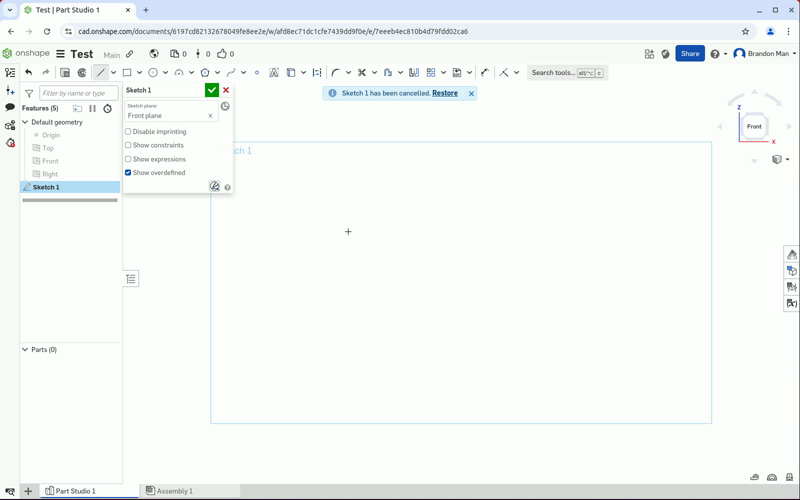
key_up(shift)
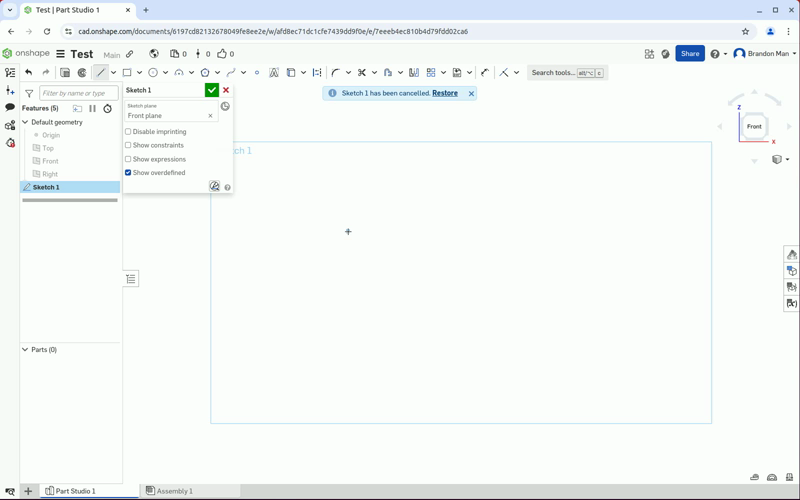
key_down(shift)
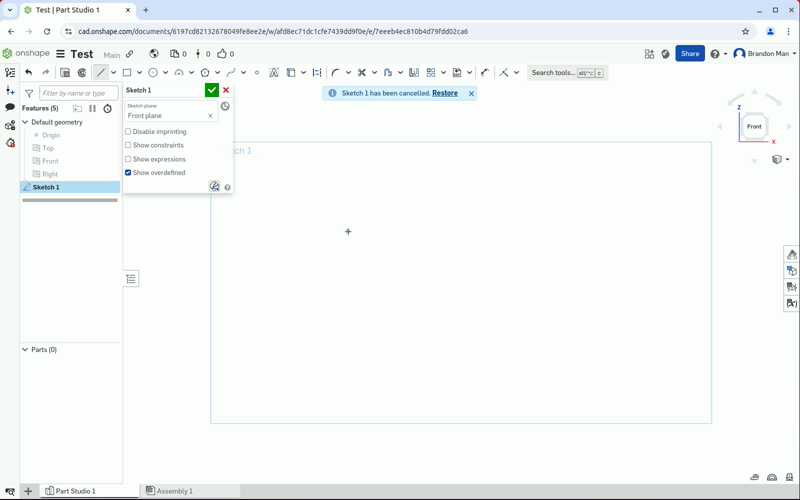
mouse_move(378, 231)
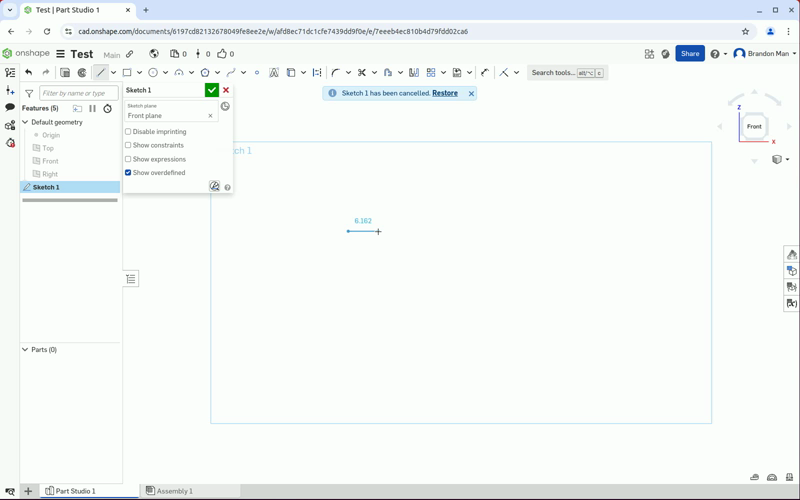
mouse_move(399, 231)
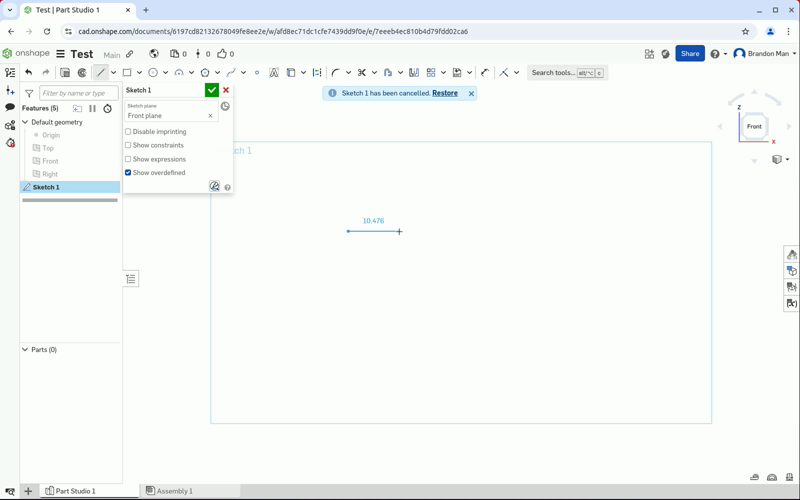
click(399, 231)
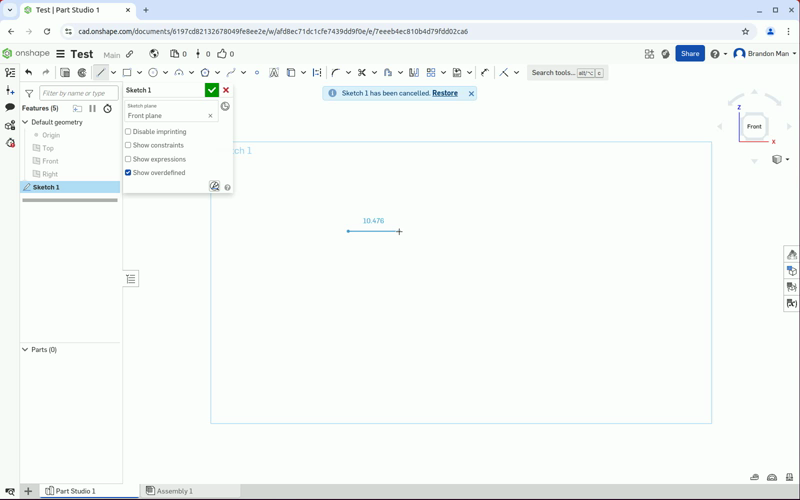
key_up(shift)
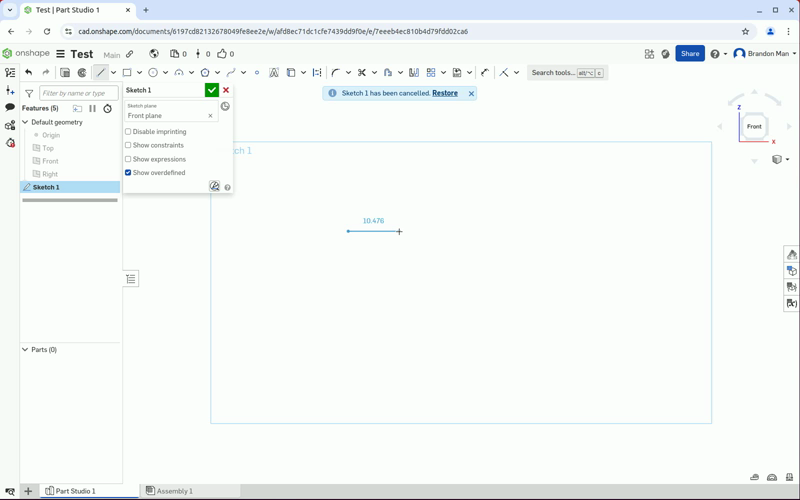
key_down(shift)
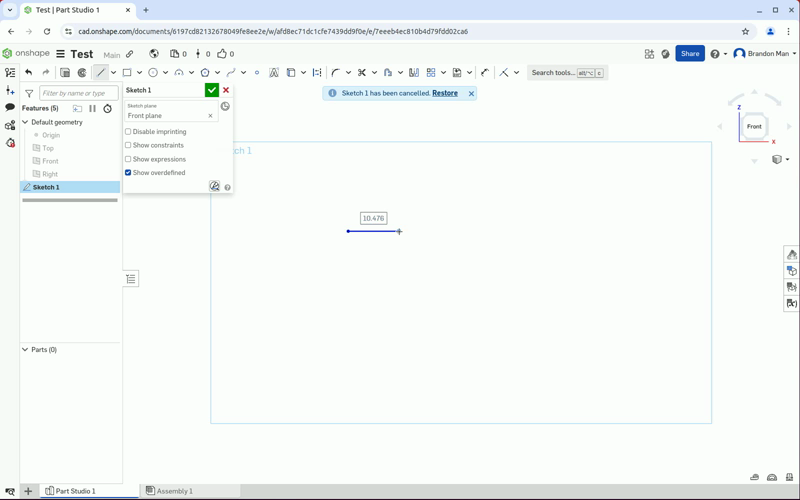
mouse_move(429, 231)
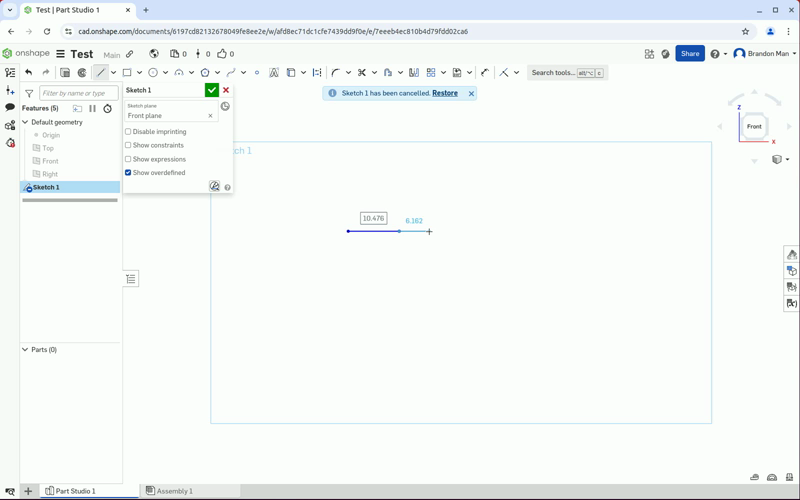
mouse_move(399, 195)
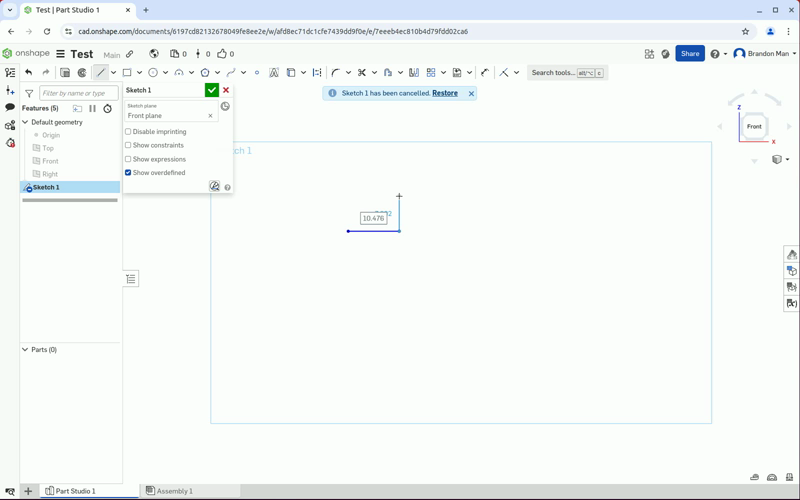
click(399, 195)
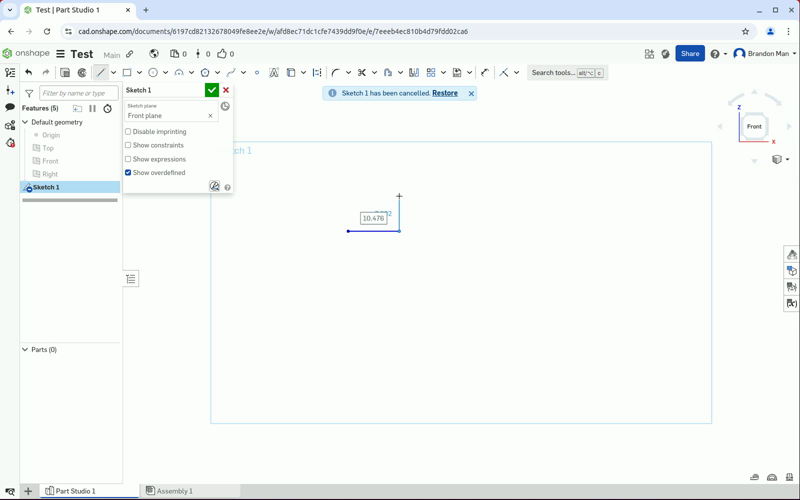
key_up(shift)
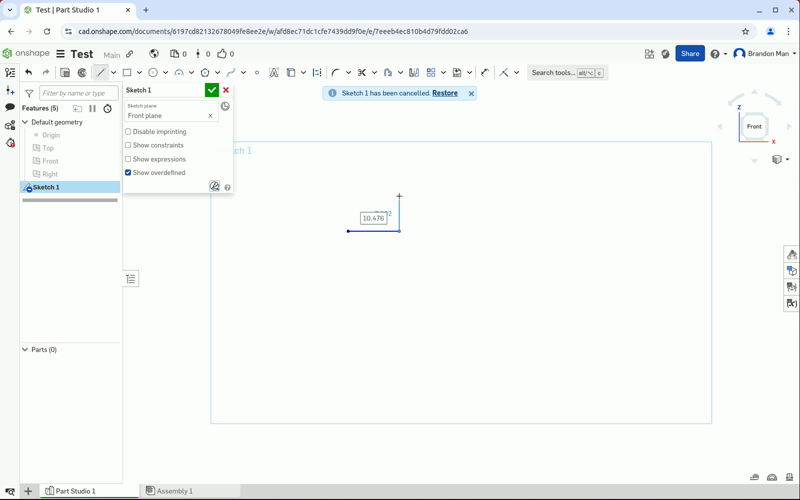
key_down(shift)
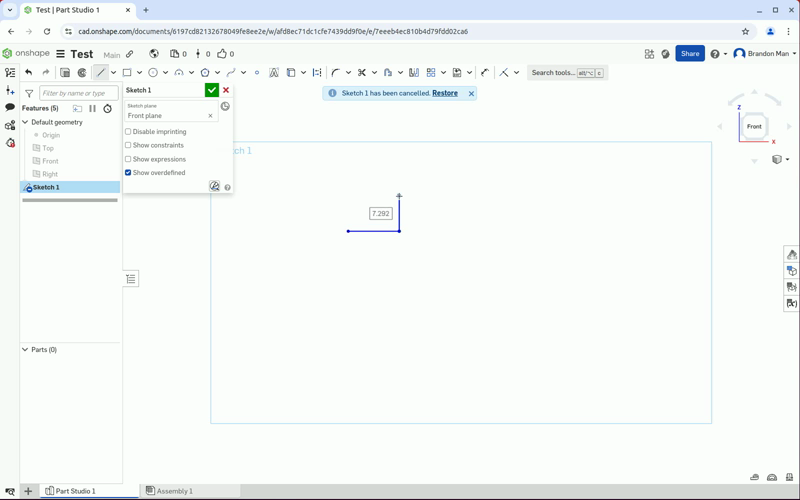
mouse_move(429, 195)
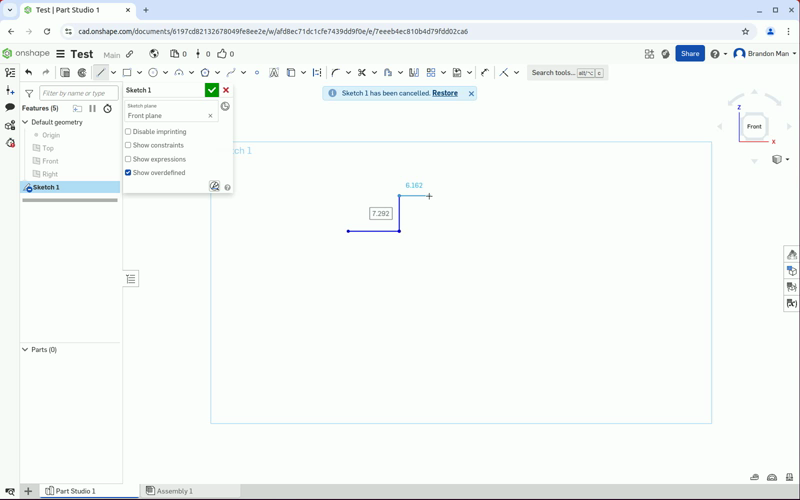
mouse_move(348, 195)
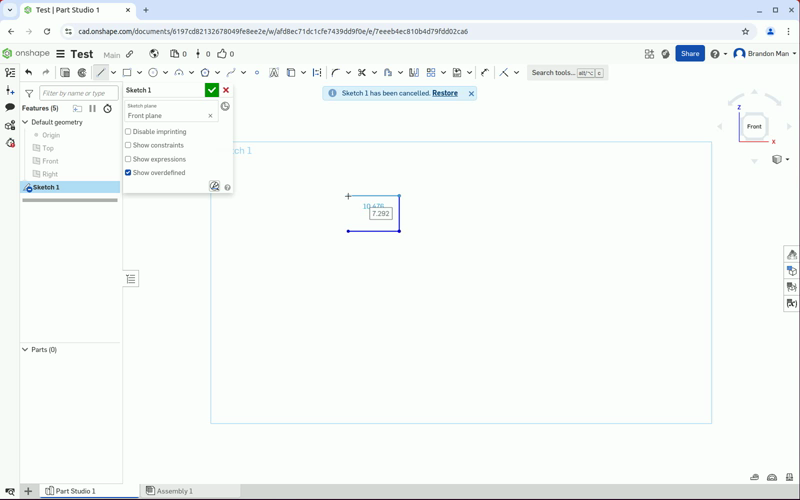
click(348, 195)
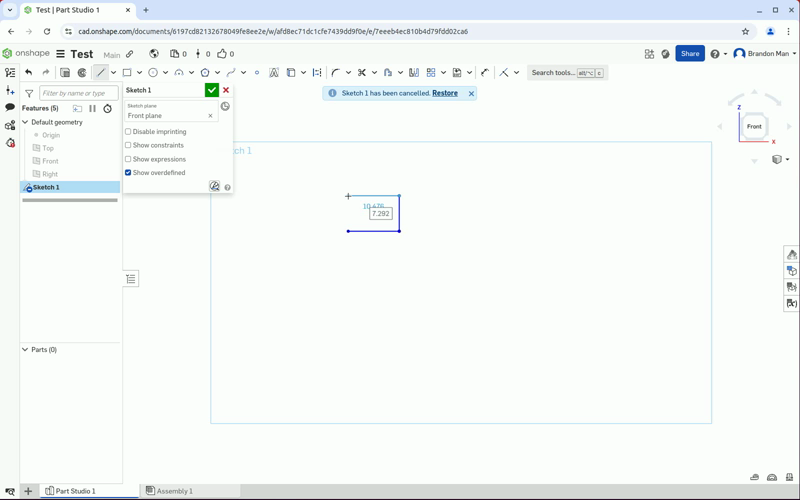
key_up(shift)
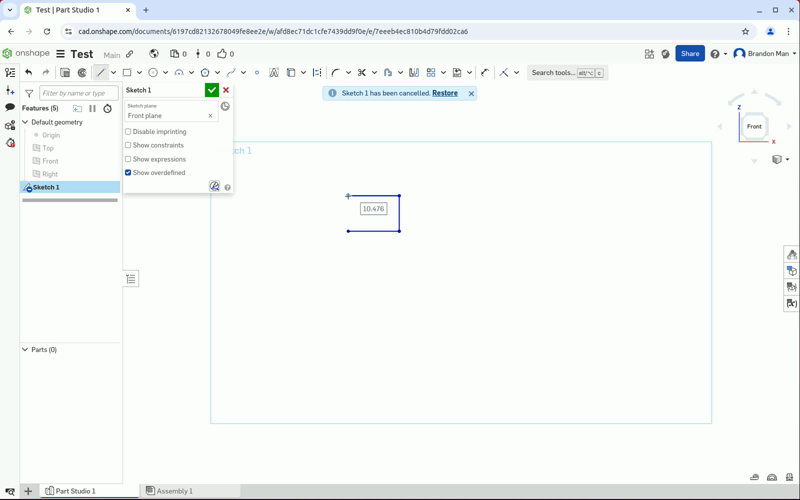
mouse_move(378, 195)
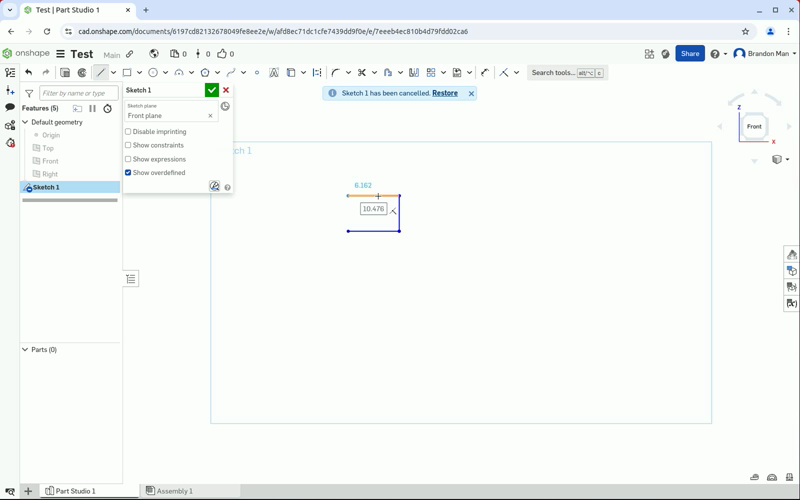
key_down(shift)
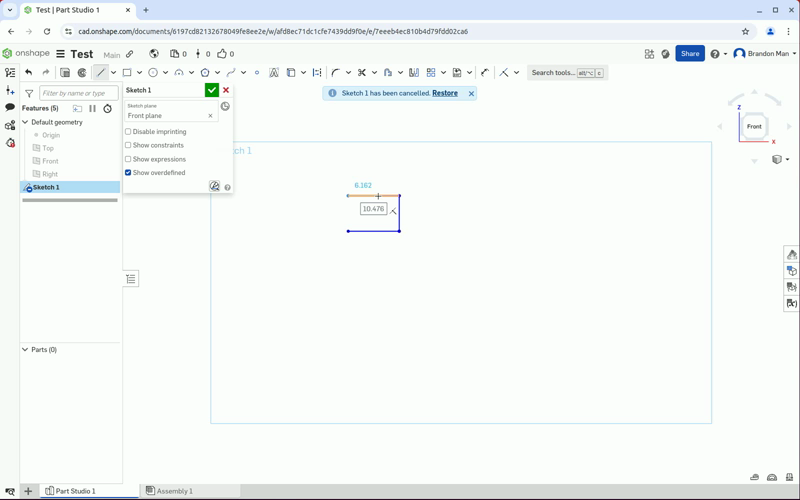
mouse_move(348, 231)
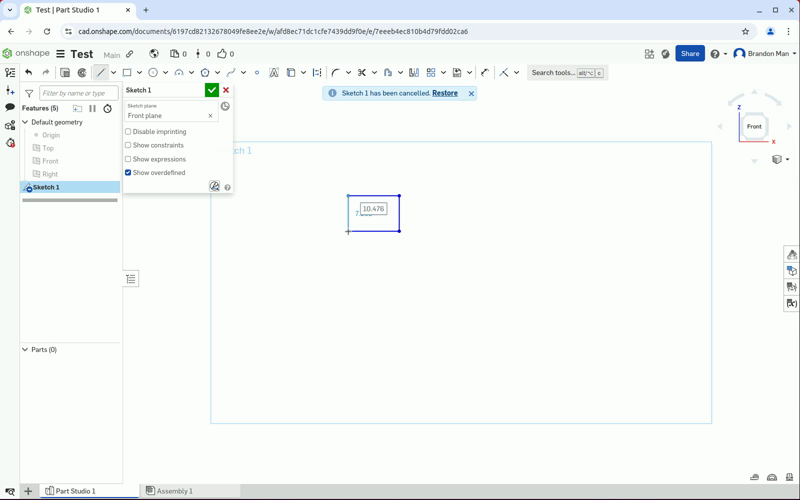
key_up(shift)
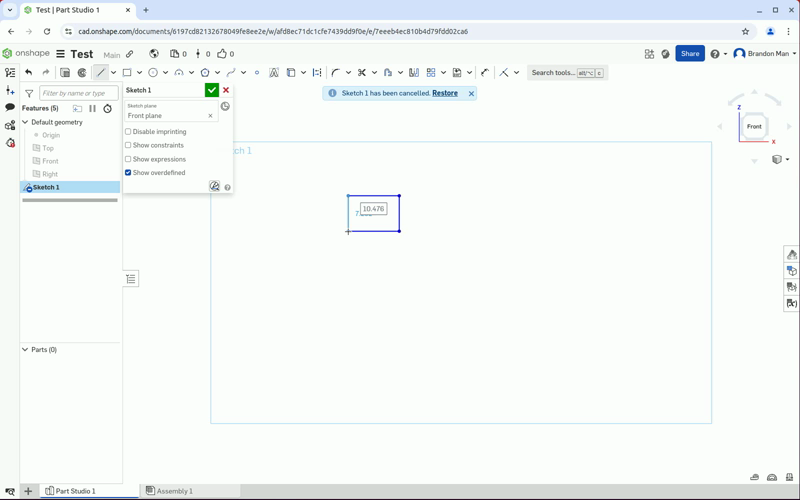
click(348, 231)
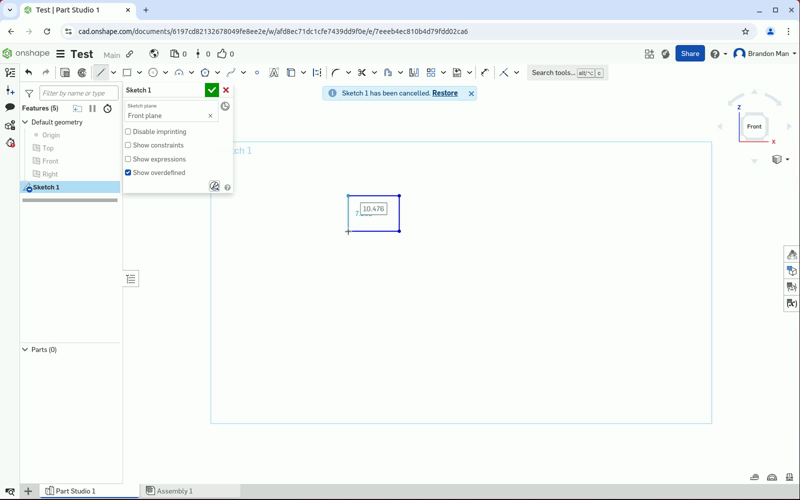
key(esc)
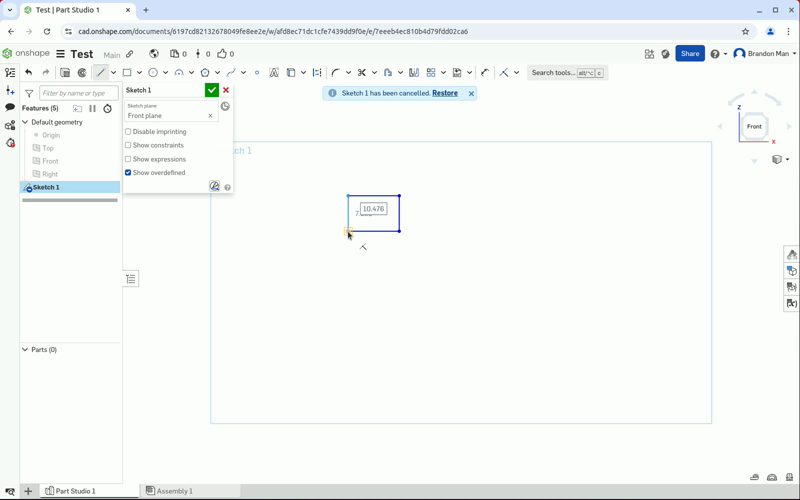
mouse_move(358, 225)
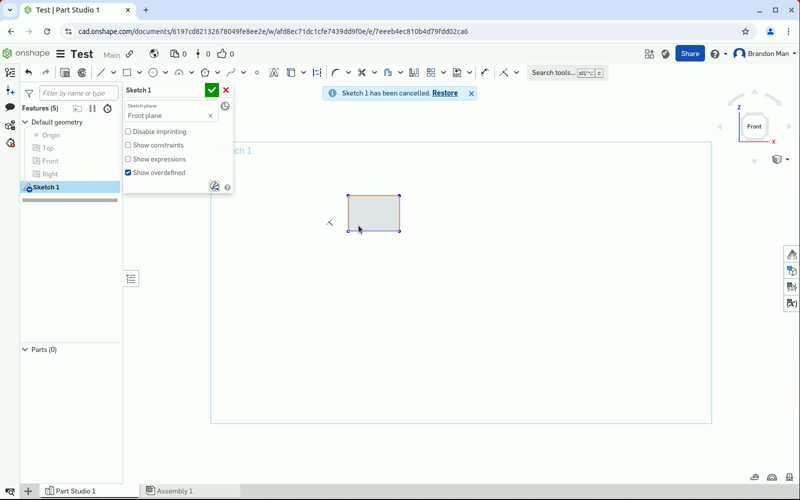
click(358, 225)
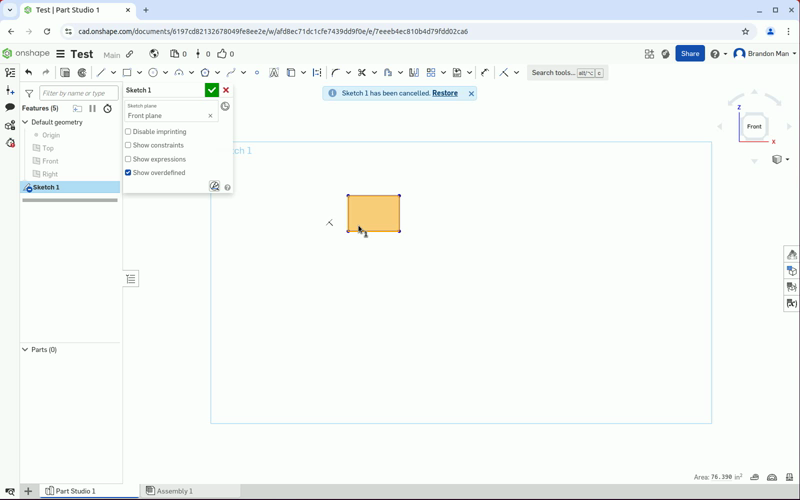
mouse_move(73, 352)
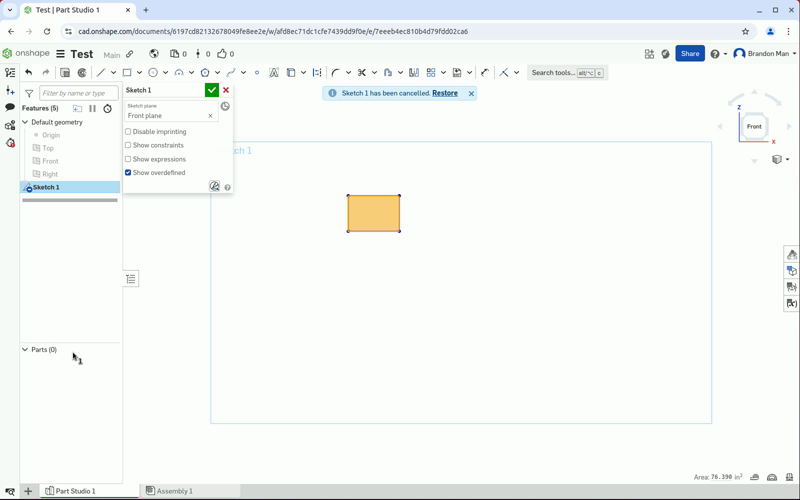
key(shift+y)
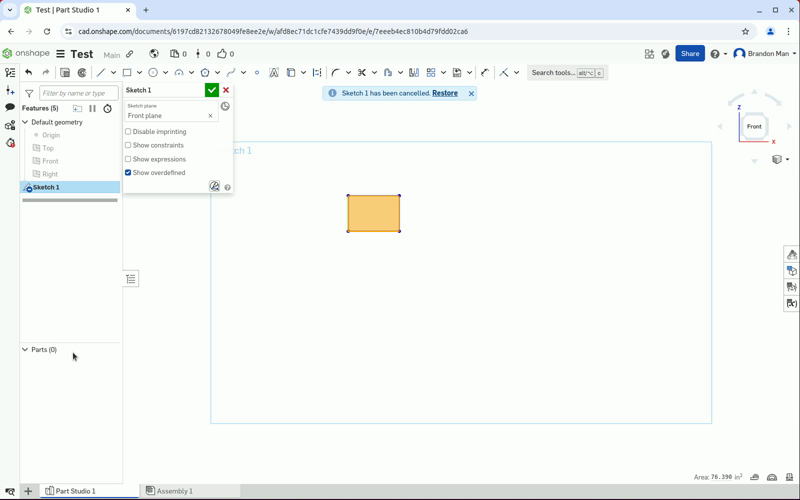
key(shift+e)
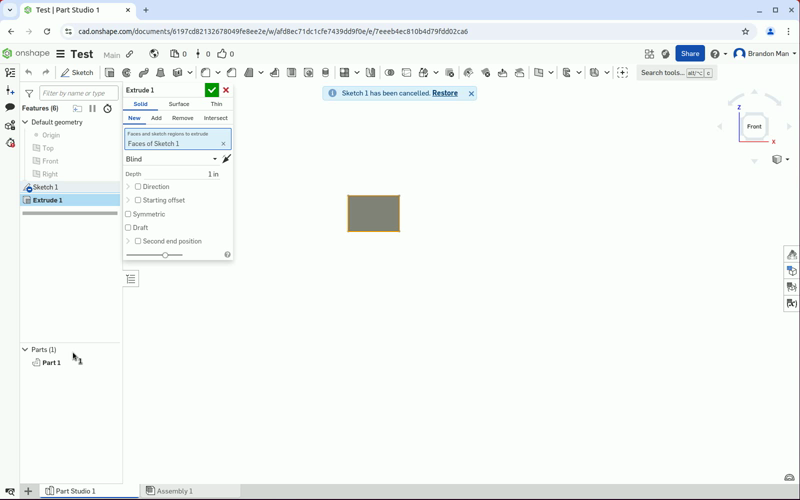
mouse_move(143, 106)
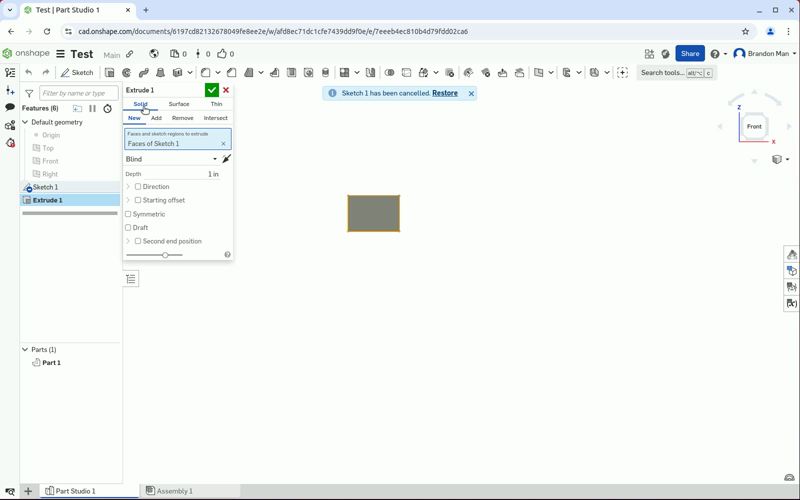
click(143, 106)
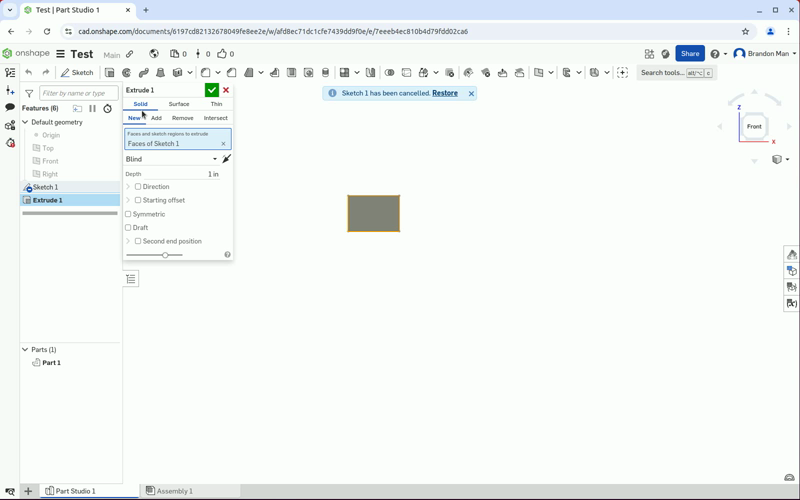
mouse_move(137, 120)
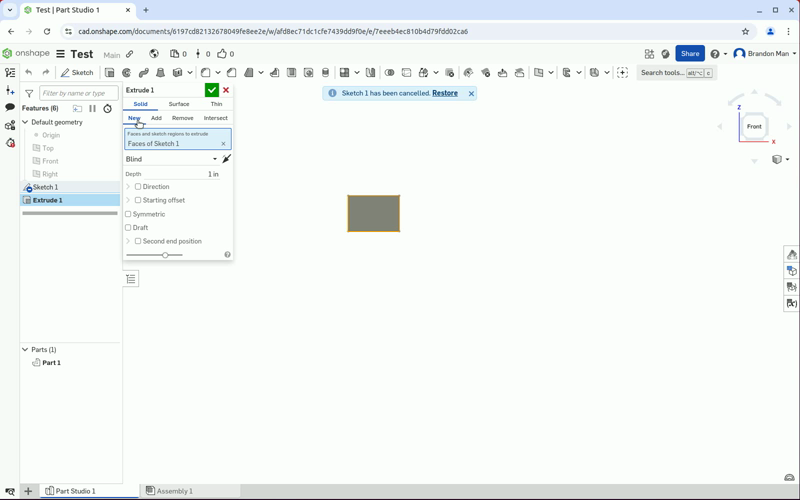
click(137, 120)
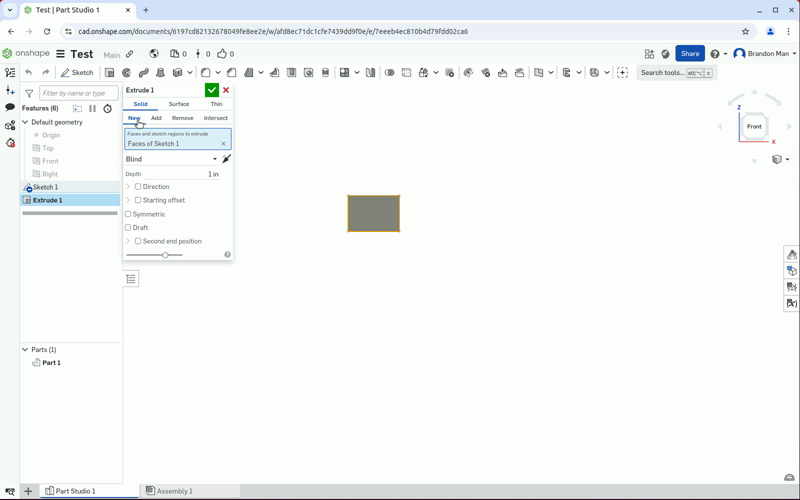
key(tab, 4)
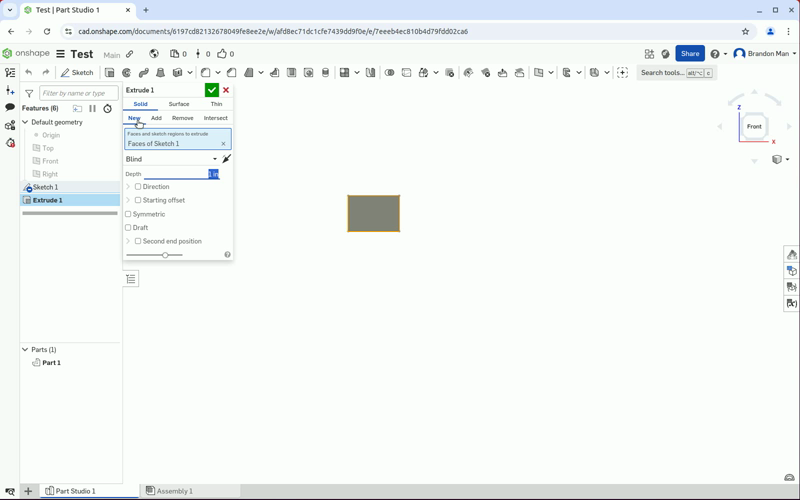
text(1.204)
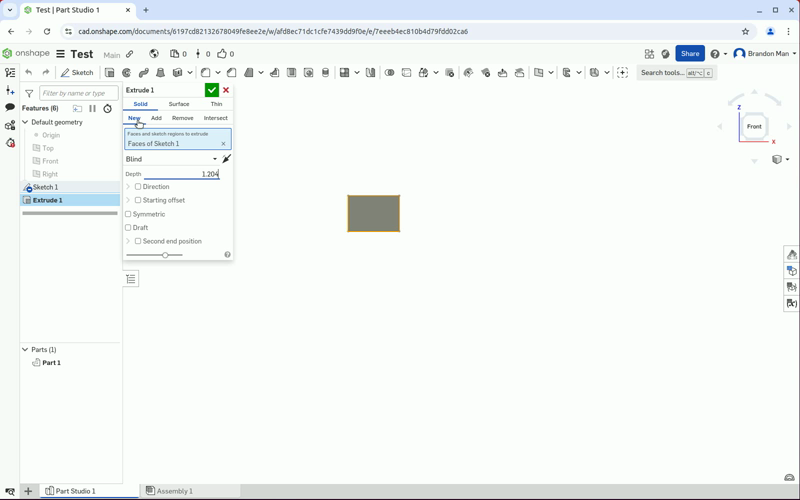
key(enter)
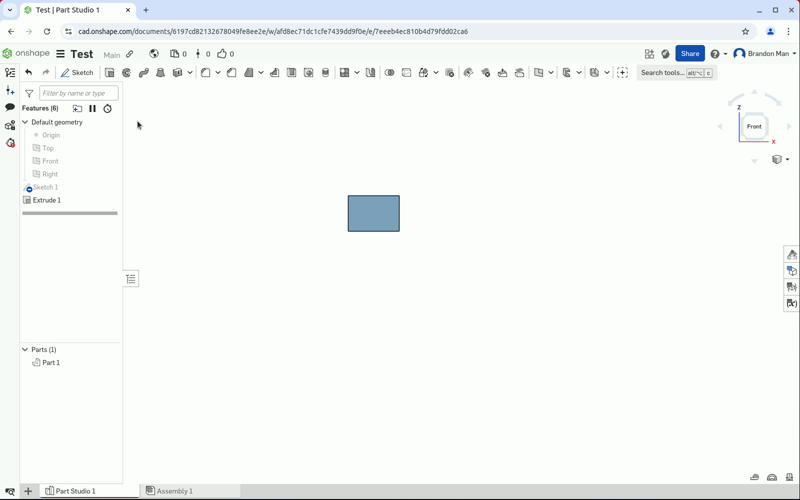
key(shift+h)
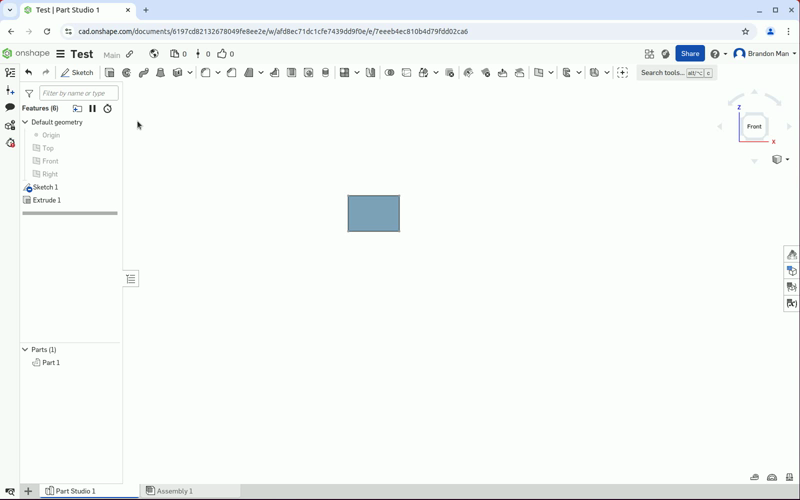
key(shift+h)
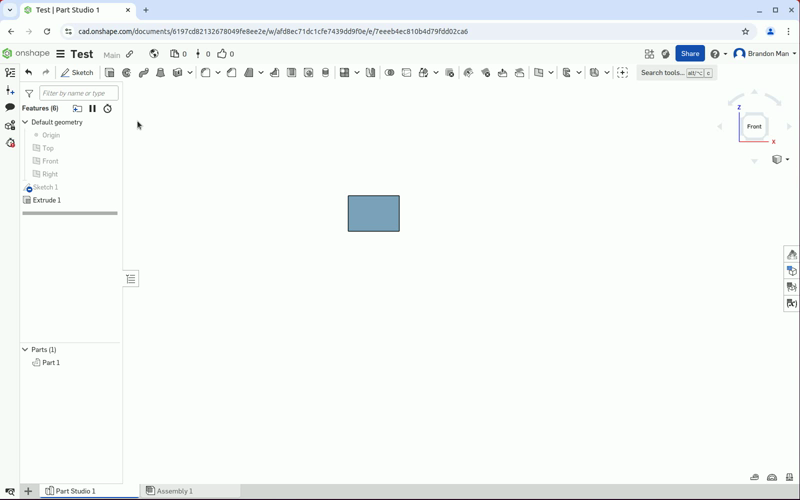
mouse_move(73, 189)
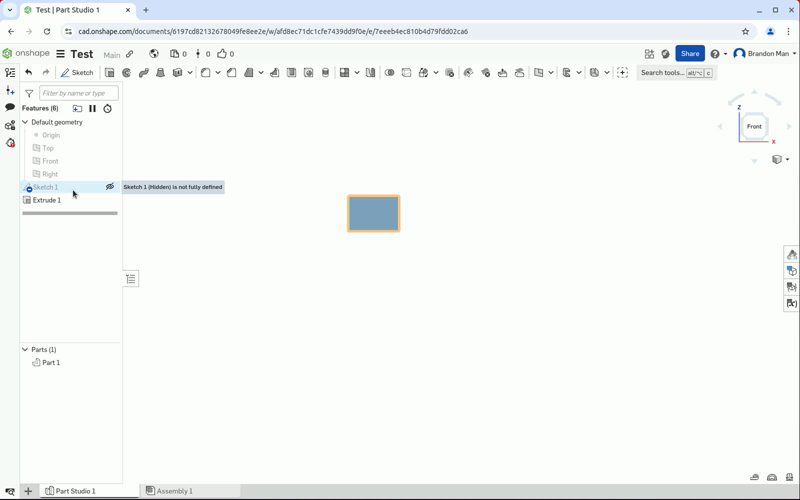
click(73, 189)
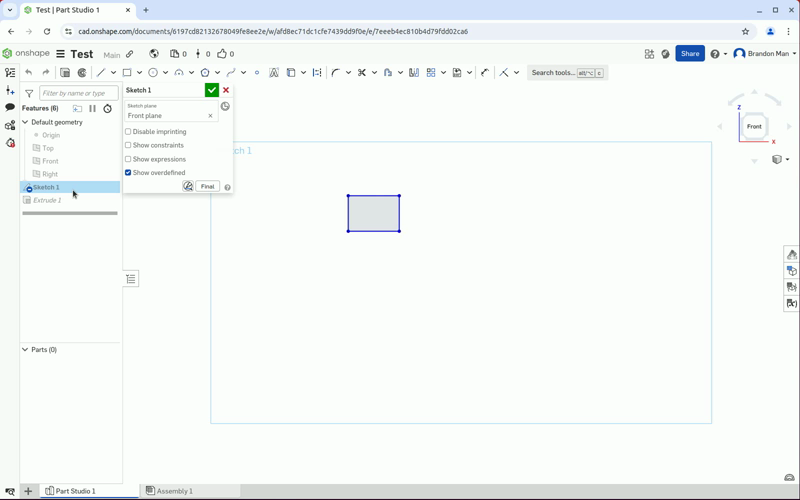
mouse_move(229, 92)
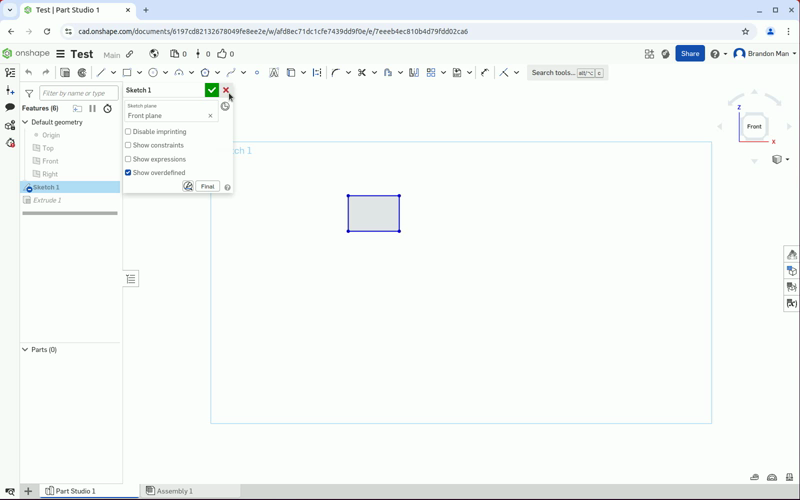
click(229, 92)
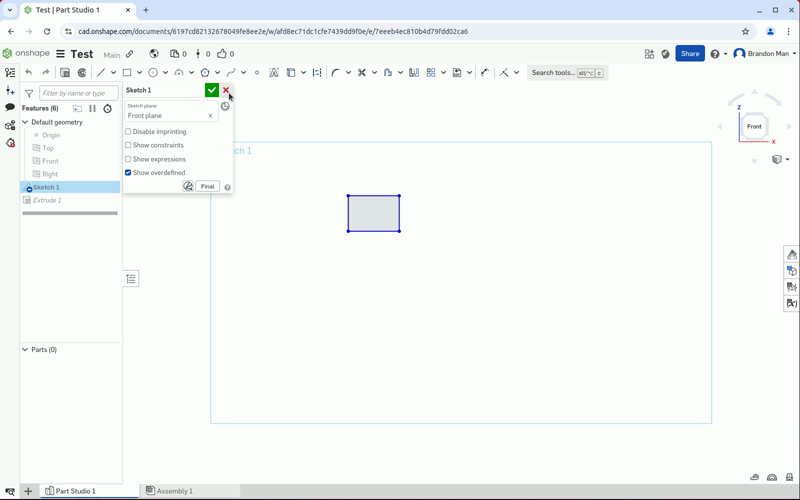
key(shift+s)
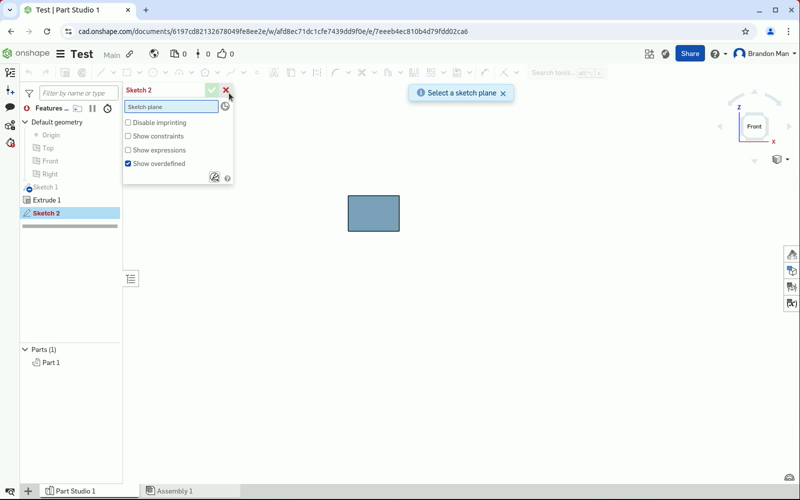
mouse_move(73, 163)
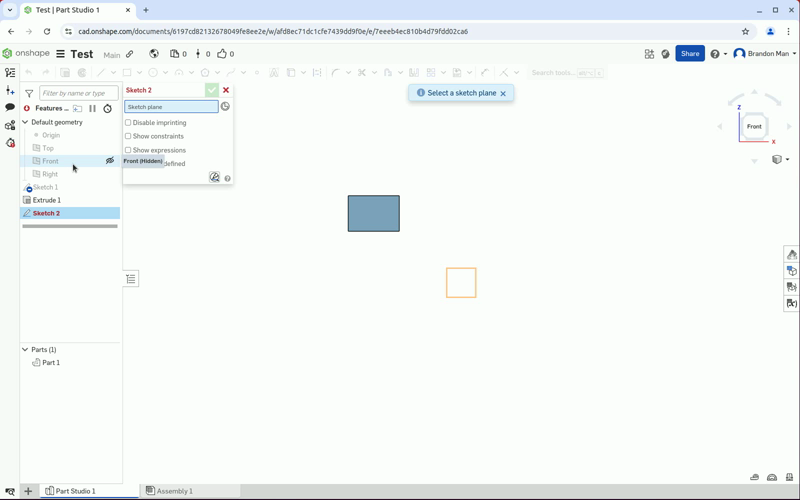
click(73, 163)
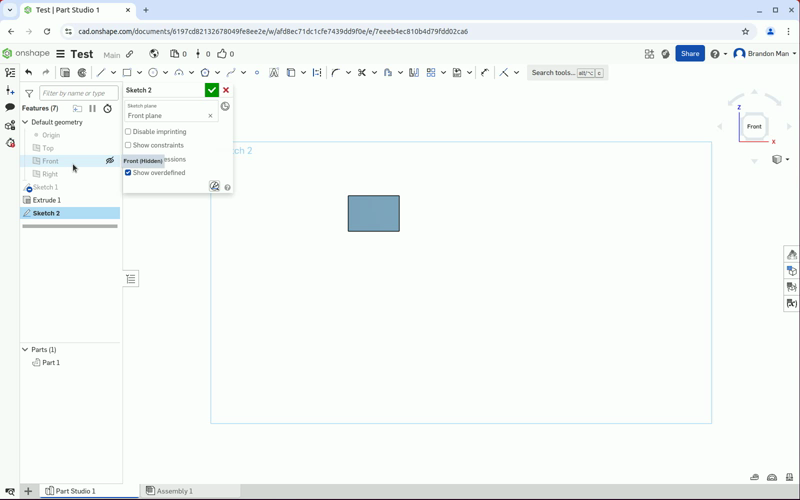
mouse_move(73, 352)
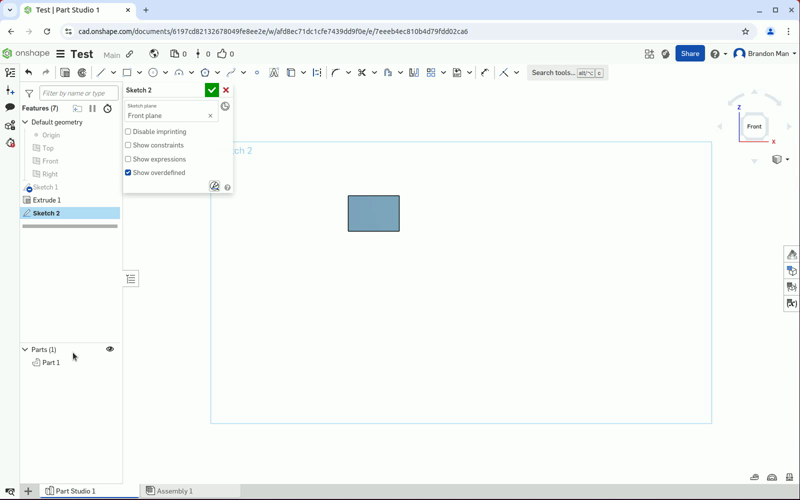
key(y)
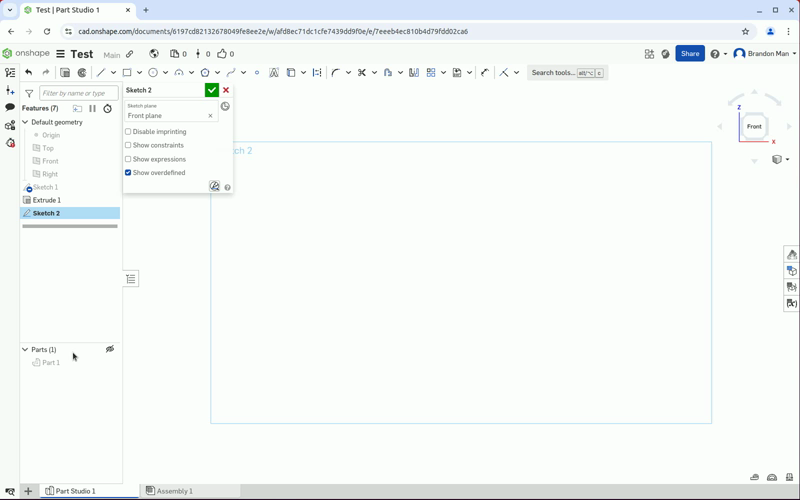
key(l)
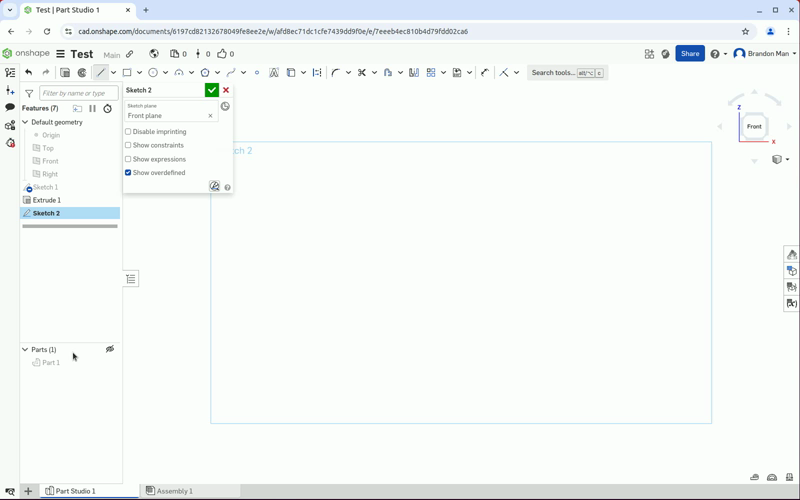
key_down(shift)
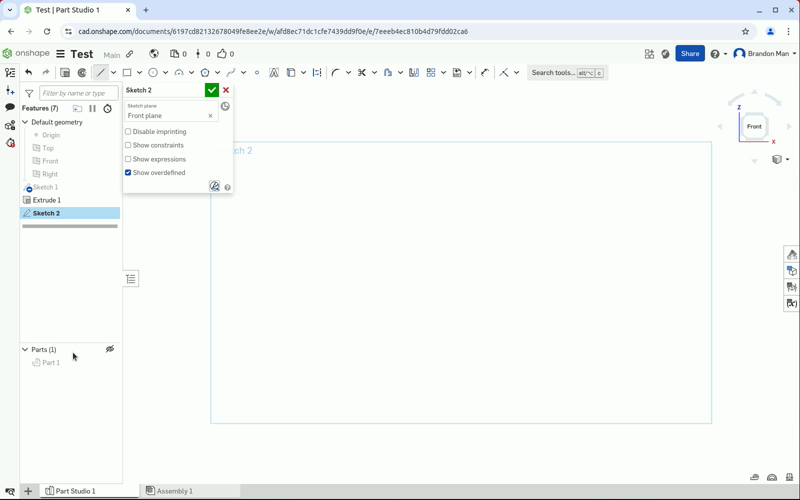
mouse_move(401, 228)
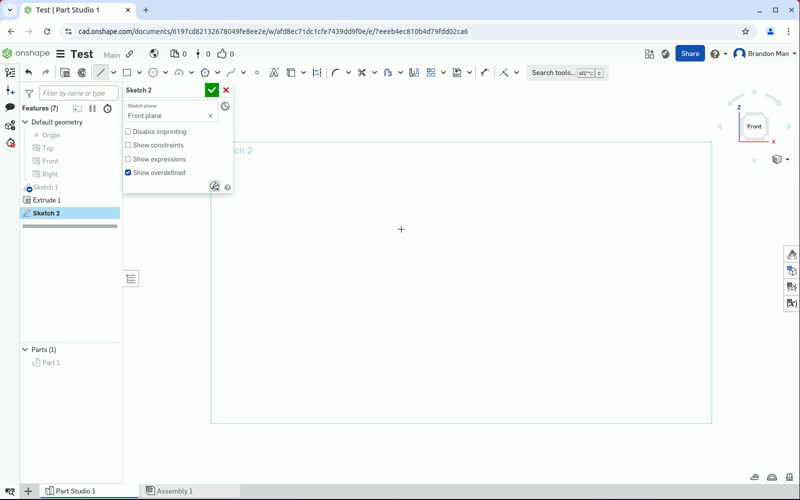
click(401, 228)
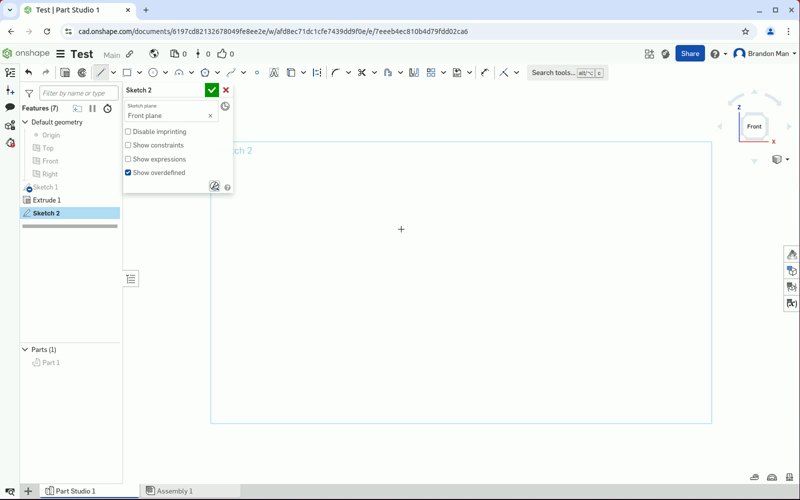
key_up(shift)
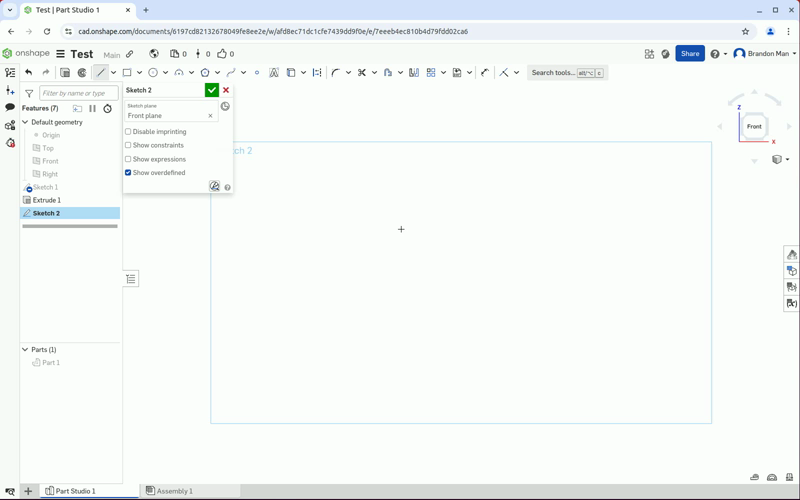
key_down(shift)
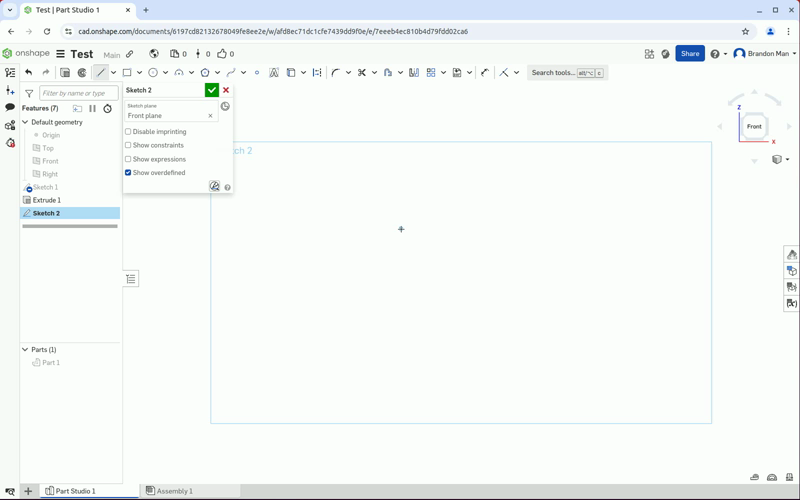
mouse_move(476, 229)
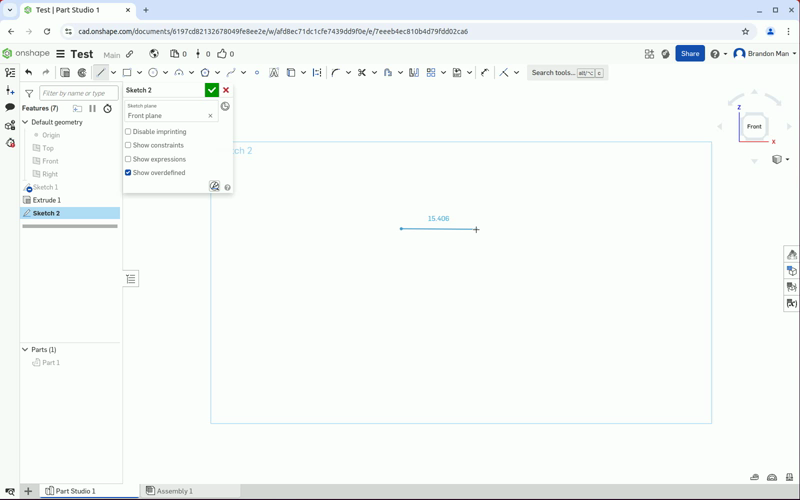
click(476, 229)
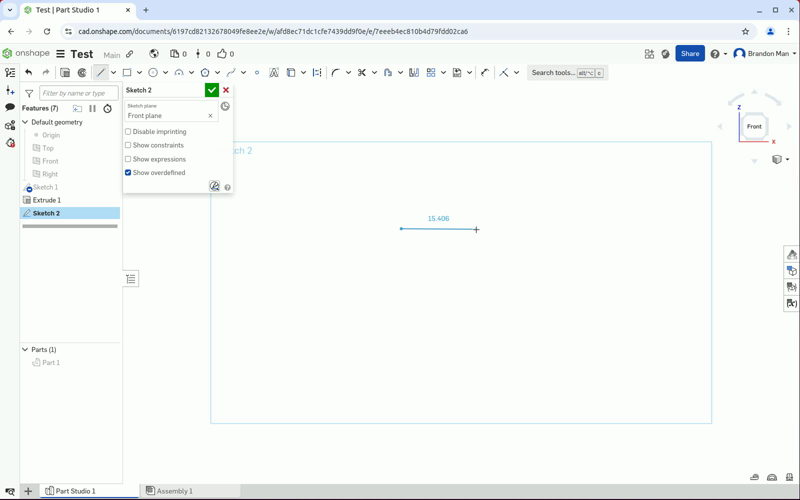
key_up(shift)
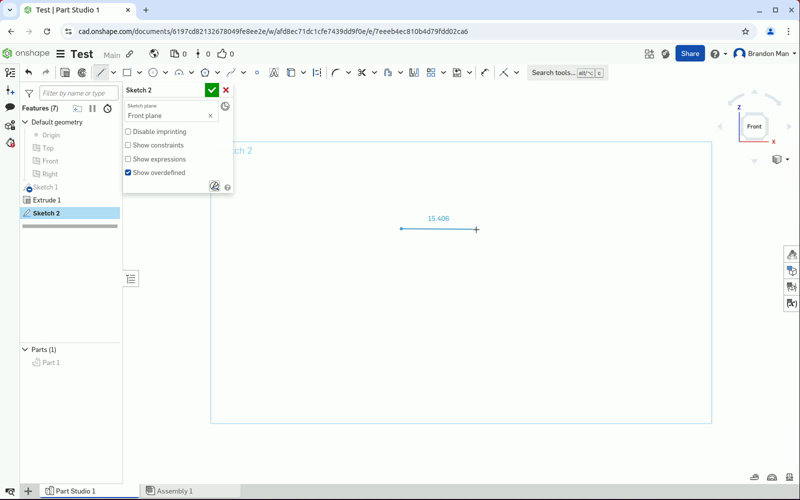
key_down(shift)
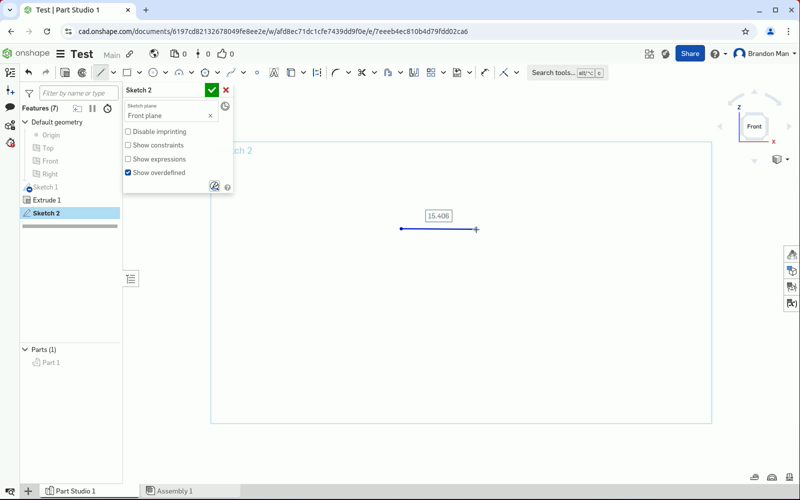
mouse_move(506, 229)
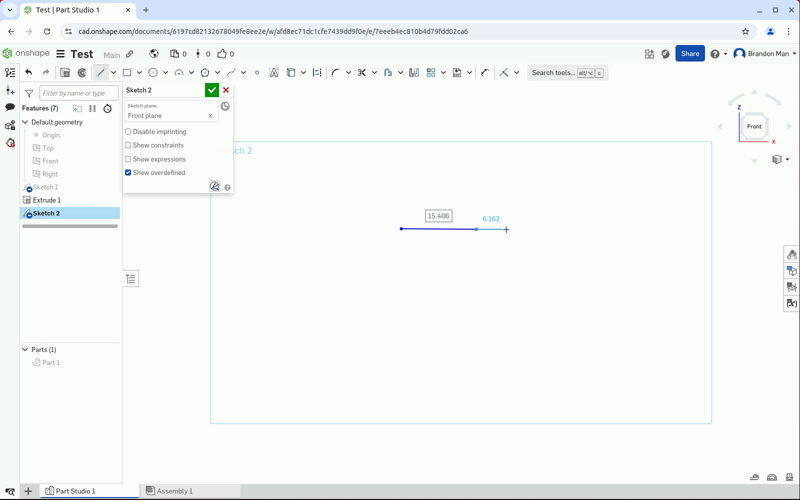
mouse_move(476, 191)
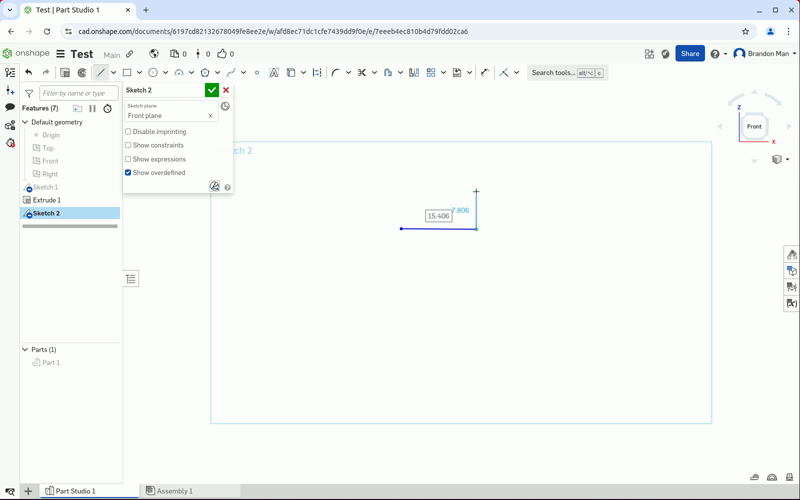
click(476, 191)
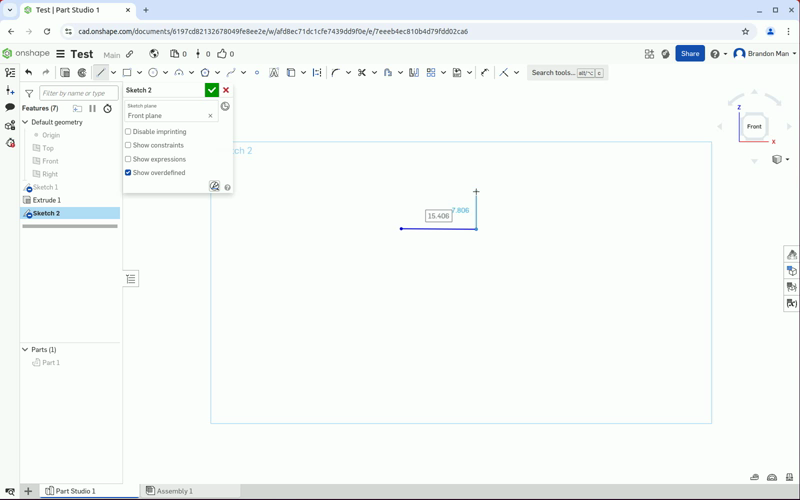
key_up(shift)
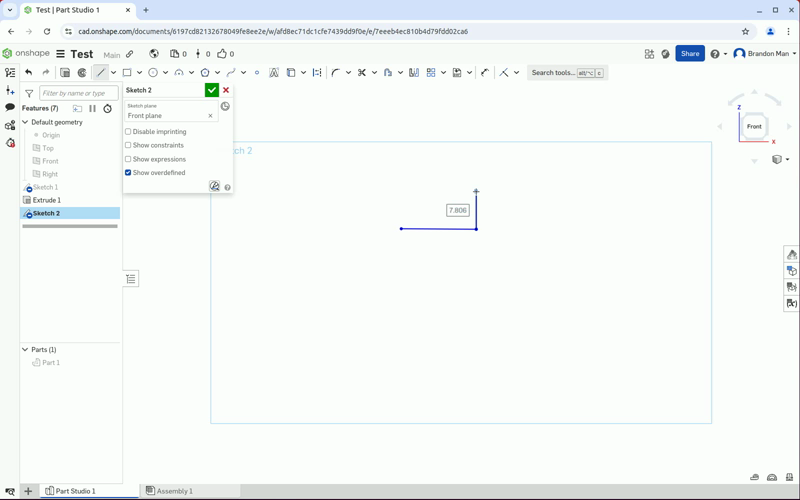
key_down(shift)
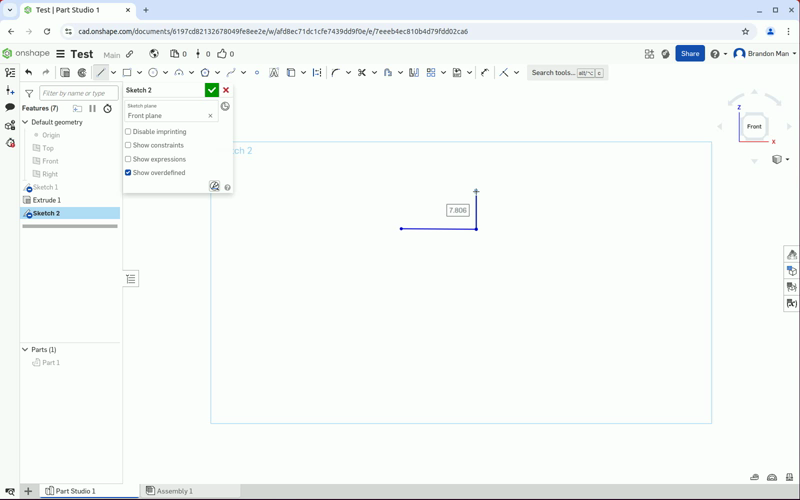
mouse_move(401, 191)
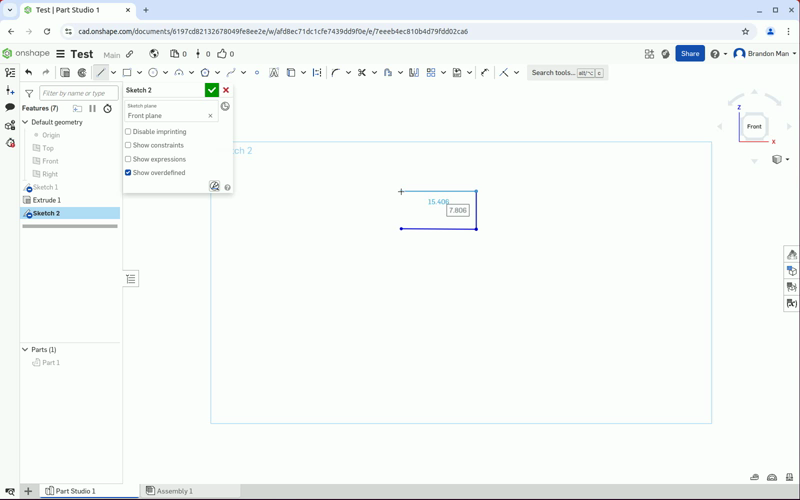
click(401, 191)
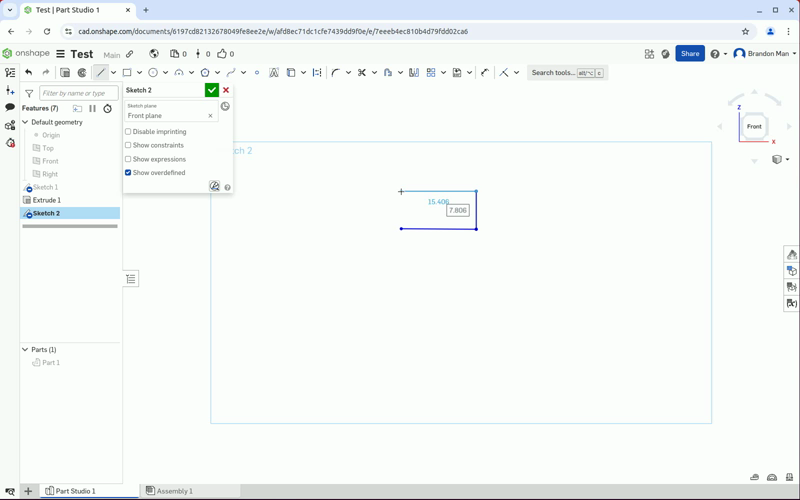
key_up(shift)
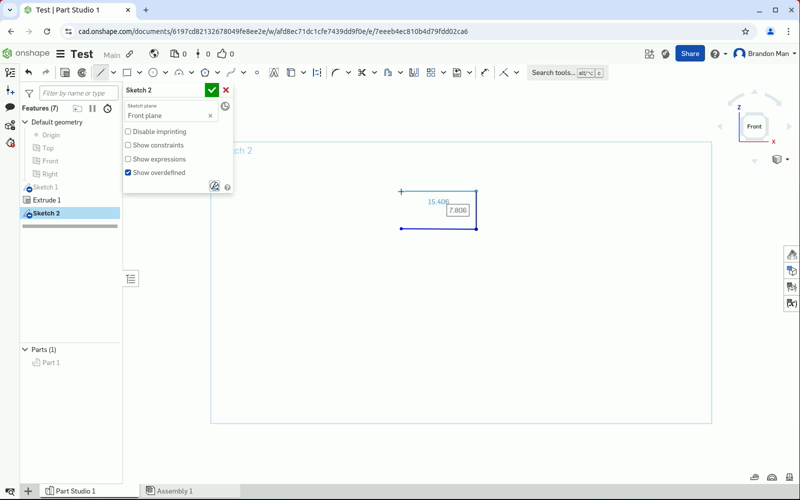
mouse_move(431, 191)
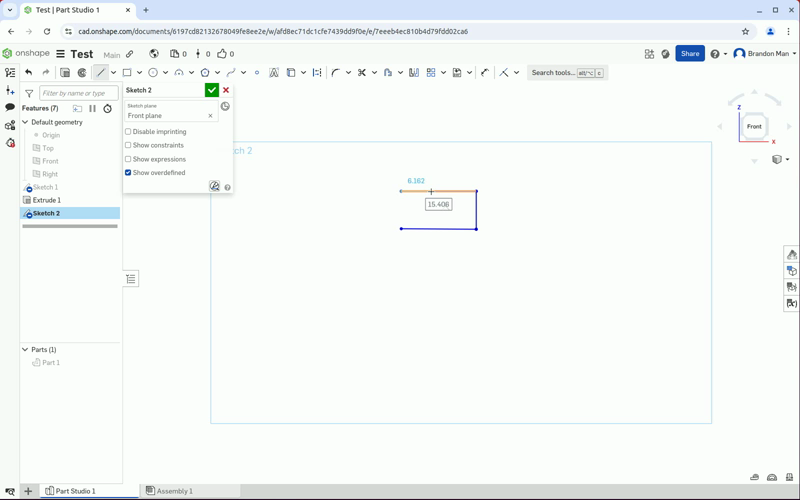
key_down(shift)
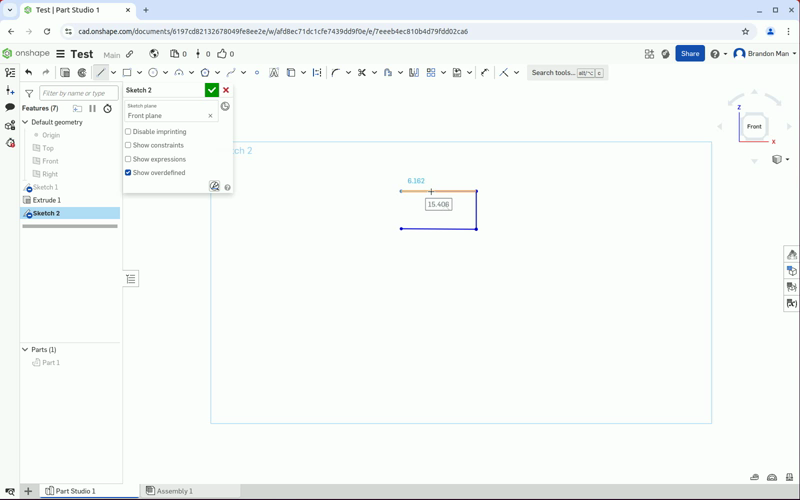
mouse_move(401, 228)
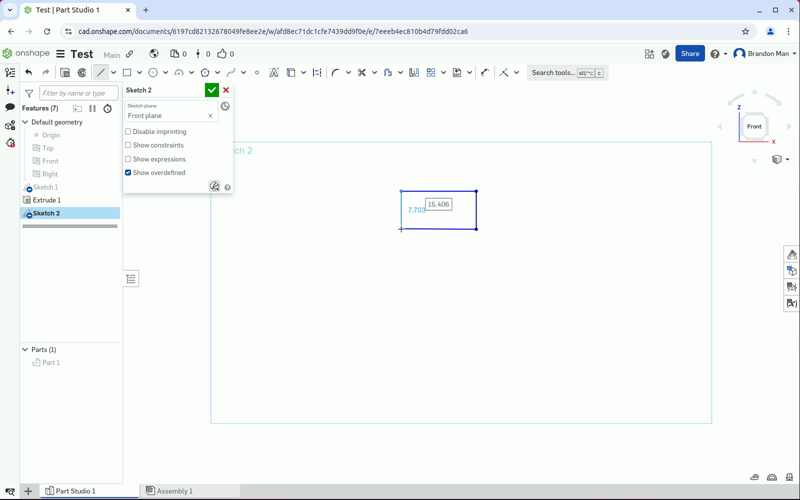
key_up(shift)
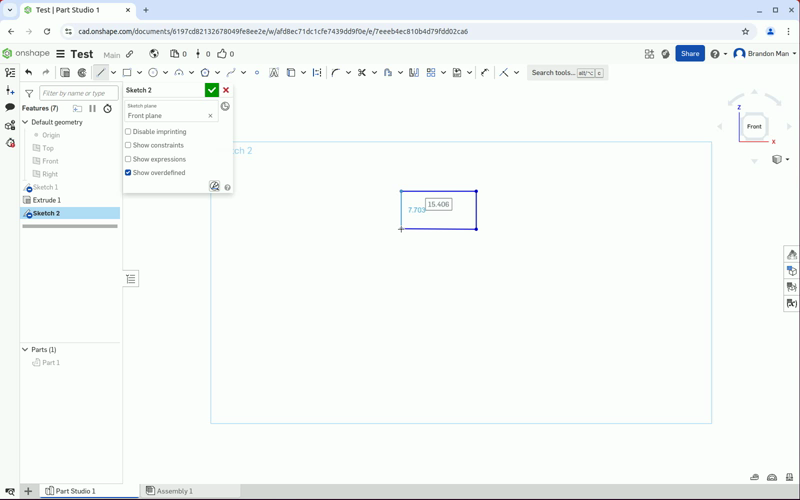
click(401, 228)
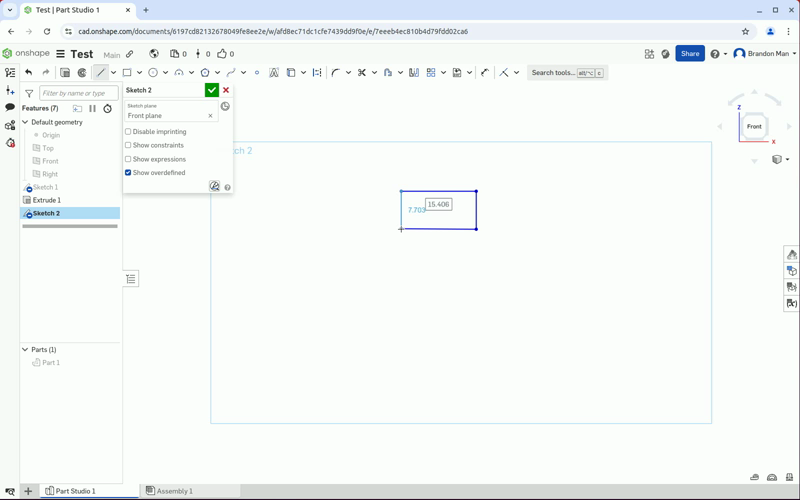
key(esc)
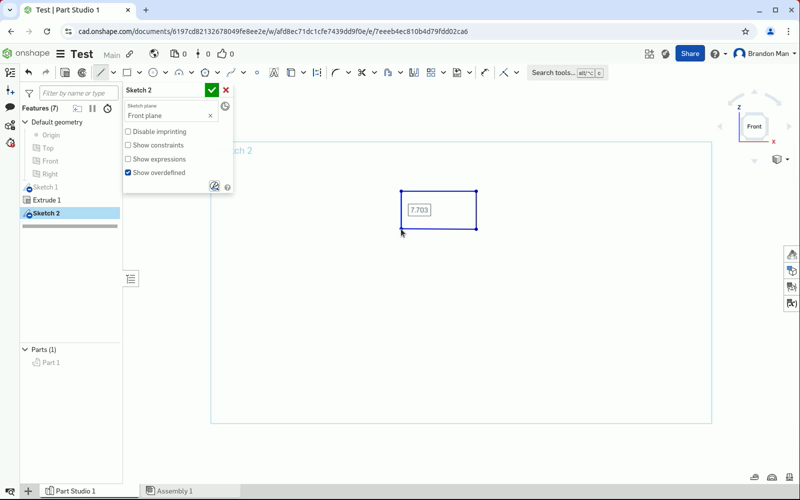
mouse_move(421, 193)
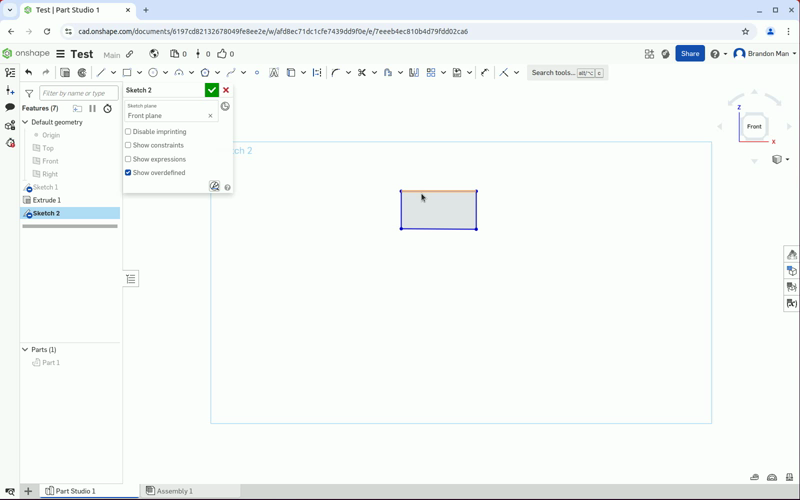
click(421, 193)
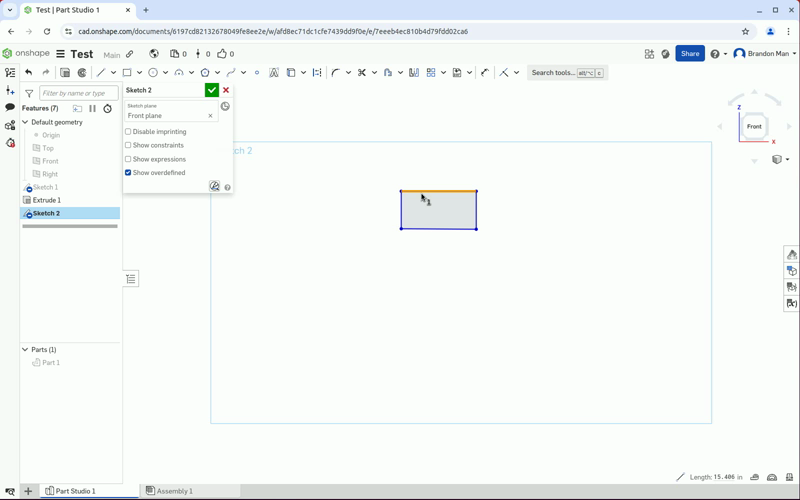
mouse_move(73, 352)
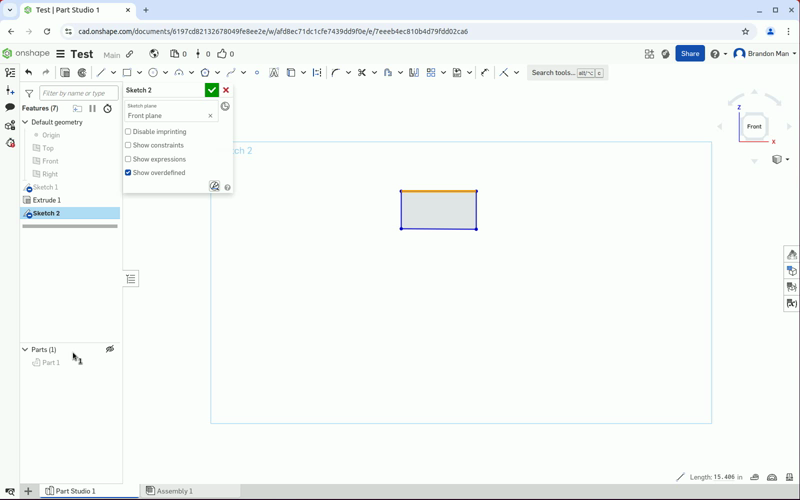
key(shift+y)
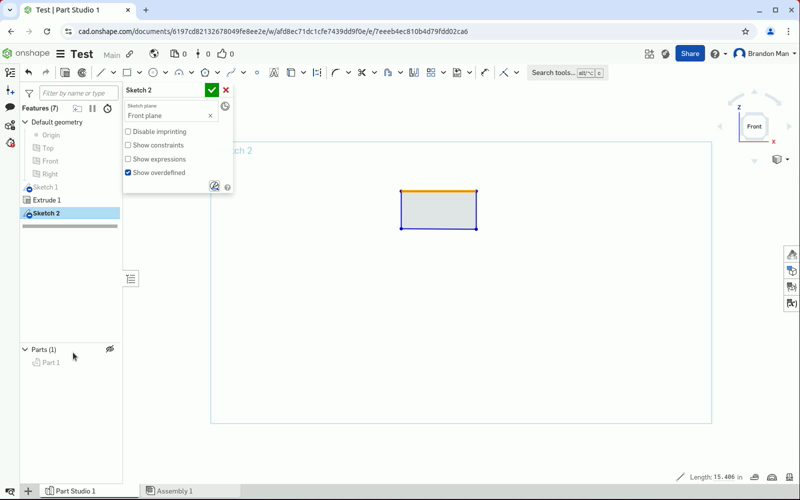
key(shift+e)
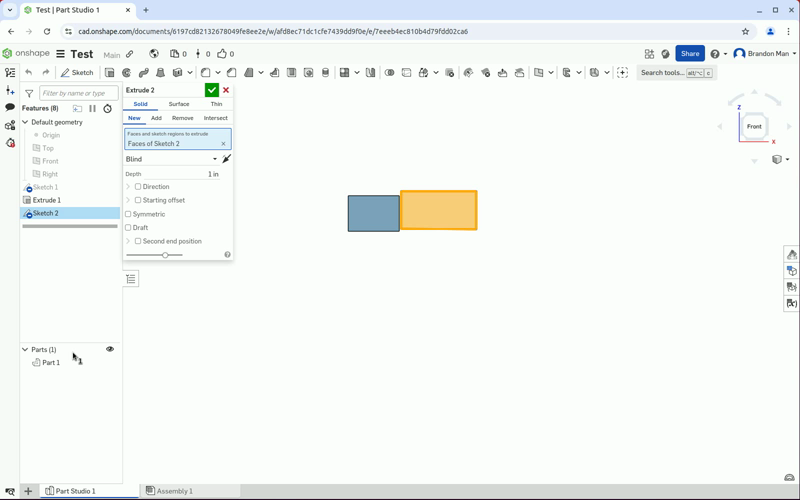
mouse_move(143, 106)
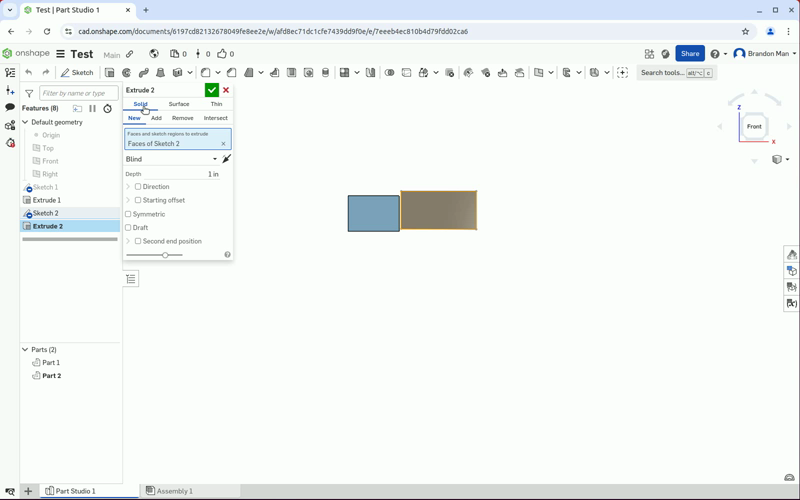
click(143, 106)
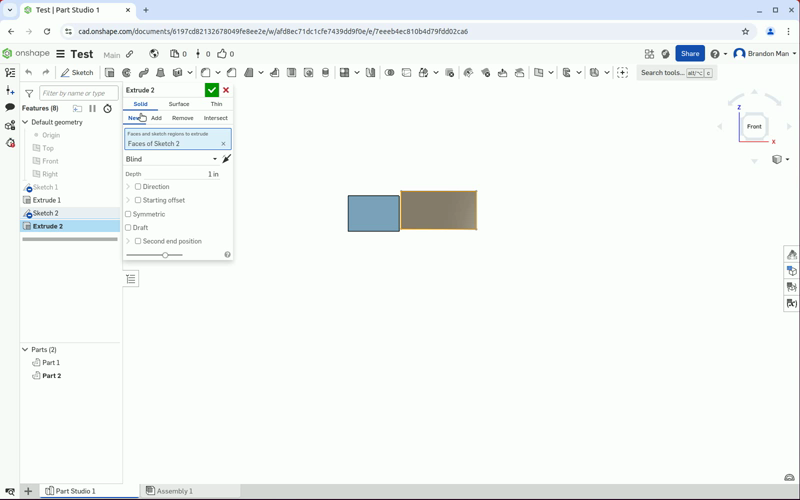
mouse_move(137, 120)
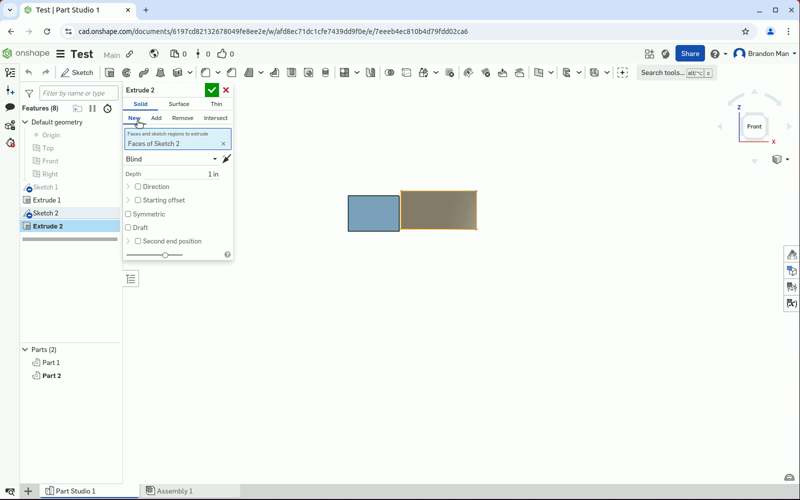
click(137, 120)
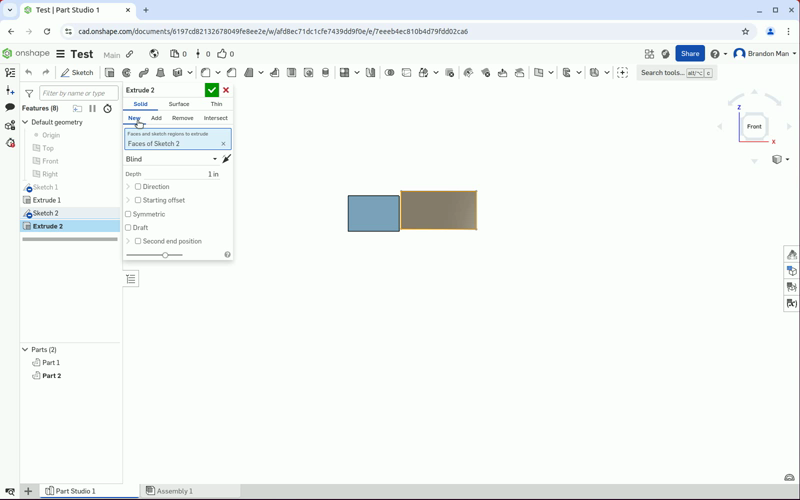
key(tab, 4)
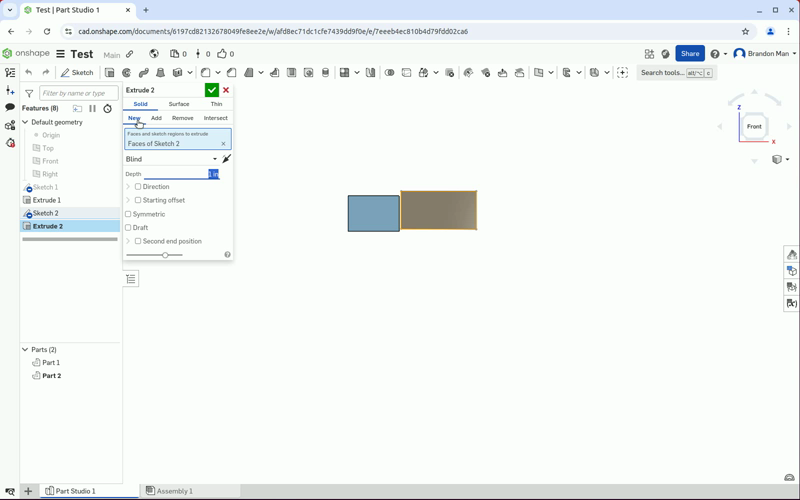
text(1.204)
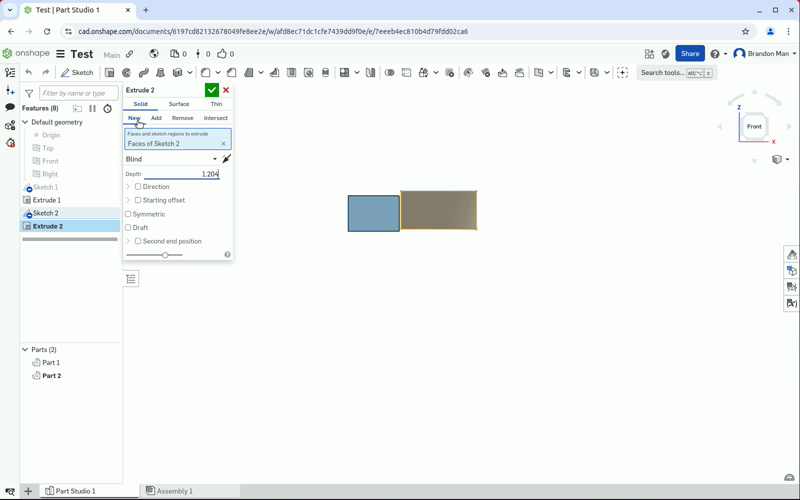
key(enter)
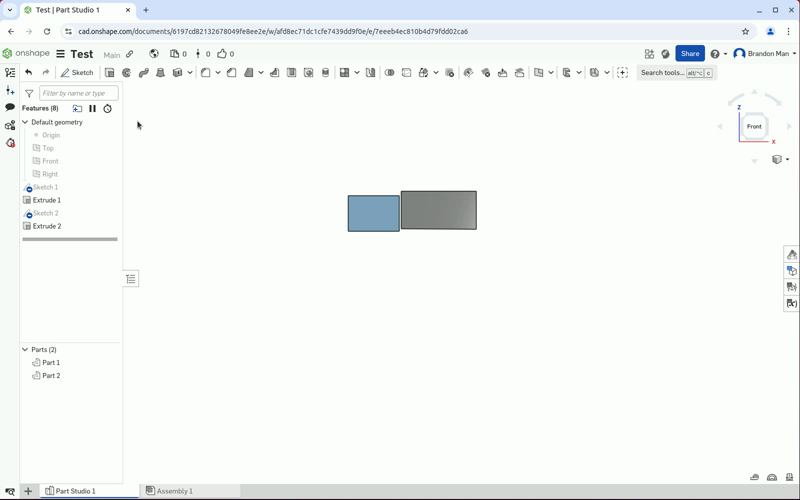
key(shift+h)
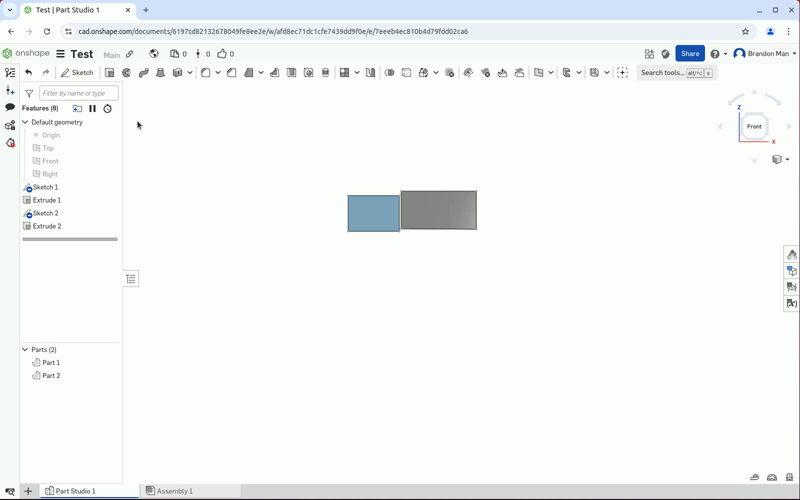
key(shift+h)
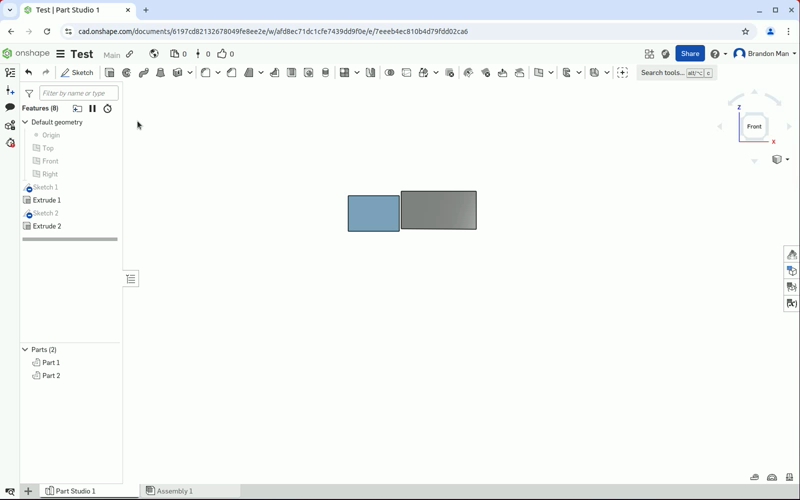
mouse_move(73, 189)
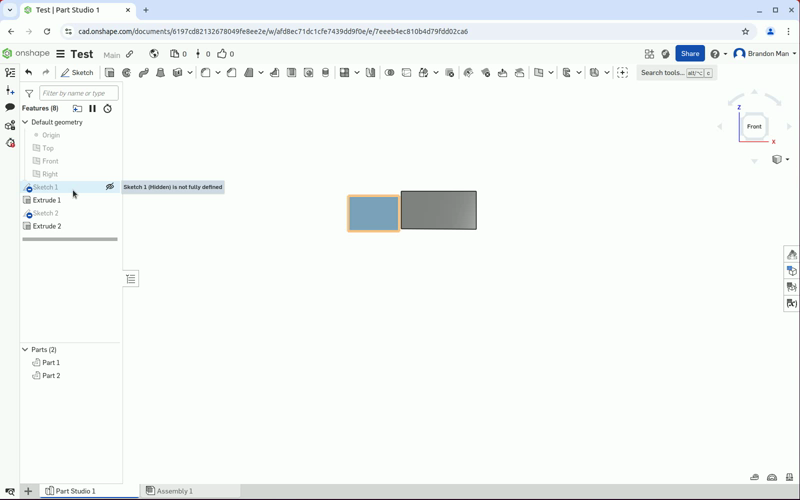
click(73, 189)
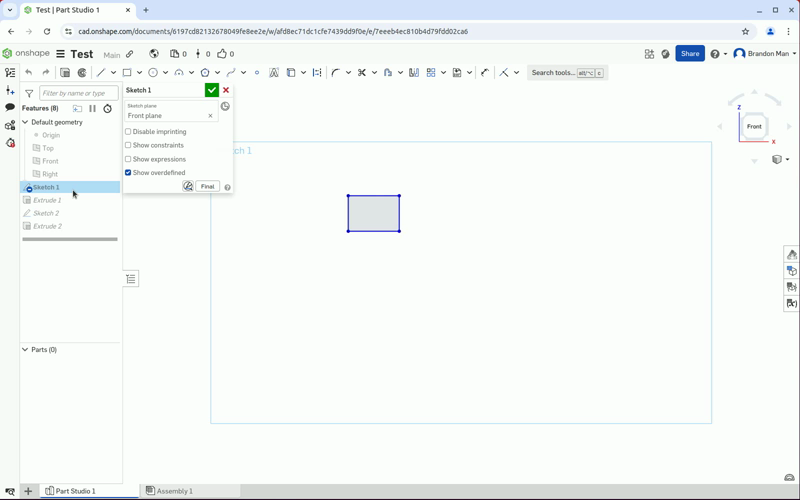
mouse_move(229, 92)
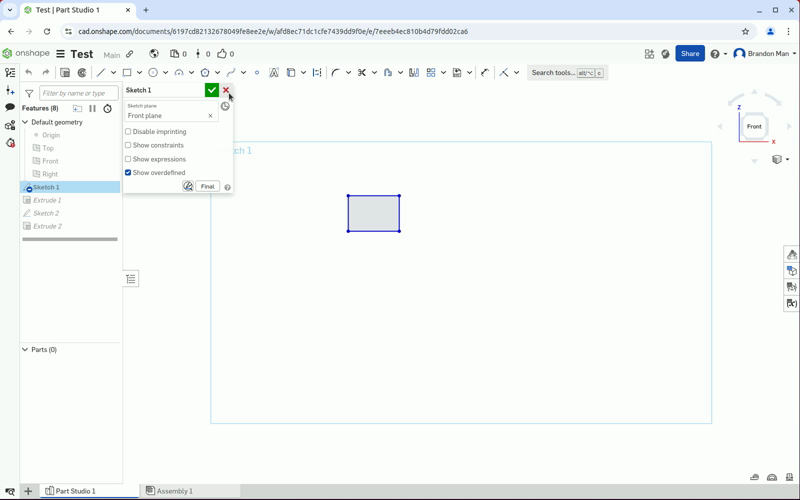
click(229, 92)
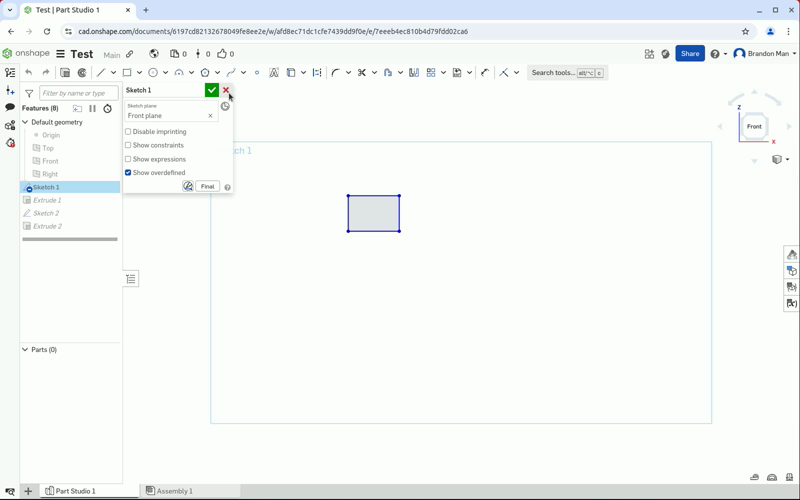
key(shift+s)
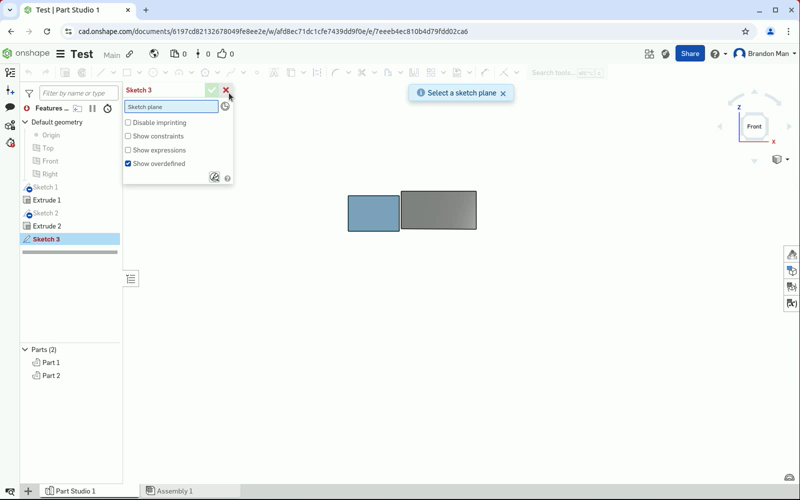
mouse_move(73, 163)
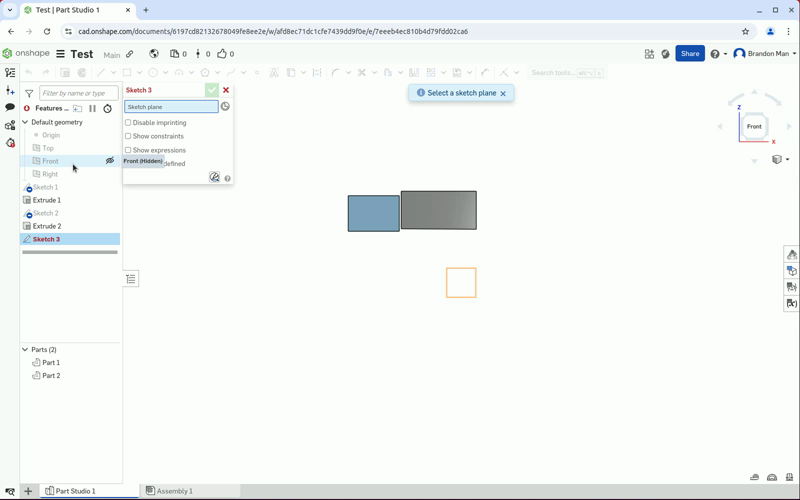
click(73, 163)
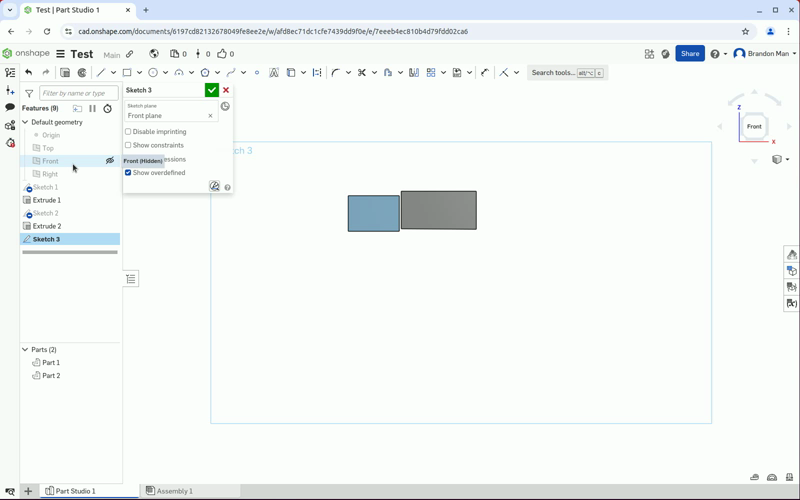
mouse_move(73, 352)
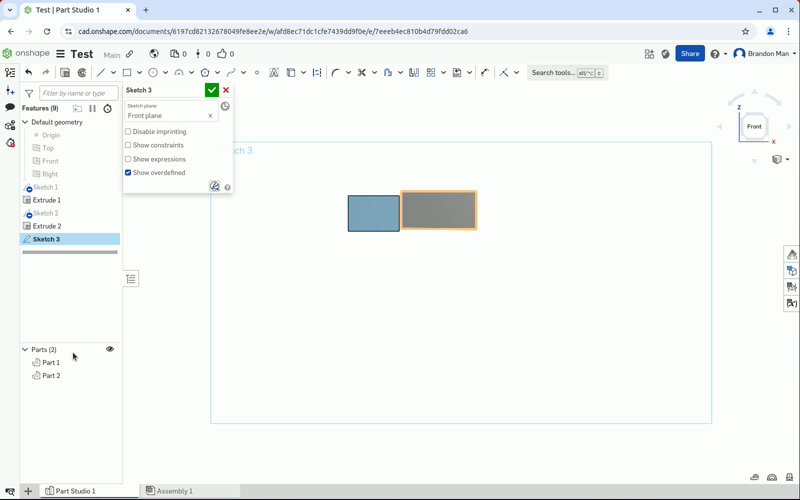
key(y)
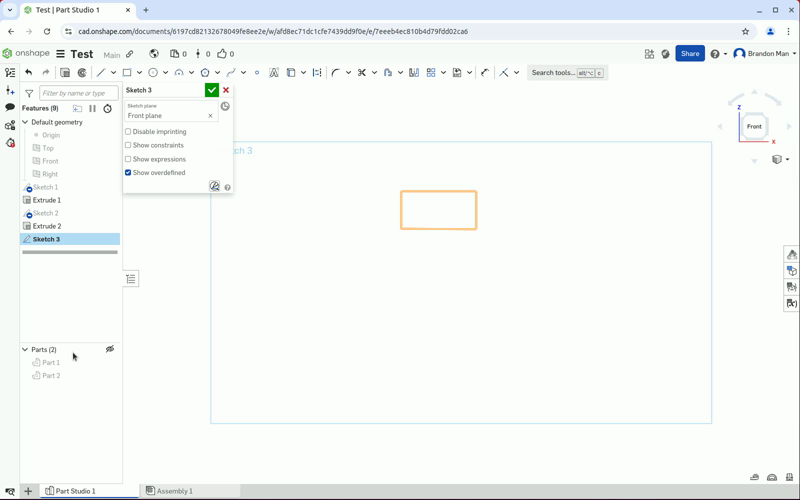
key(l)
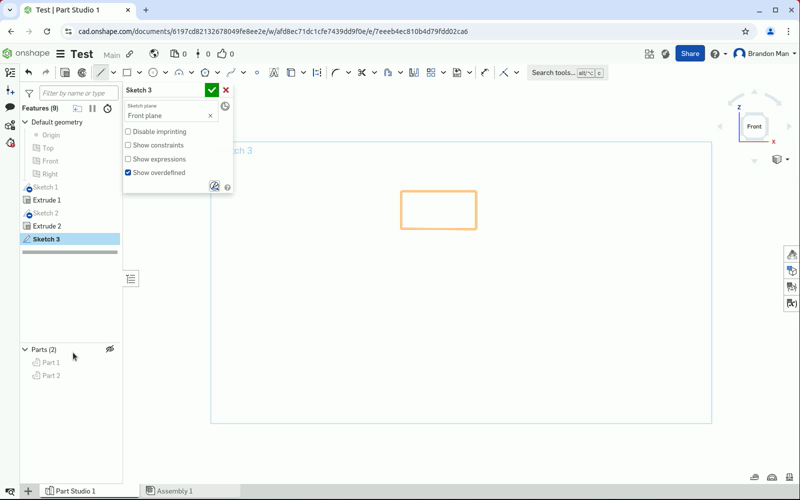
key_down(shift)
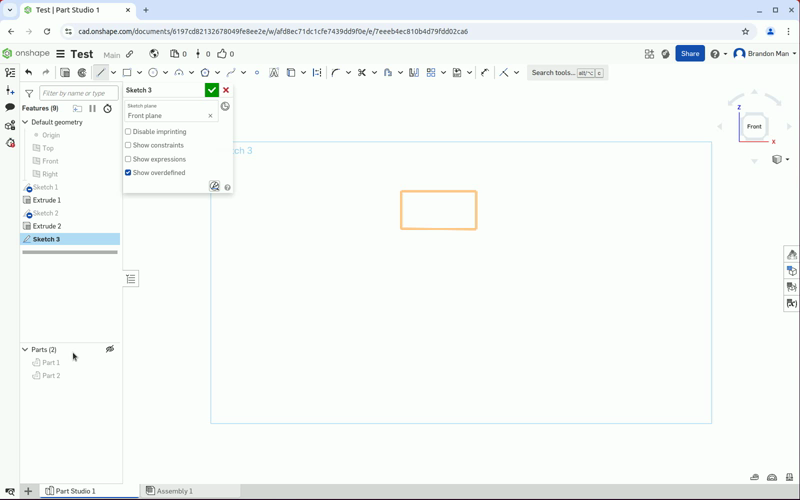
mouse_move(401, 268)
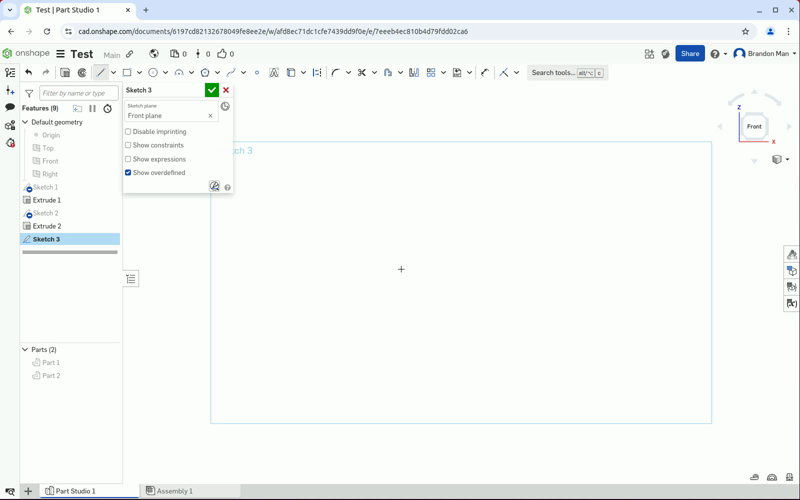
click(401, 268)
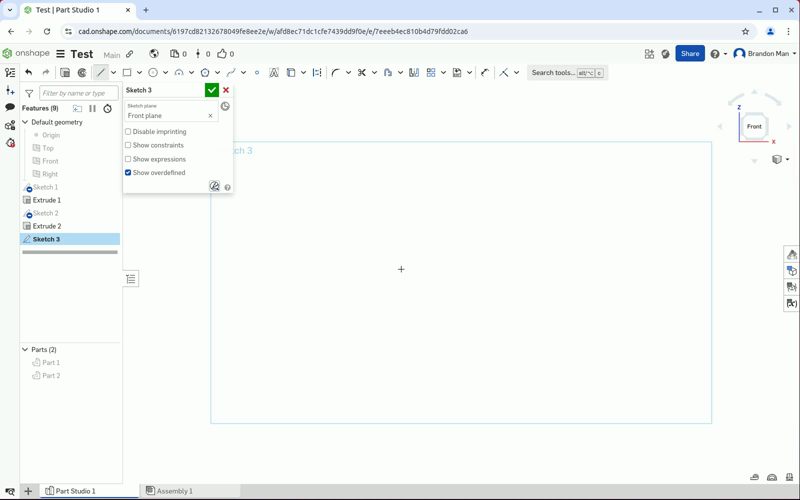
key_up(shift)
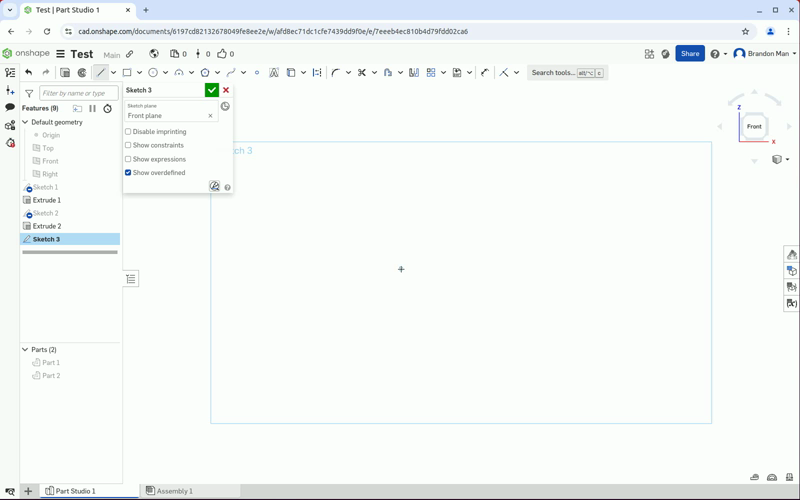
key_down(shift)
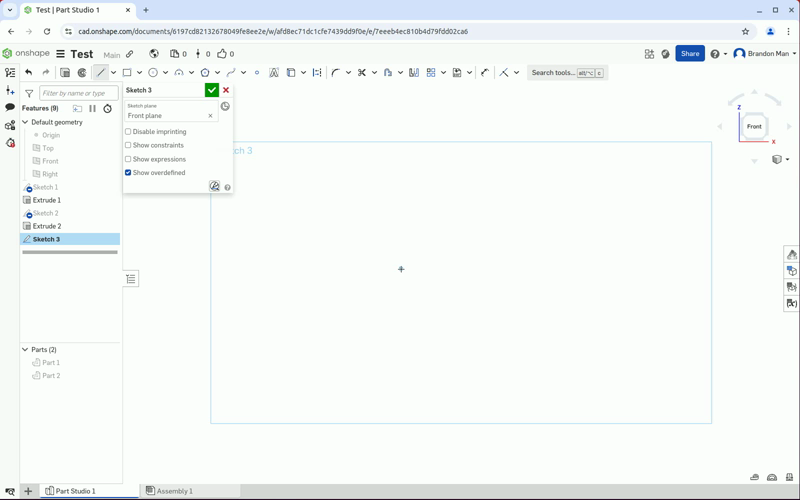
mouse_move(431, 268)
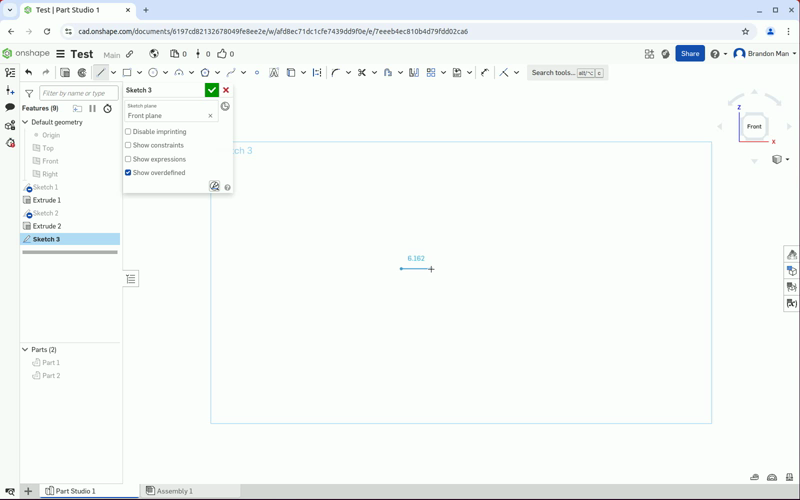
mouse_move(452, 268)
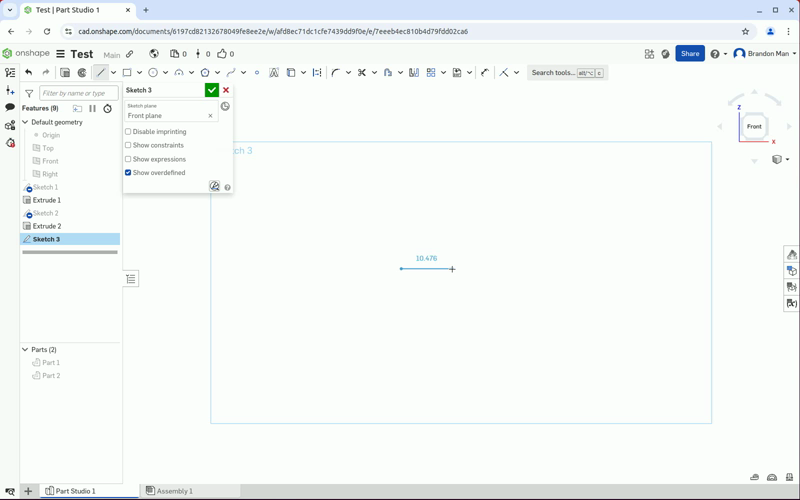
click(452, 268)
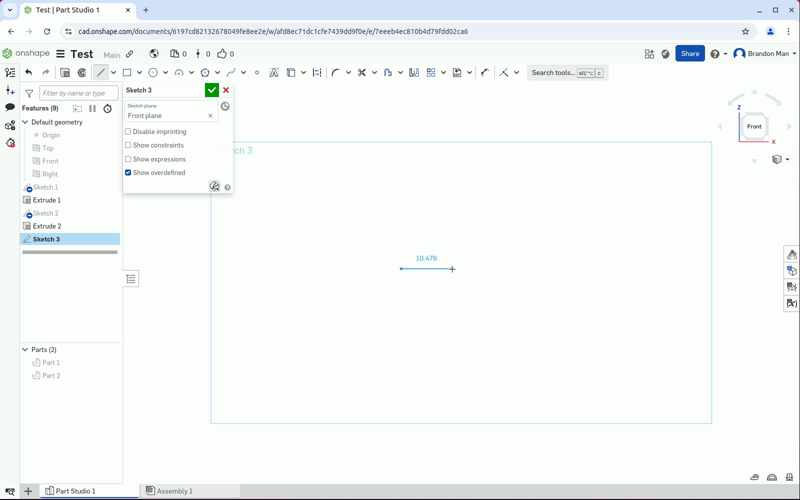
key_up(shift)
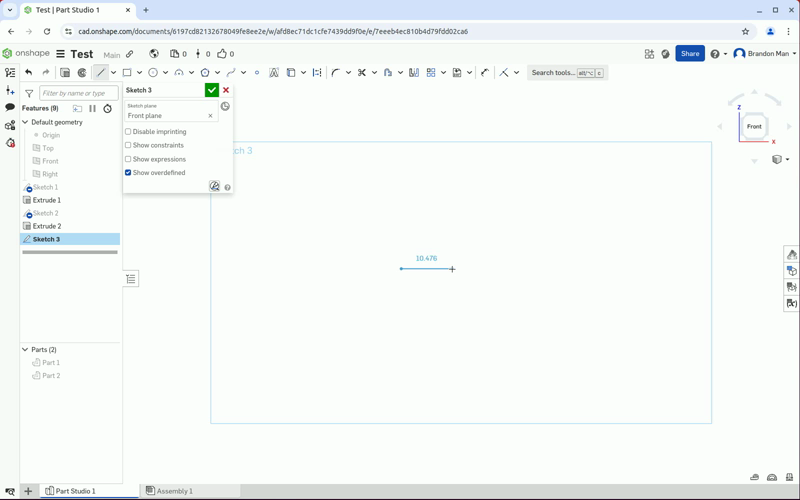
key_down(shift)
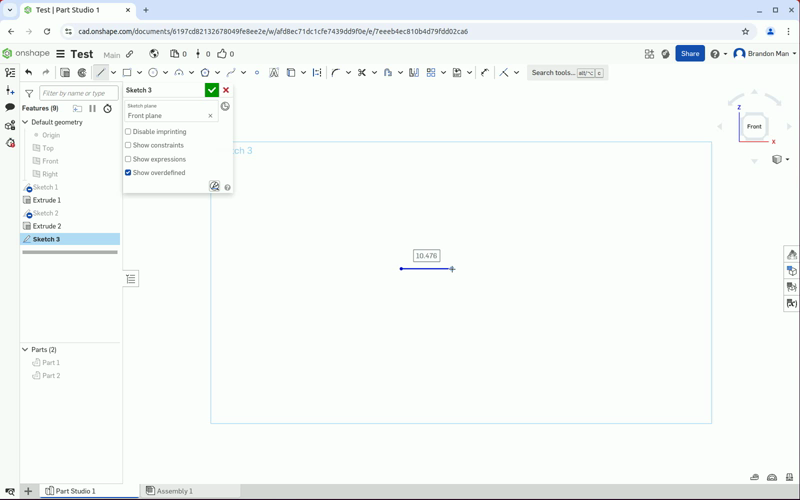
mouse_move(482, 268)
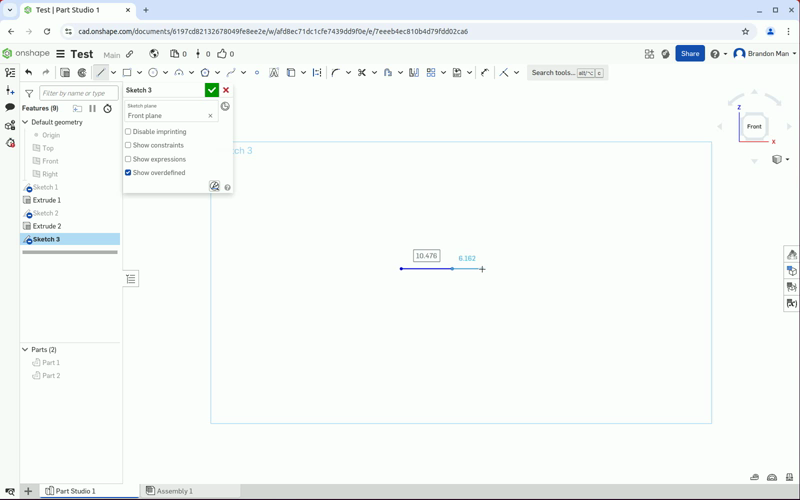
mouse_move(452, 230)
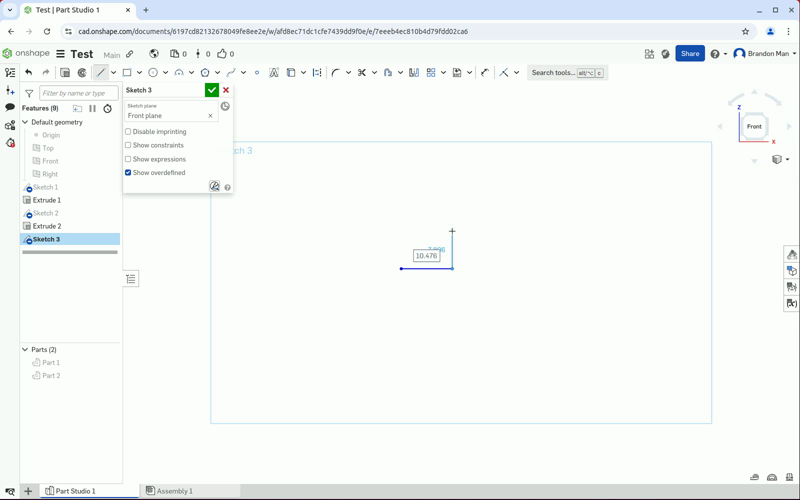
click(452, 230)
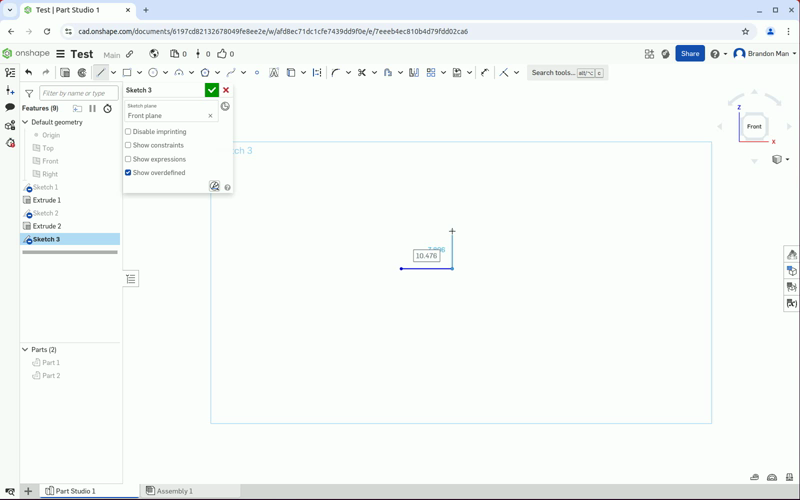
key_up(shift)
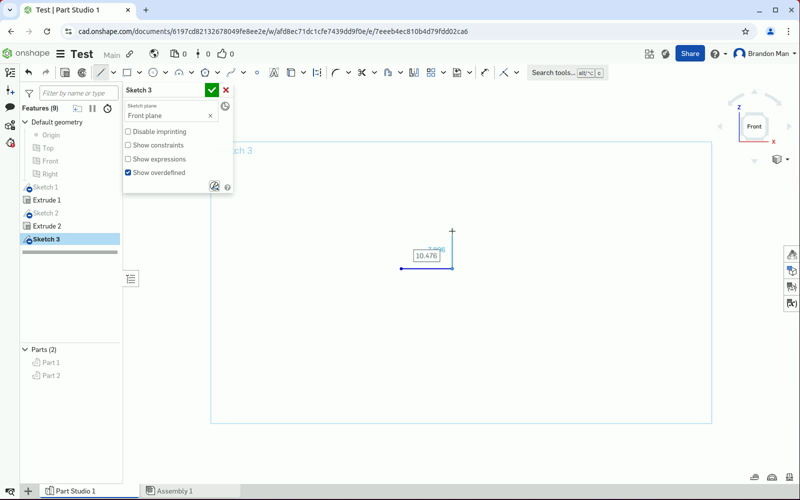
key_down(shift)
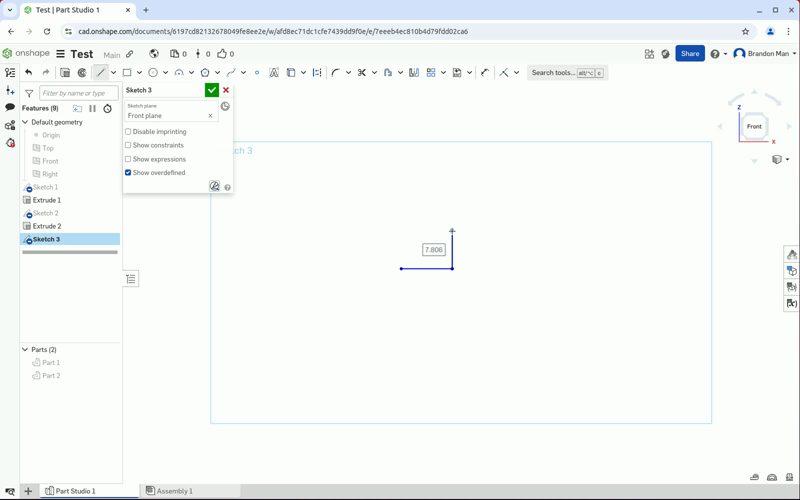
mouse_move(482, 230)
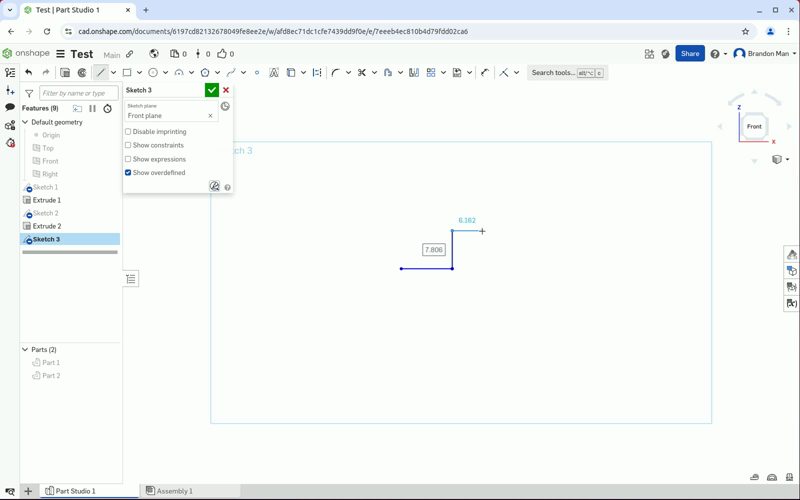
mouse_move(401, 230)
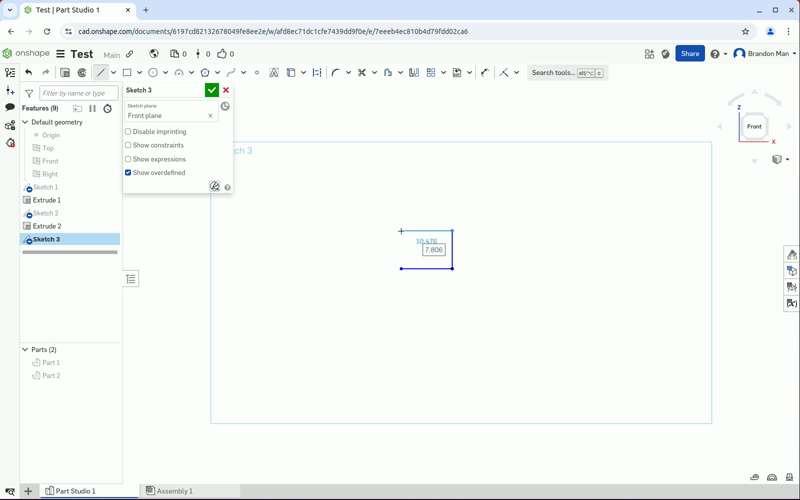
click(401, 230)
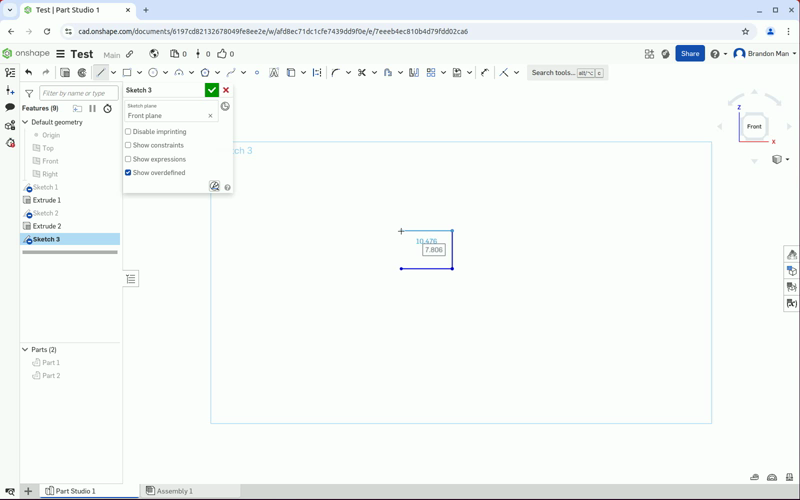
key_up(shift)
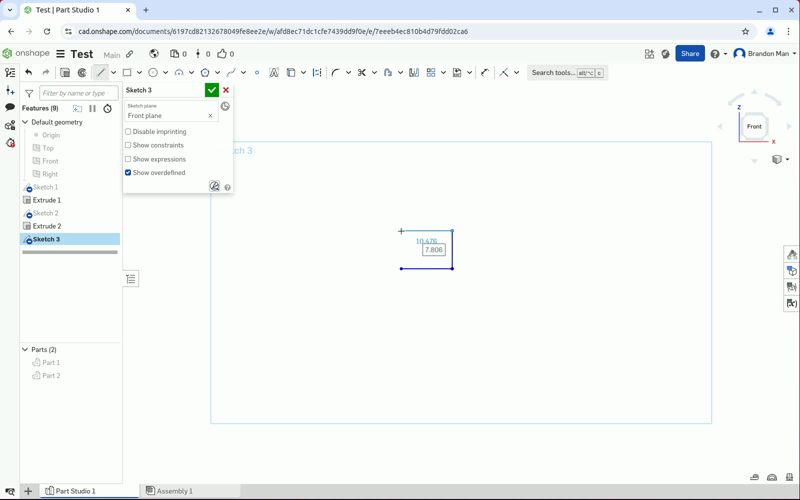
mouse_move(431, 230)
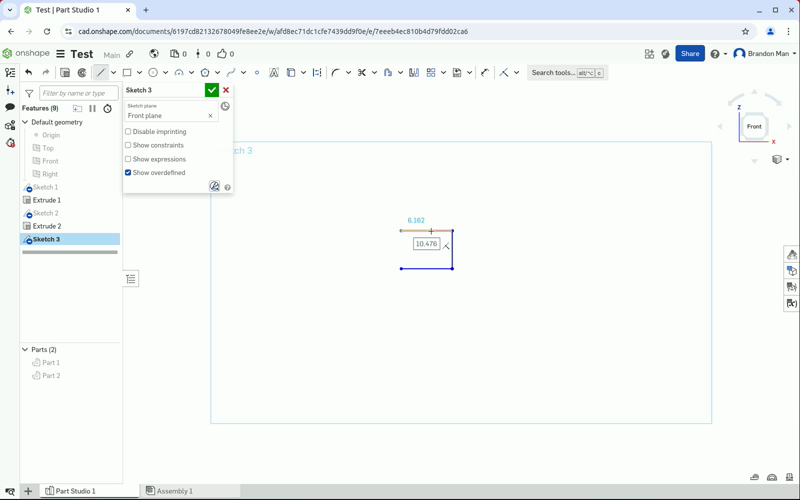
key_down(shift)
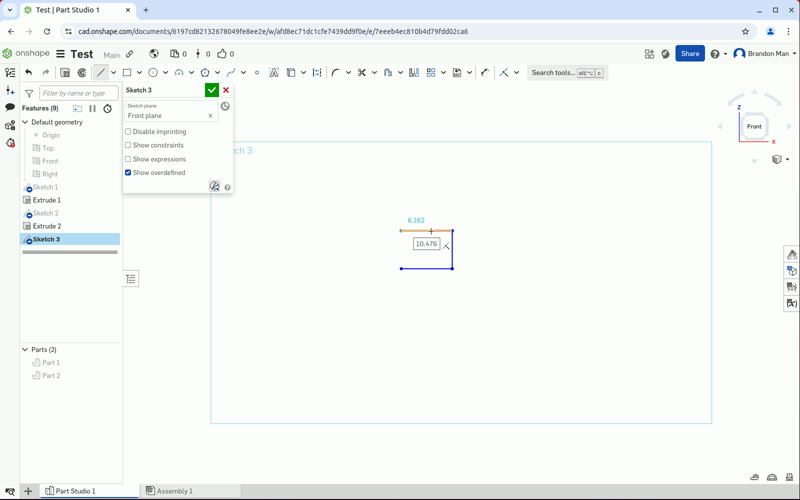
mouse_move(401, 268)
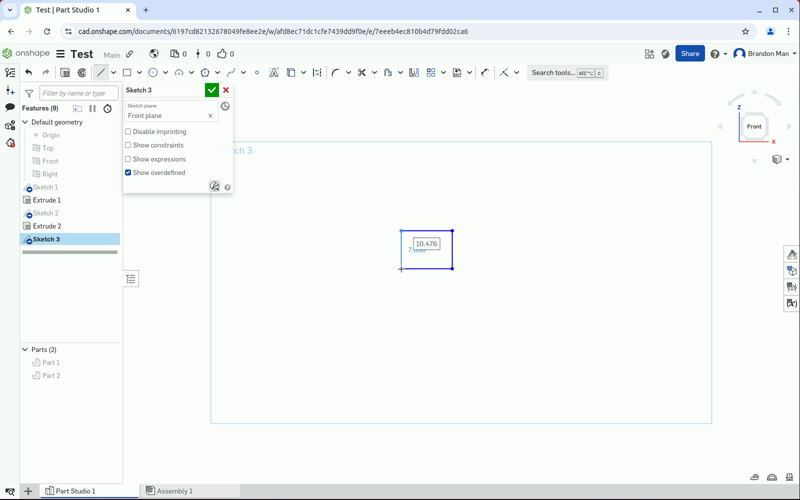
key_up(shift)
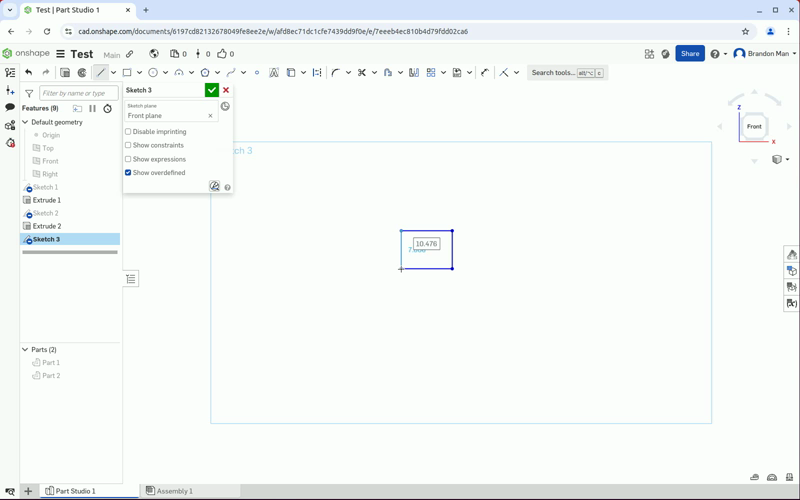
click(401, 268)
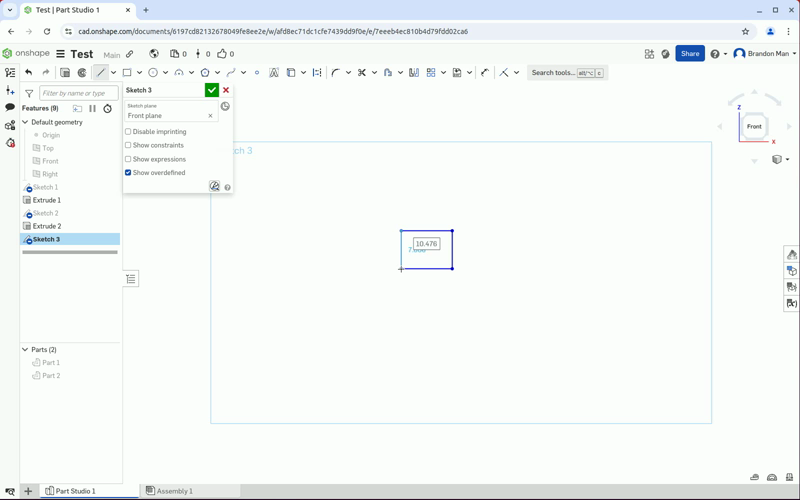
key(esc)
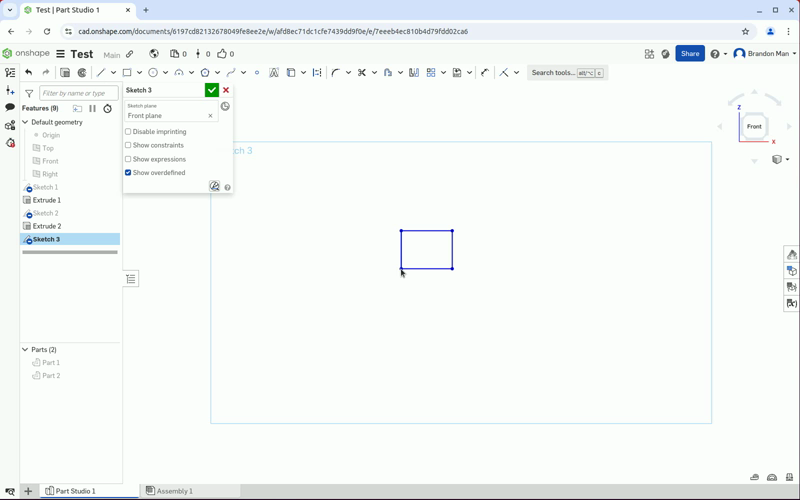
mouse_move(439, 252)
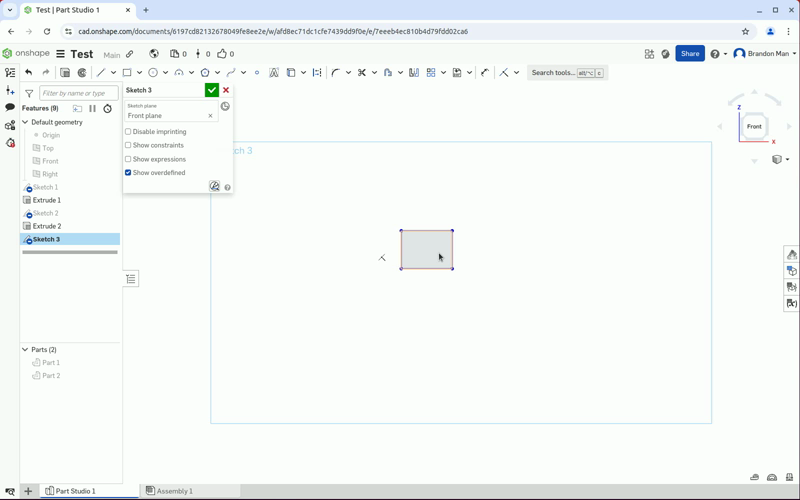
click(439, 252)
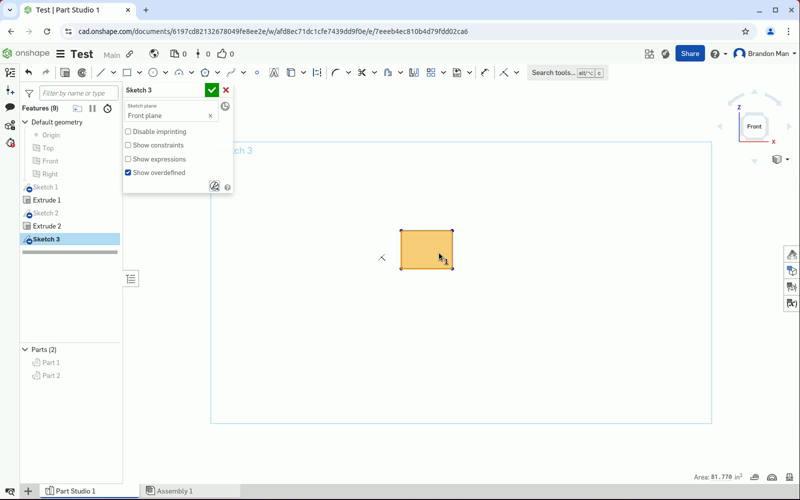
mouse_move(73, 352)
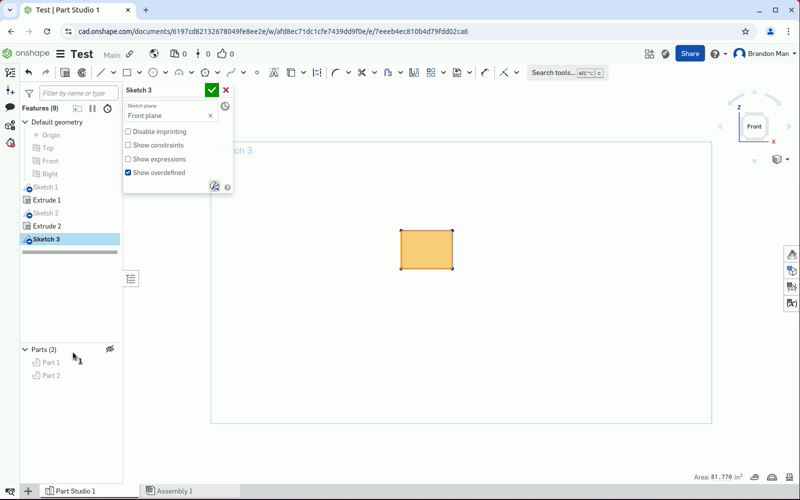
key(shift+y)
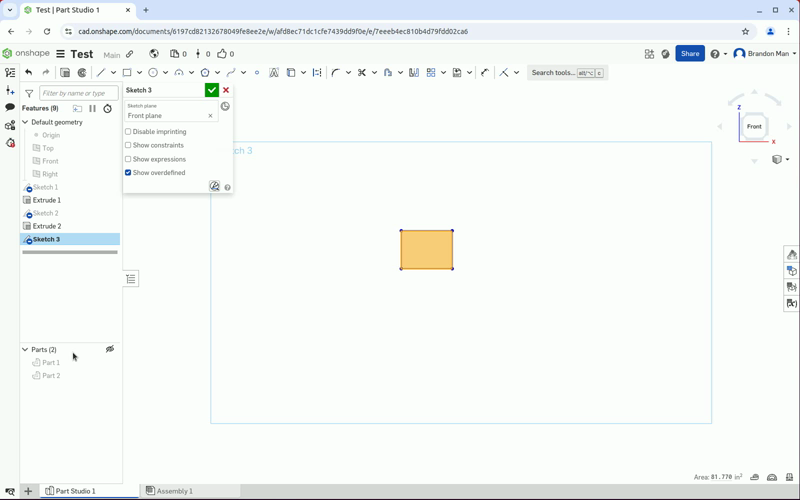
key(shift+e)
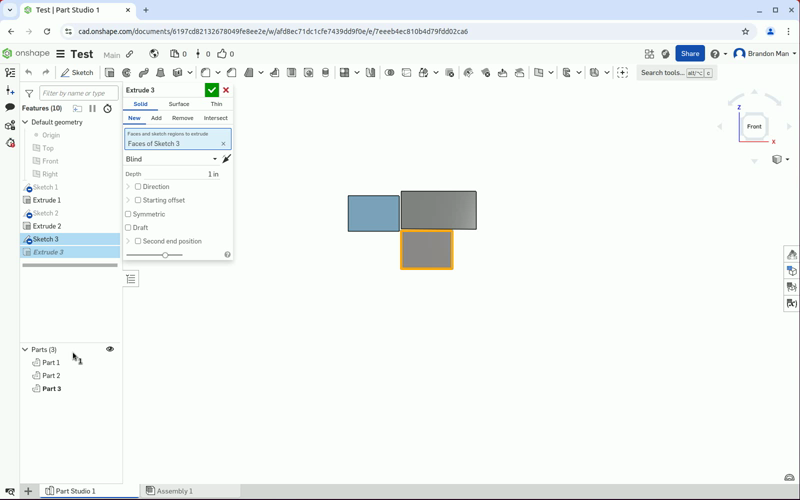
mouse_move(143, 106)
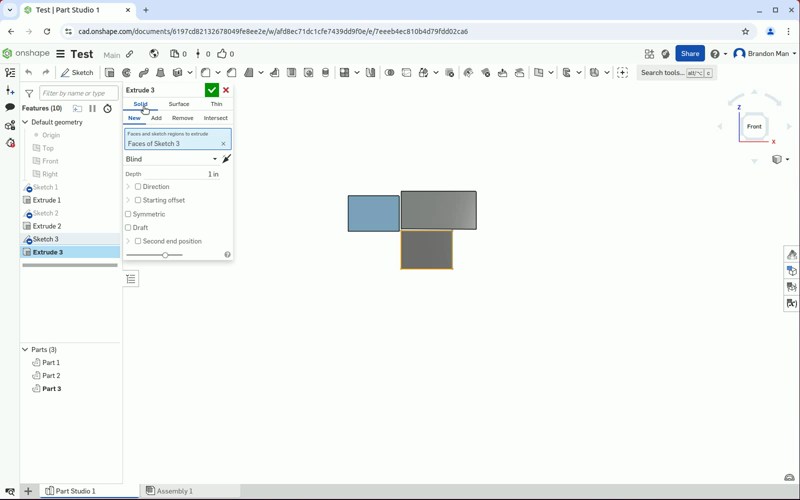
click(143, 106)
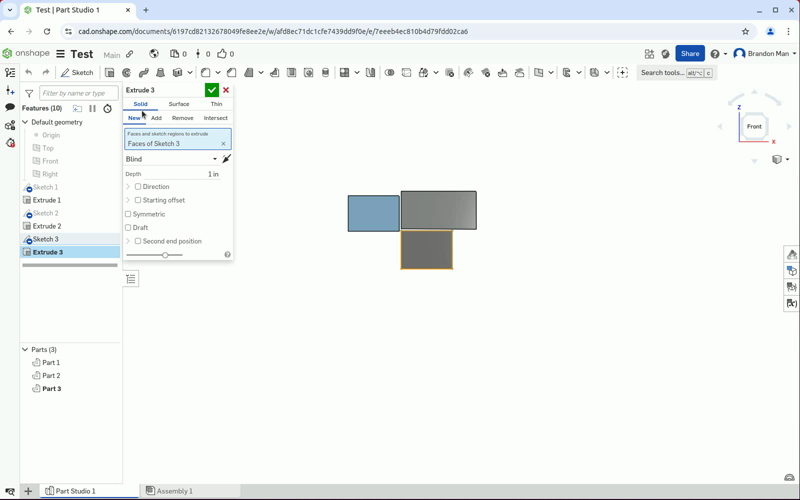
mouse_move(137, 120)
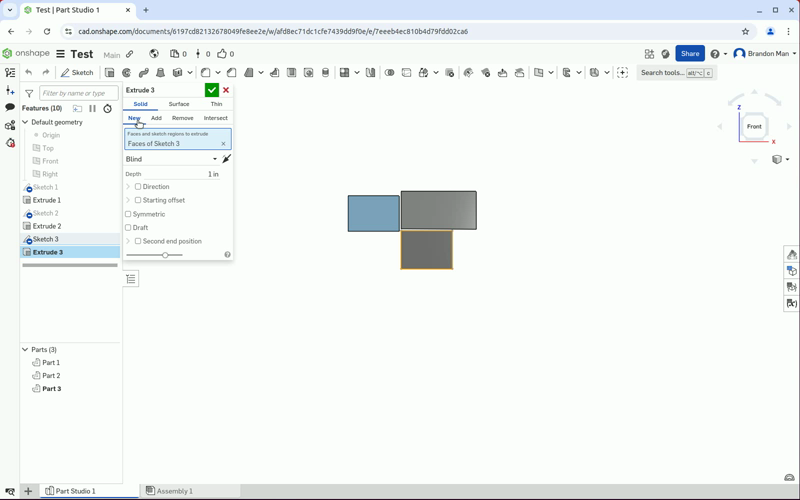
click(137, 120)
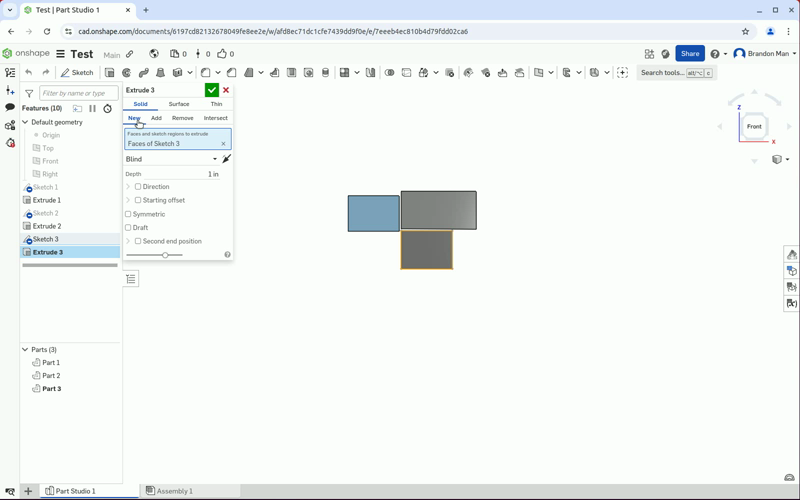
key(tab, 4)
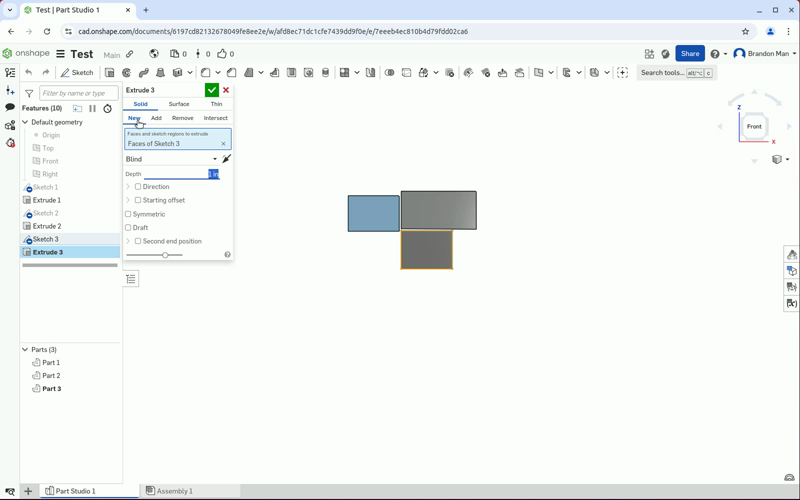
text(1.204)
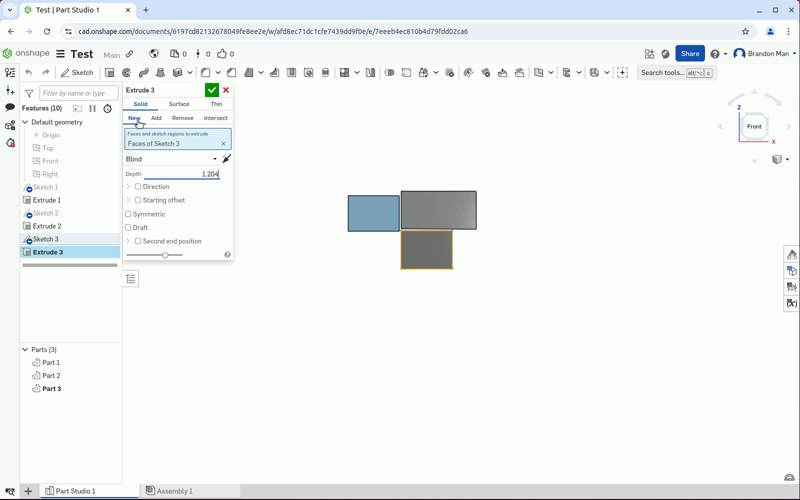
key(enter)
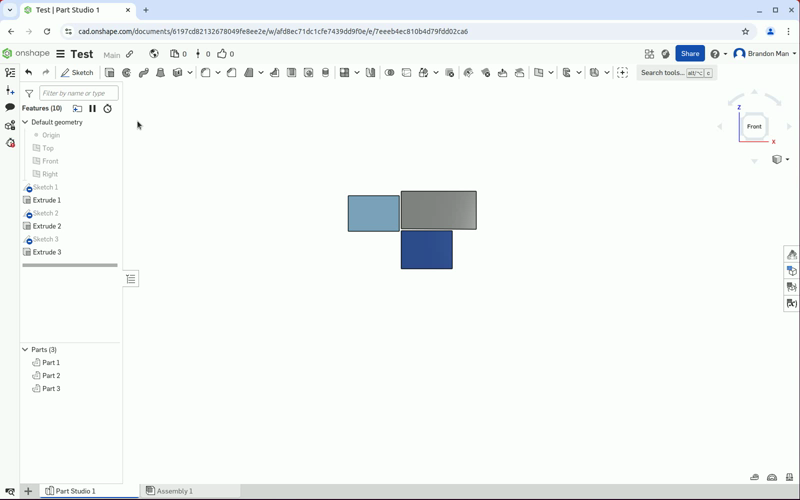
key(shift+h)
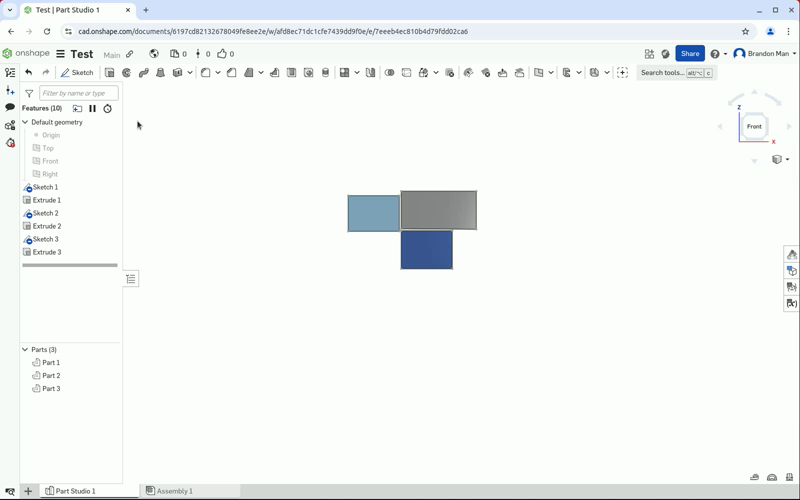
key(shift+h)
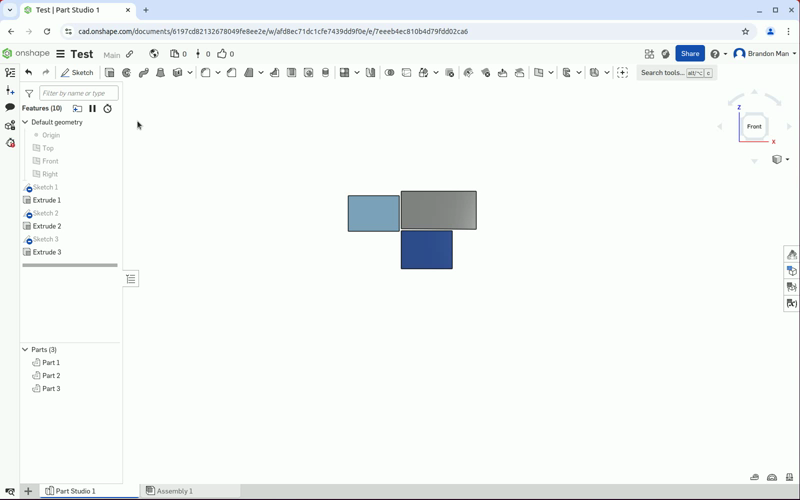
mouse_move(73, 189)
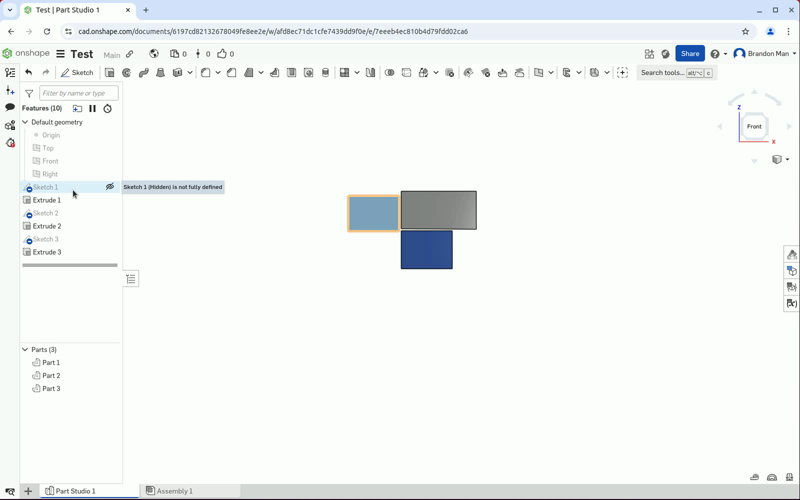
click(73, 189)
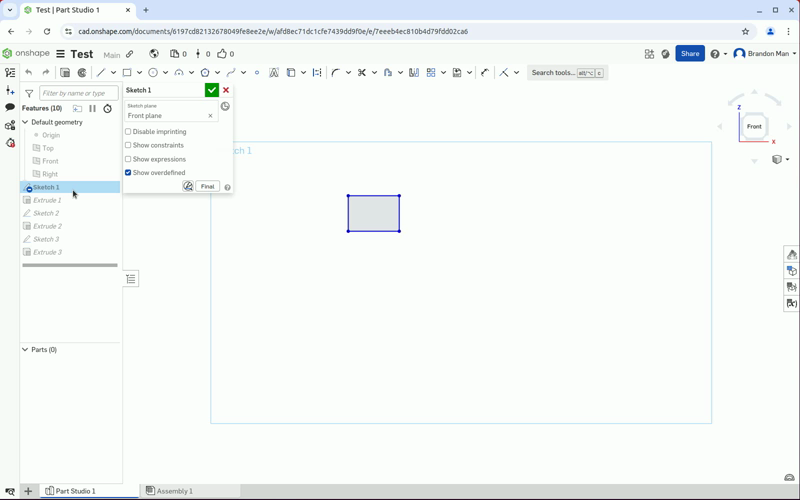
mouse_move(229, 92)
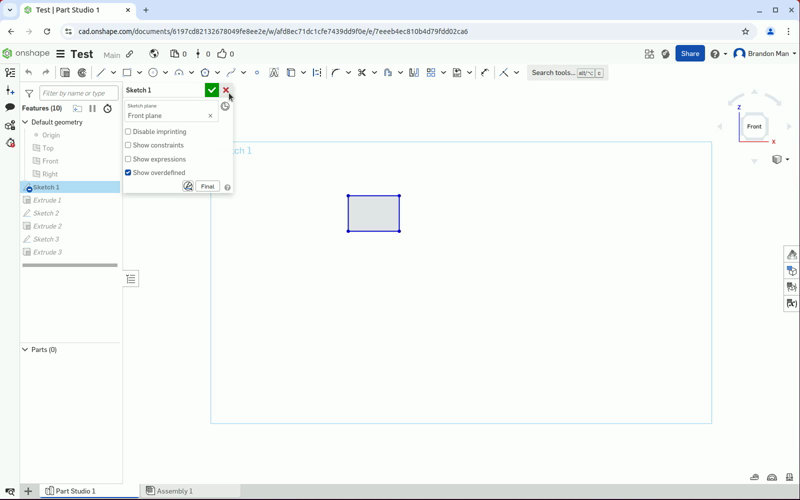
click(229, 92)
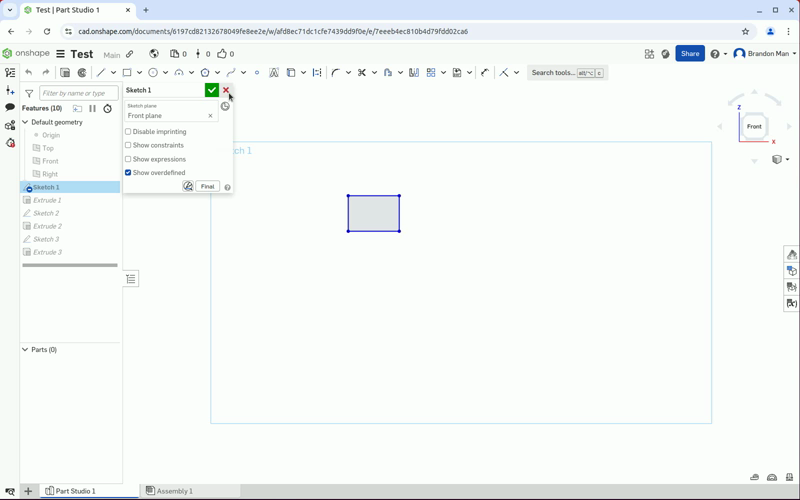
key(shift+s)
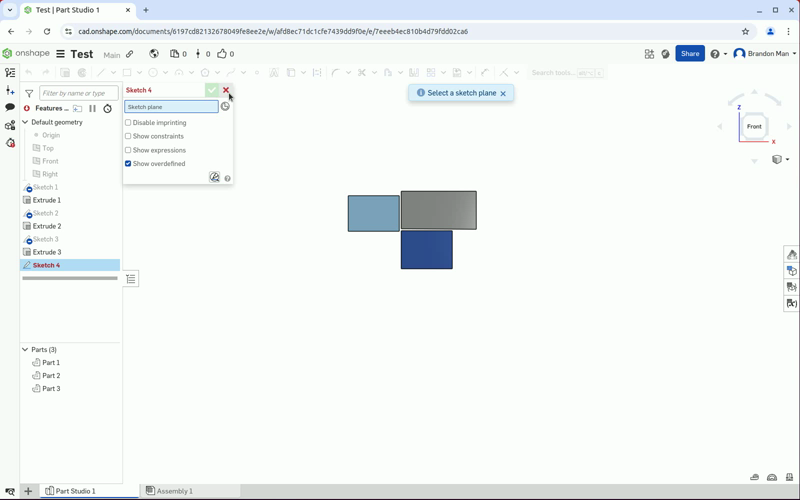
mouse_move(73, 163)
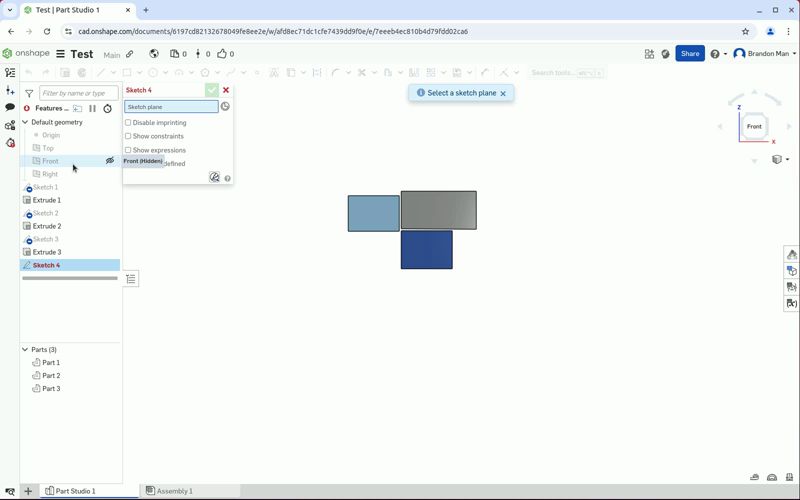
click(73, 163)
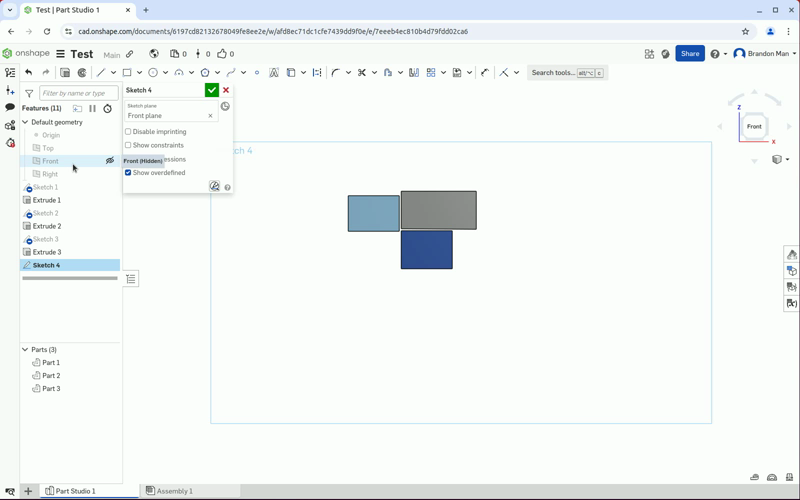
mouse_move(73, 352)
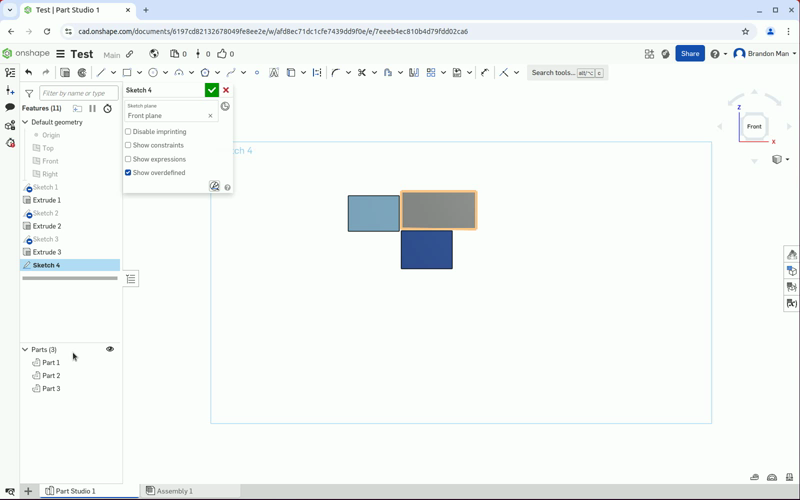
key(y)
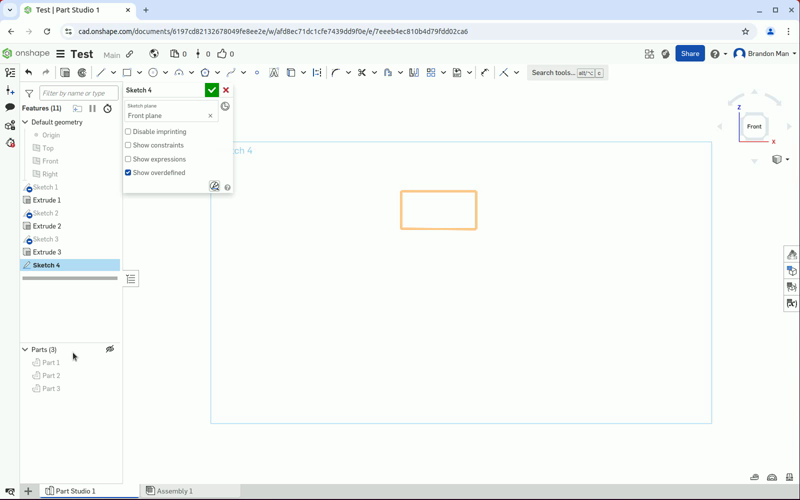
key(l)
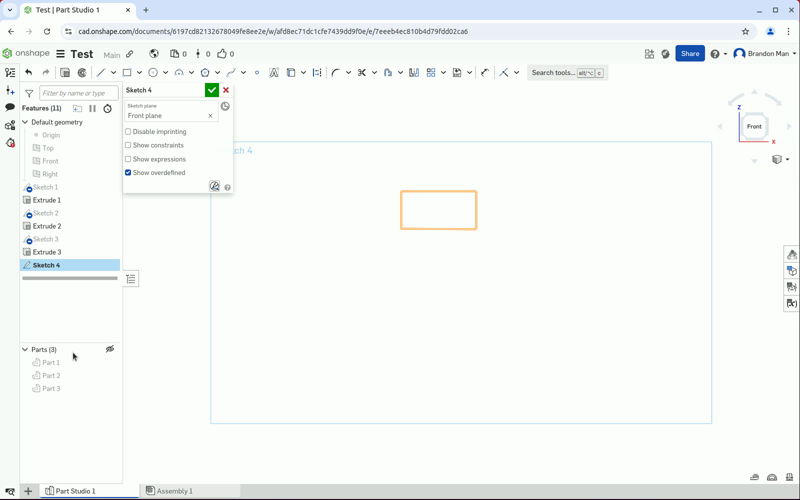
key_down(shift)
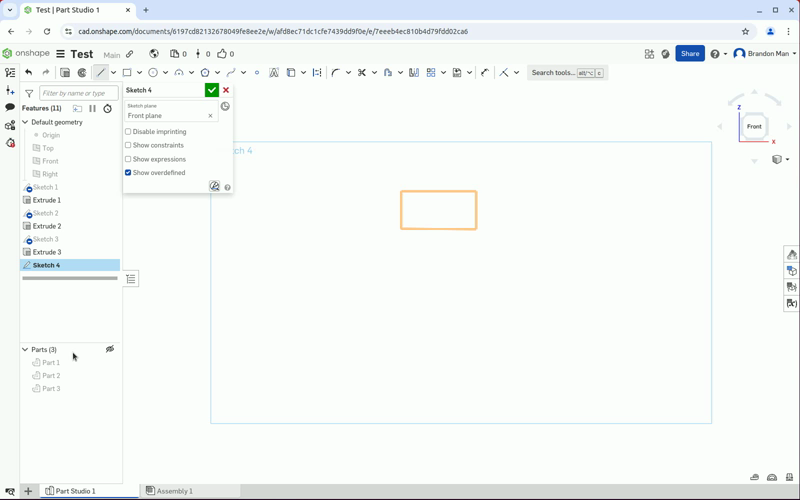
mouse_move(348, 268)
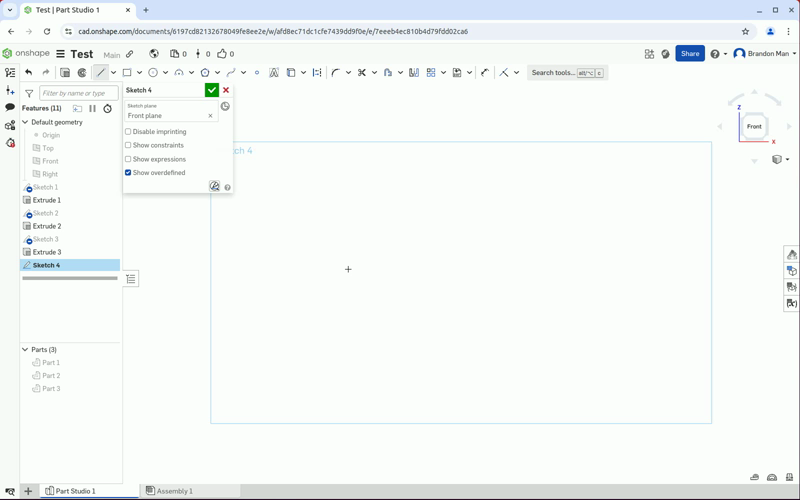
click(348, 268)
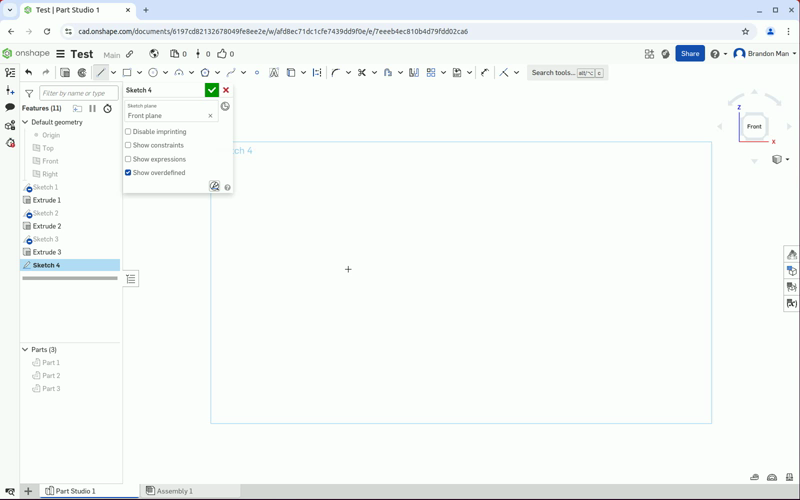
key_up(shift)
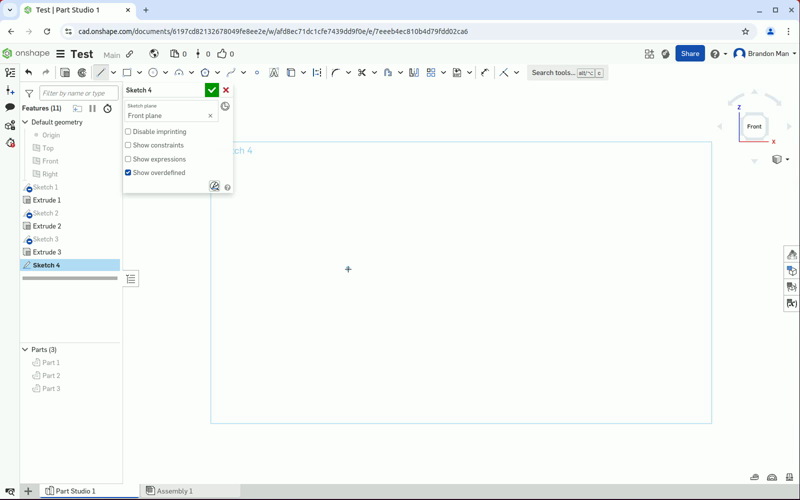
key_down(shift)
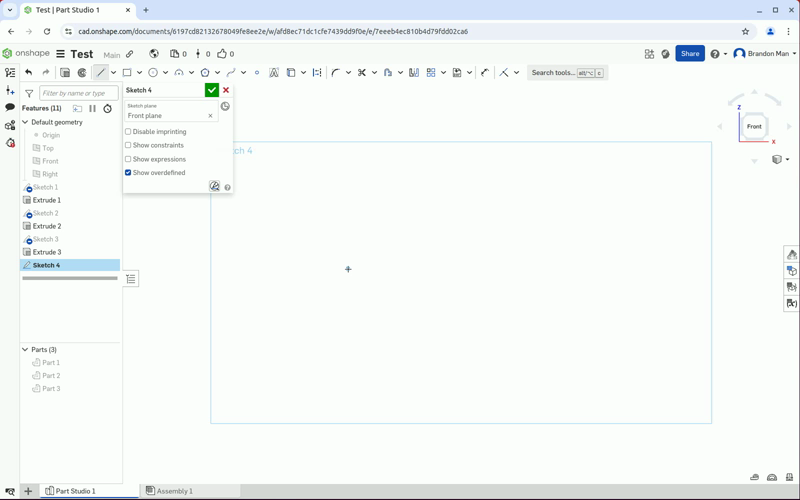
mouse_move(378, 268)
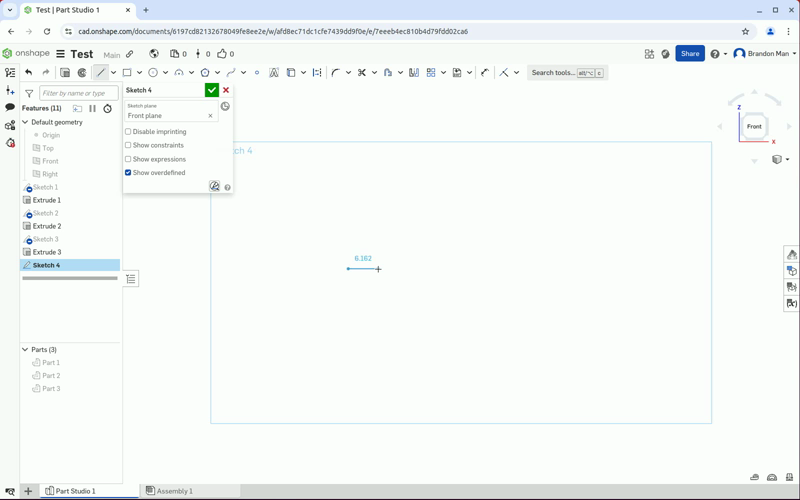
mouse_move(399, 268)
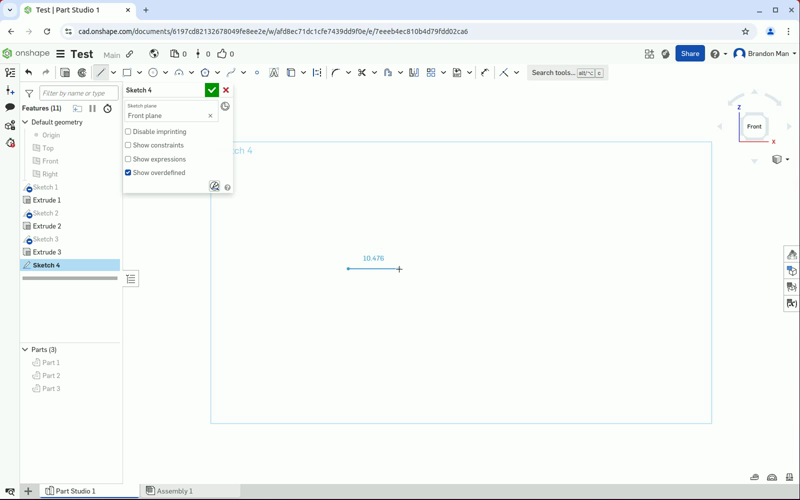
click(399, 268)
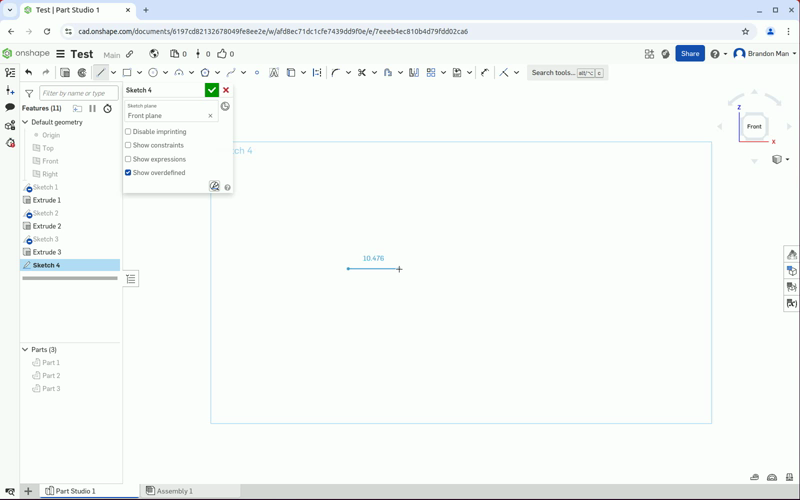
key_up(shift)
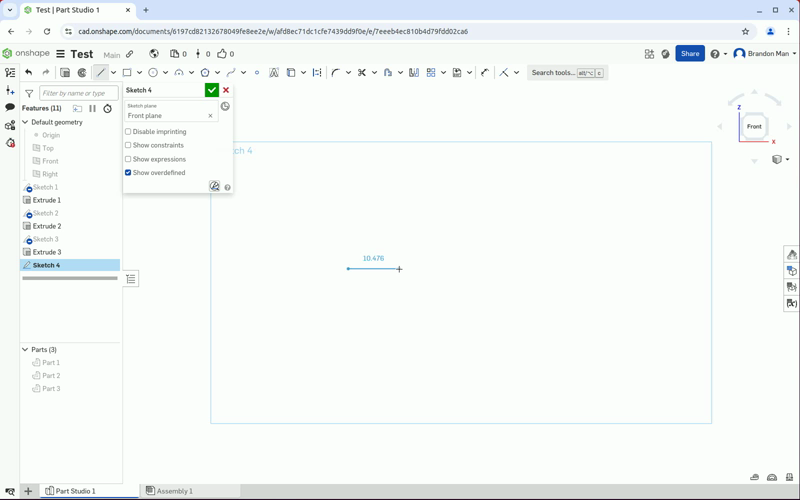
key_down(shift)
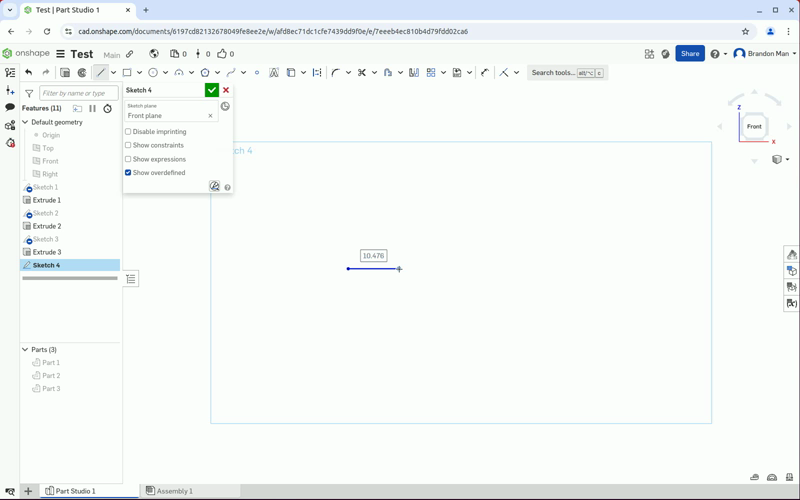
mouse_move(429, 268)
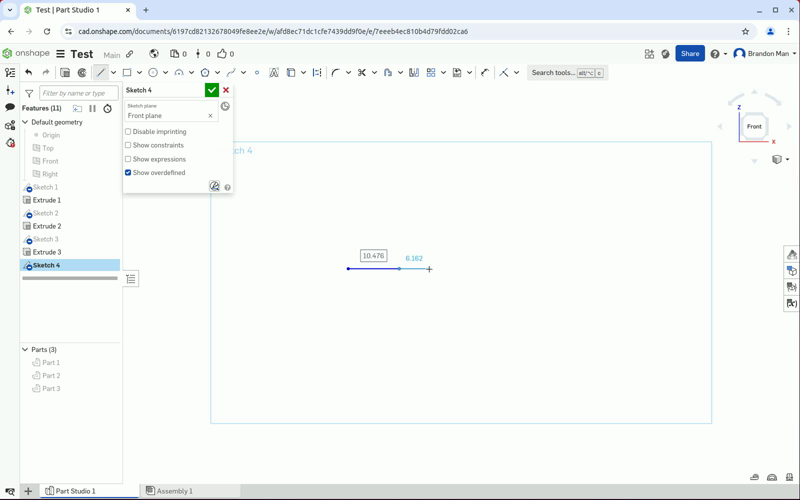
mouse_move(399, 233)
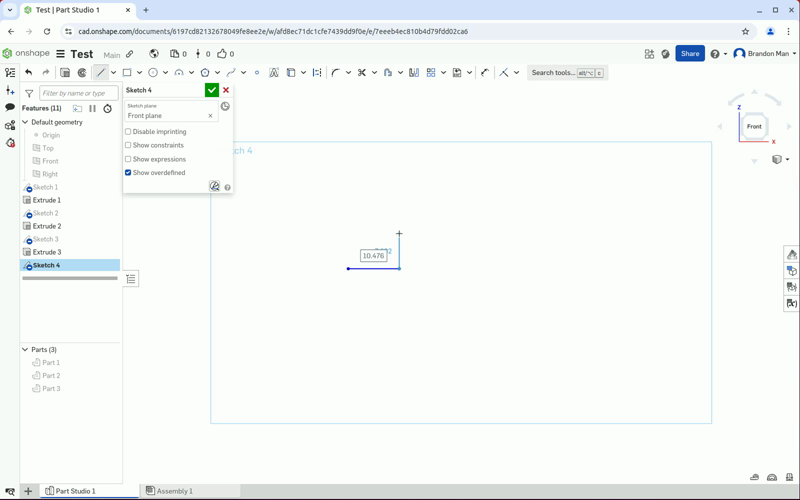
click(399, 233)
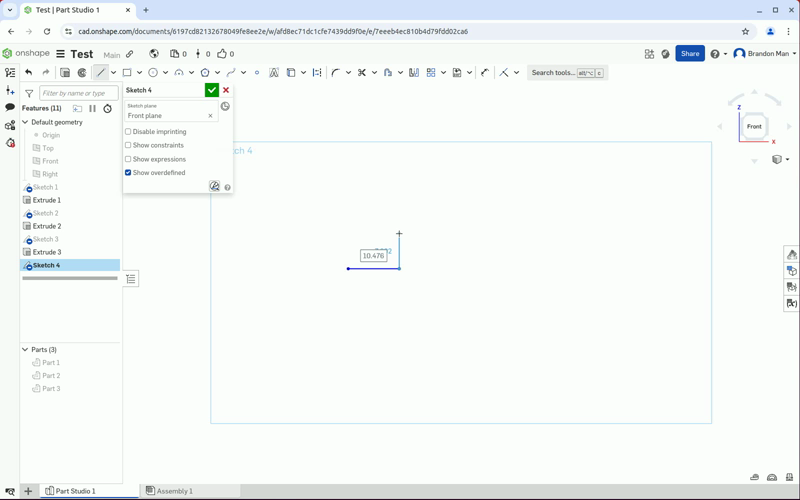
key_up(shift)
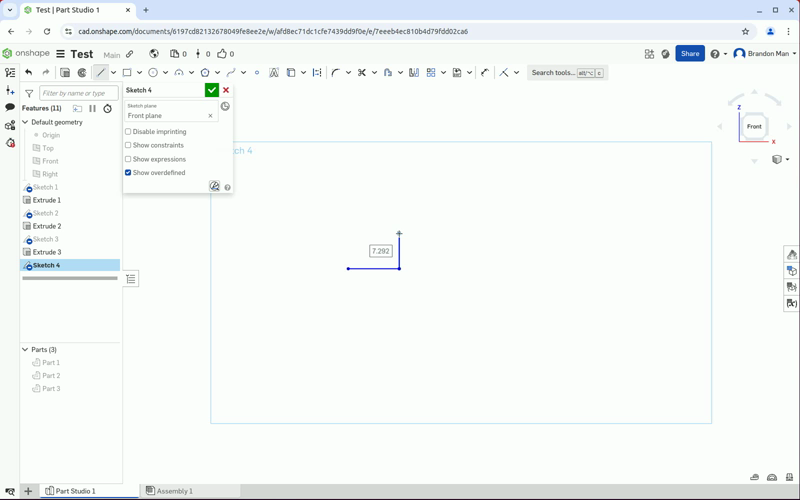
key_down(shift)
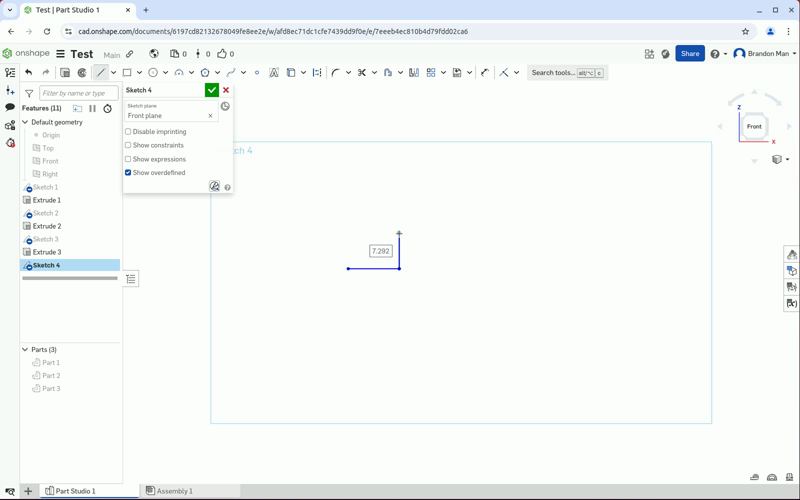
mouse_move(429, 233)
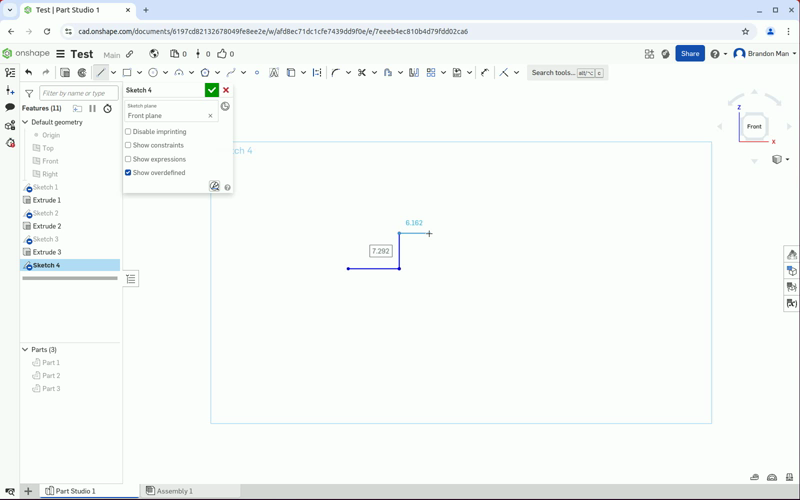
mouse_move(348, 233)
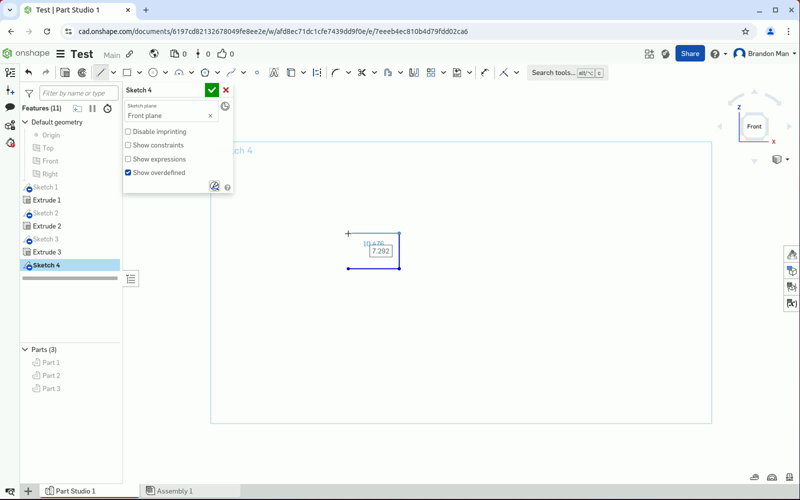
click(348, 233)
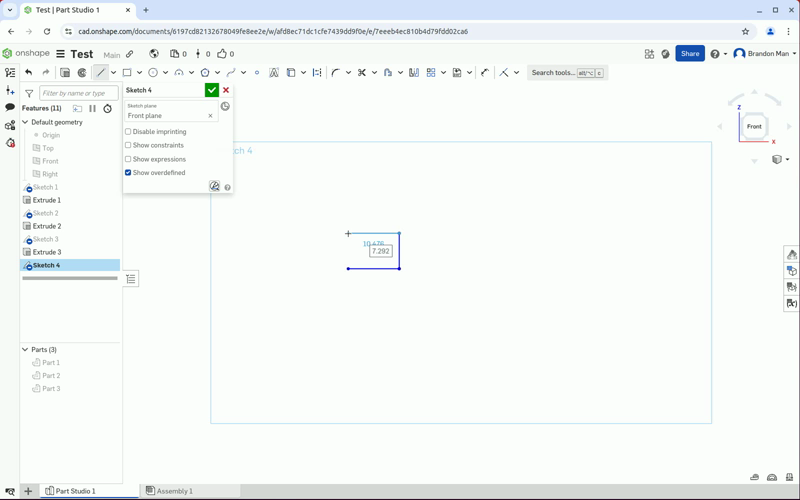
key_up(shift)
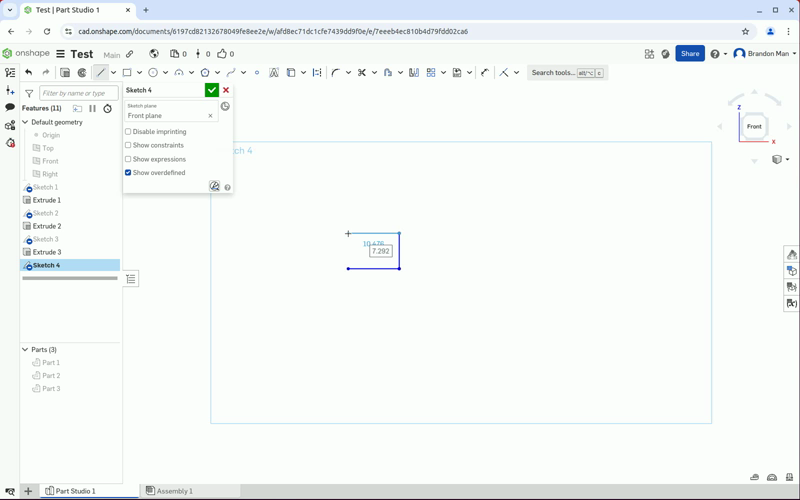
mouse_move(378, 233)
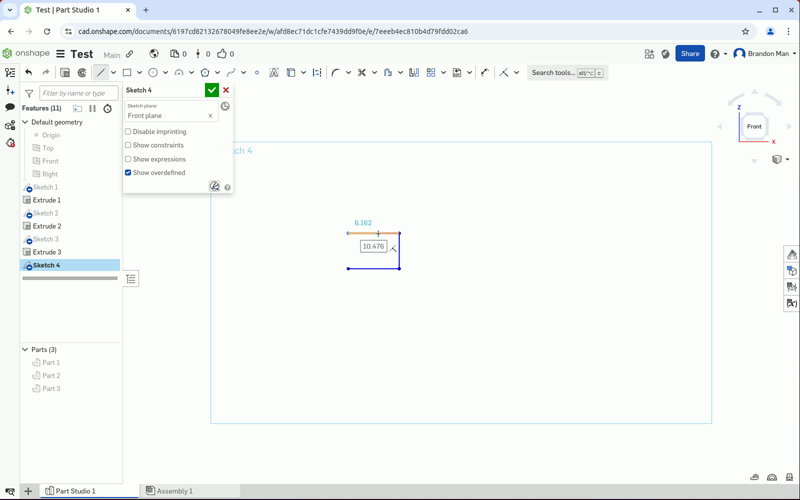
key_down(shift)
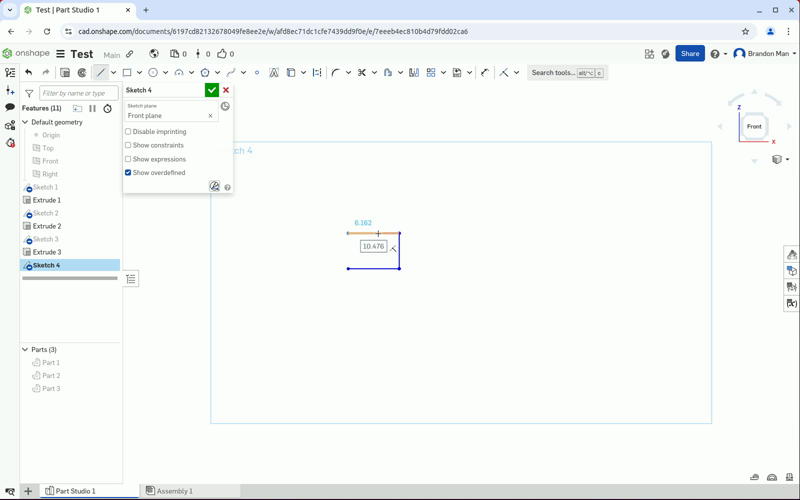
mouse_move(348, 268)
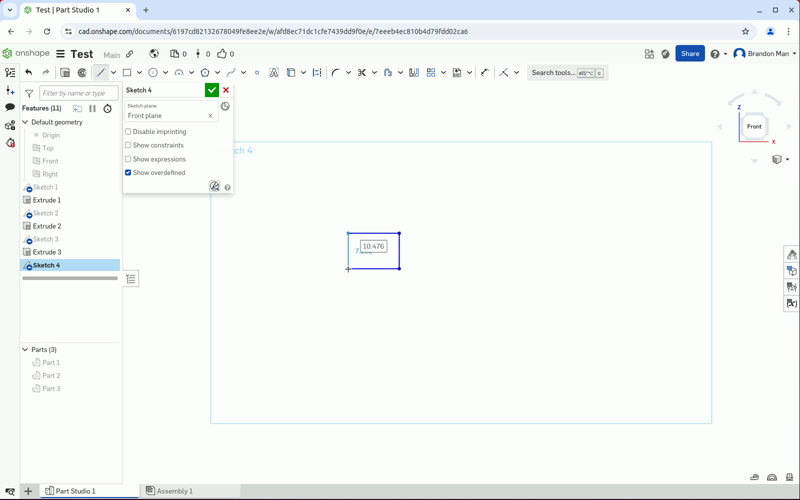
key_up(shift)
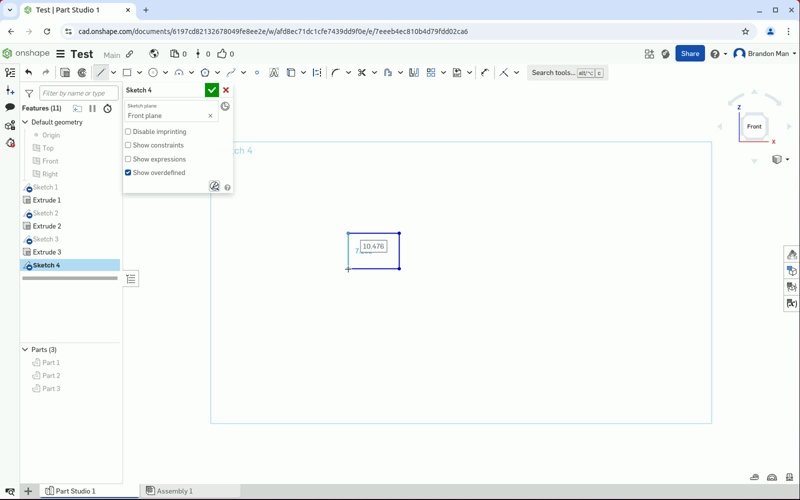
click(348, 268)
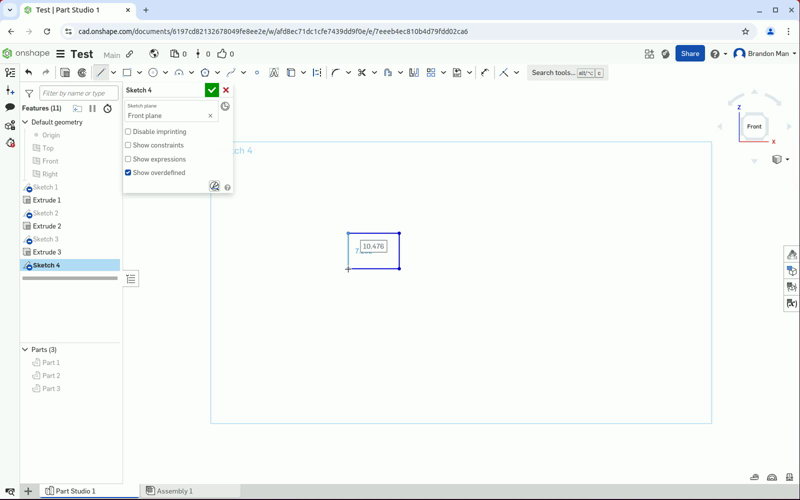
key(esc)
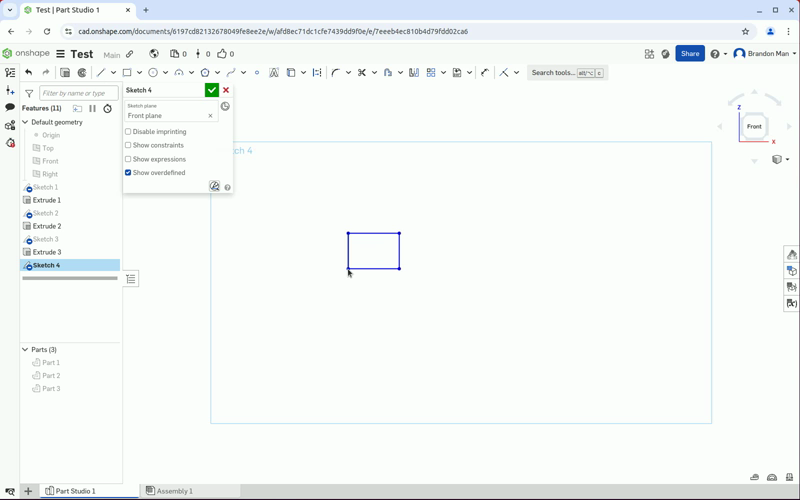
mouse_move(387, 239)
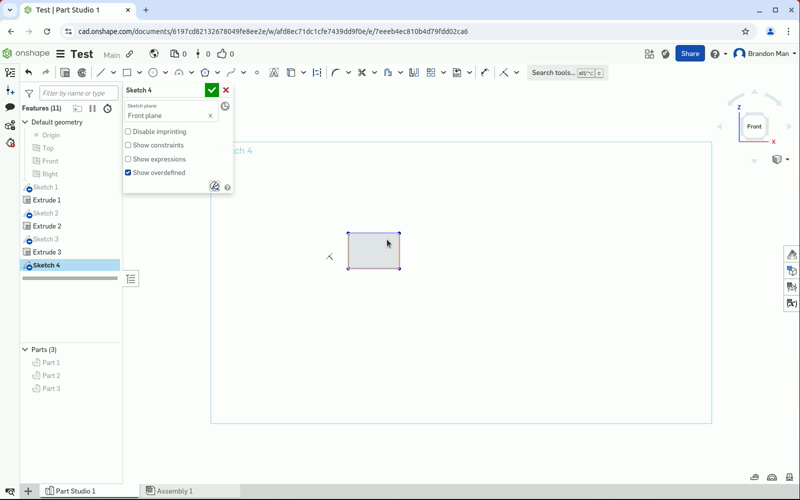
click(387, 239)
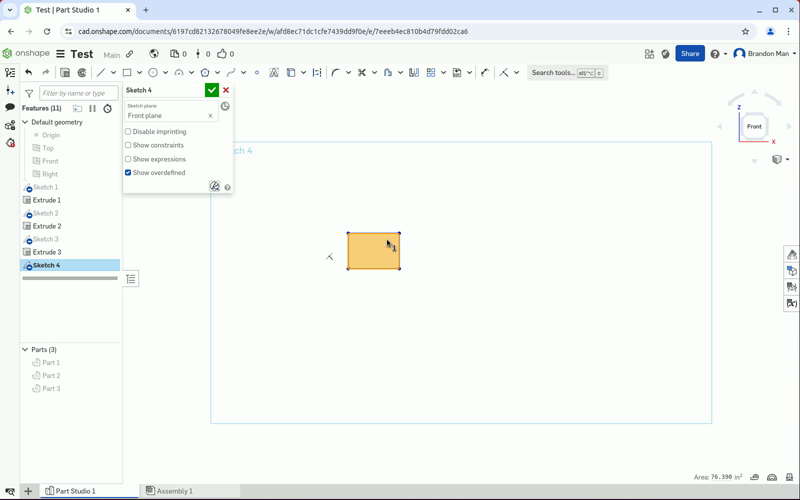
mouse_move(73, 352)
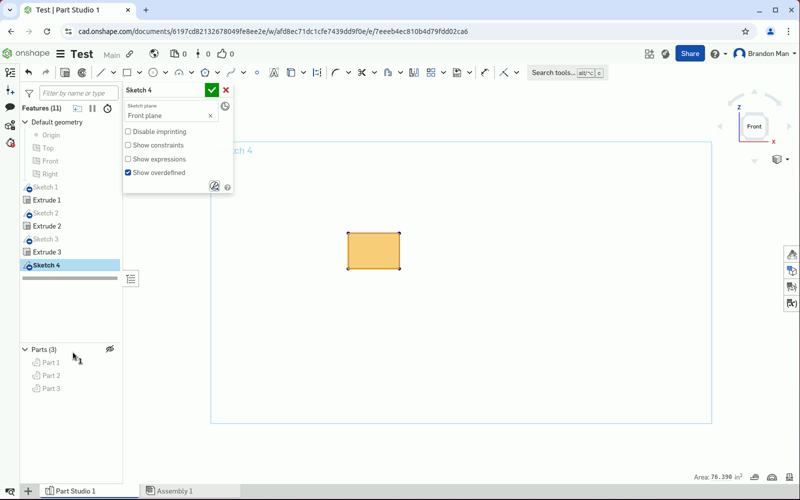
key(shift+y)
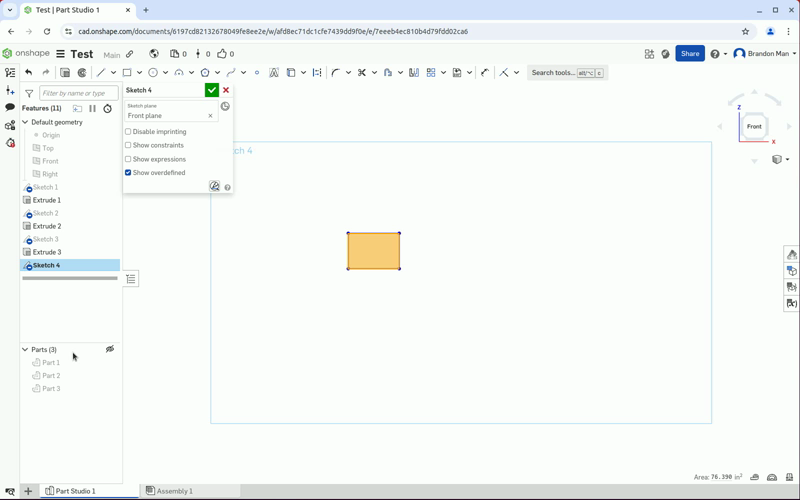
key(shift+e)
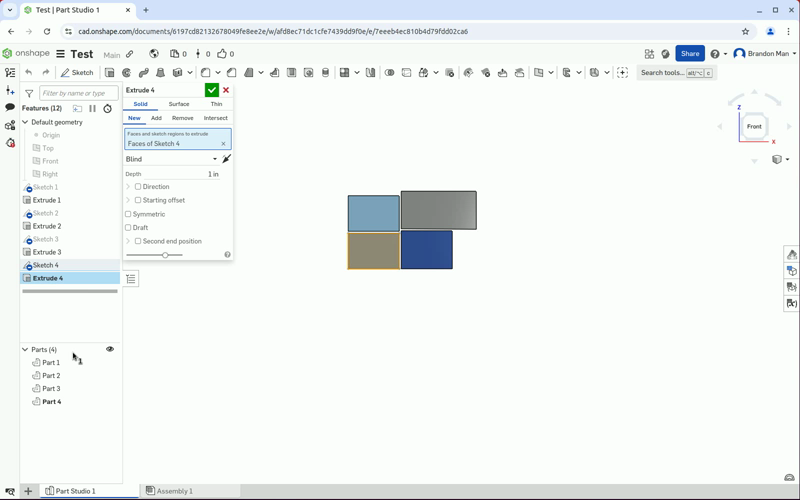
mouse_move(143, 106)
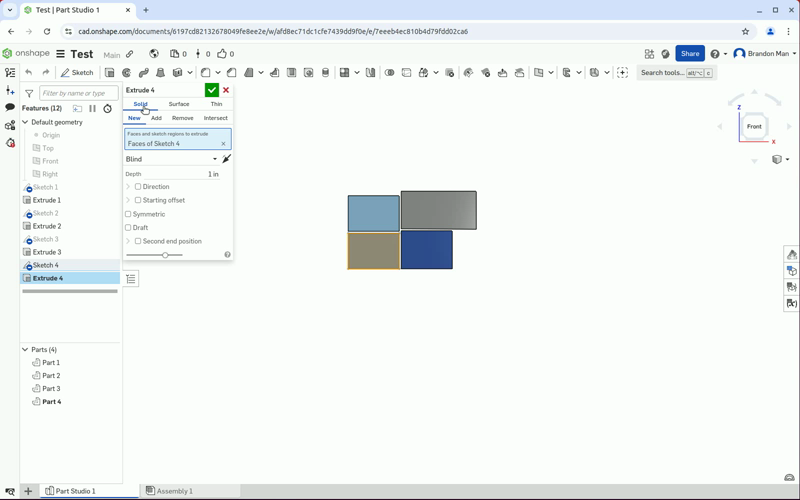
click(143, 106)
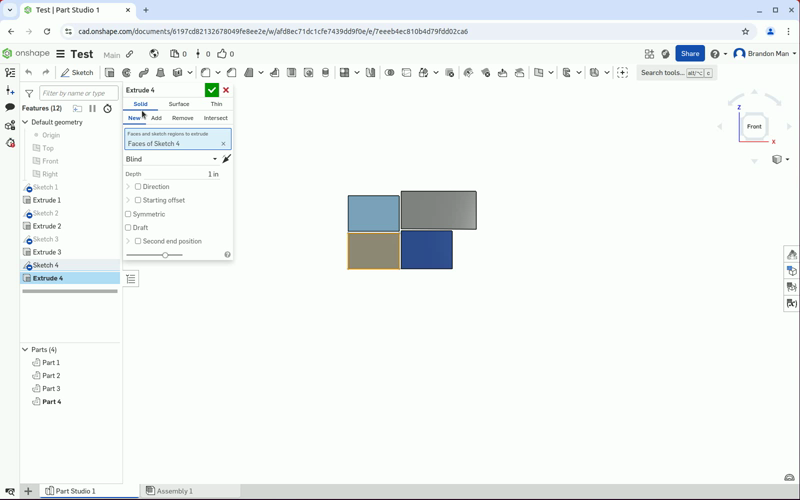
mouse_move(137, 120)
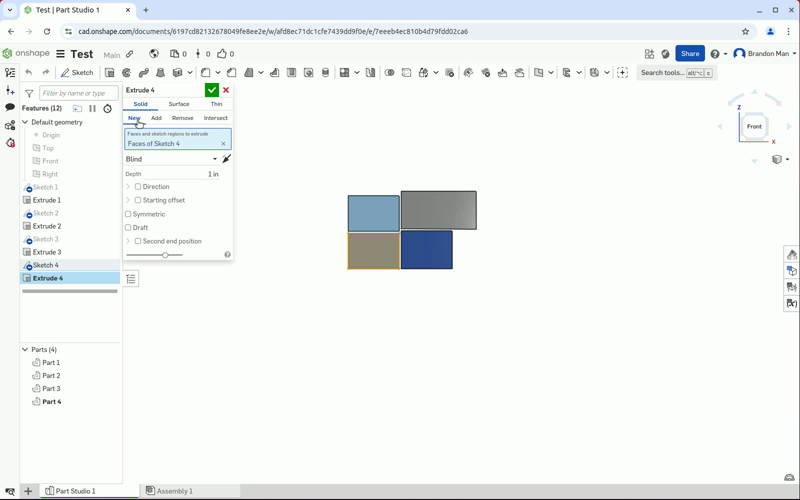
click(137, 120)
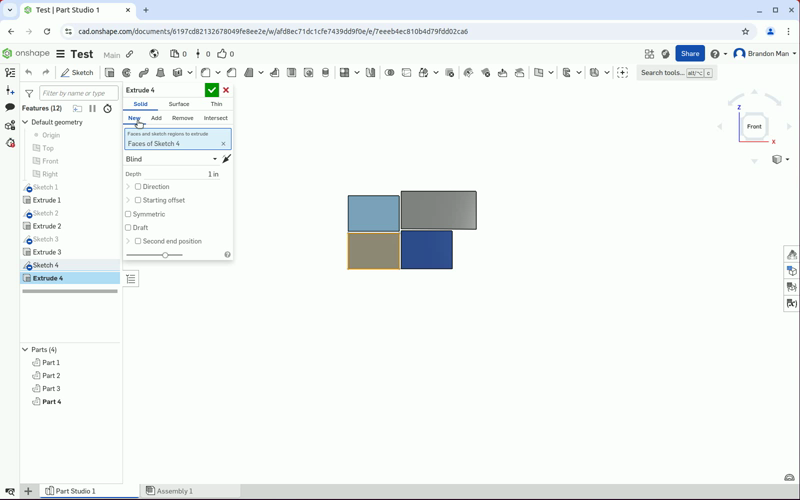
key(tab, 4)
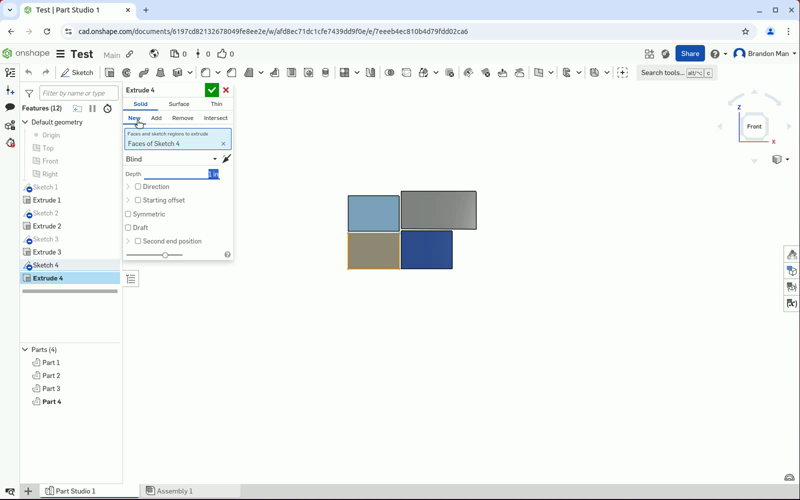
text(1.204)
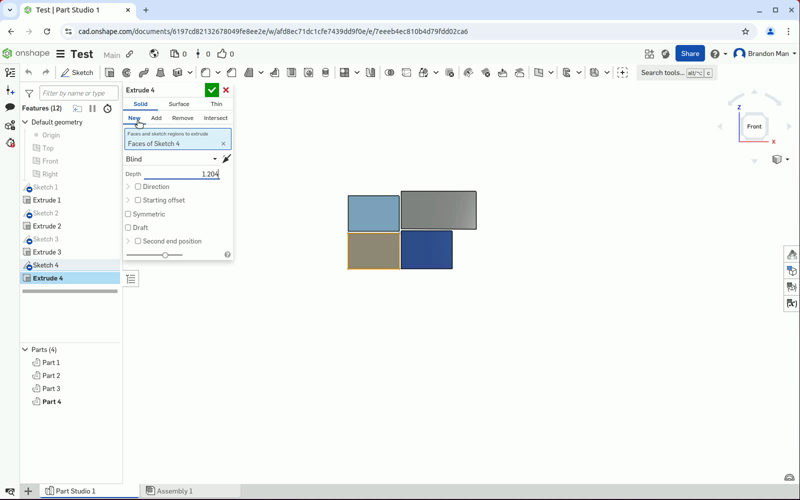
key(enter)
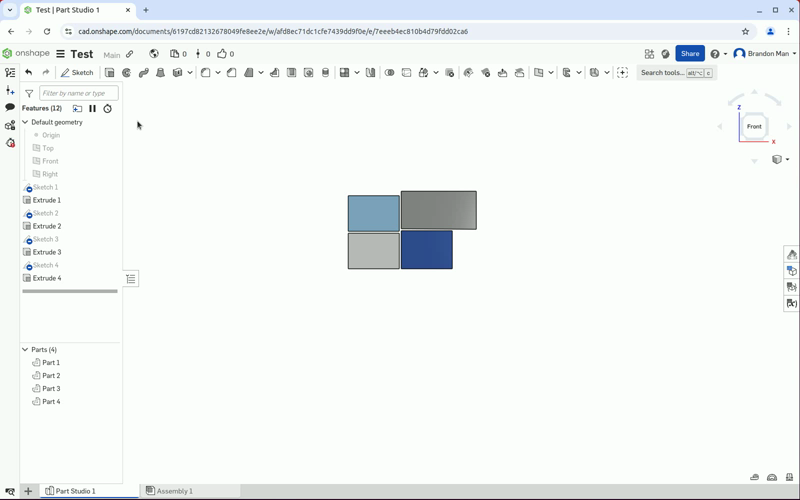
key(shift+h)
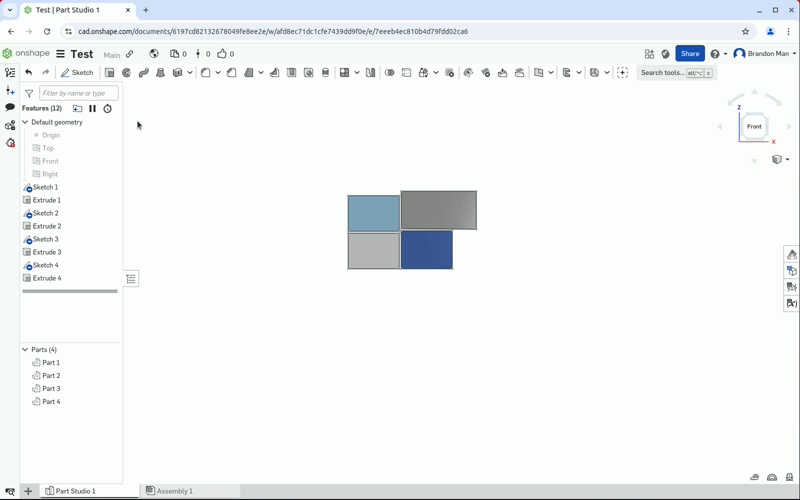
key(shift+h)
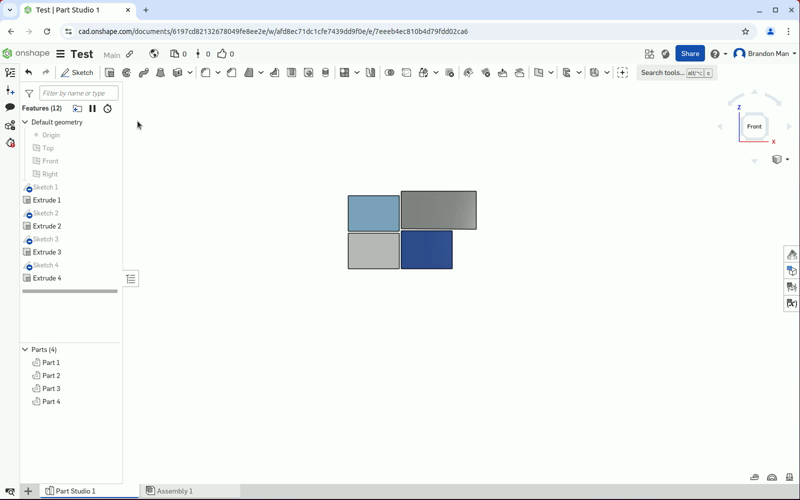
mouse_move(73, 189)
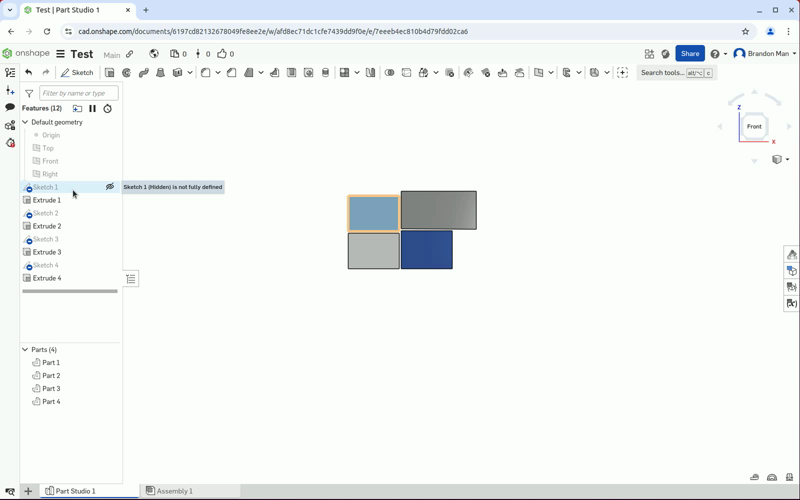
click(73, 189)
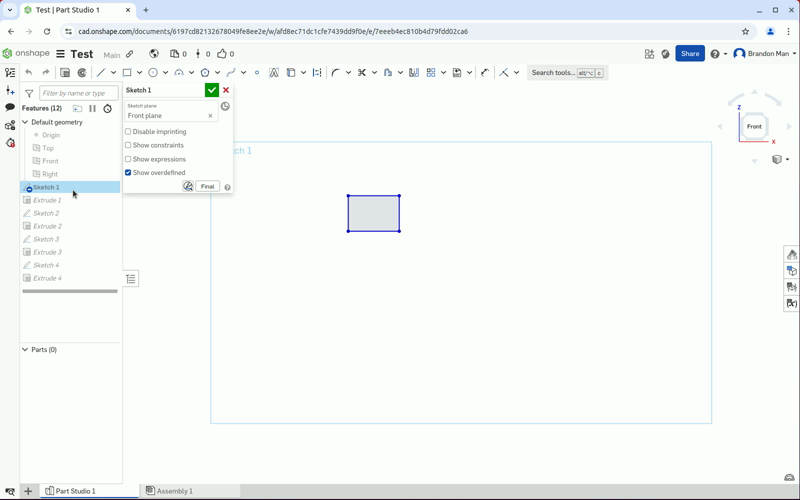
mouse_move(229, 92)
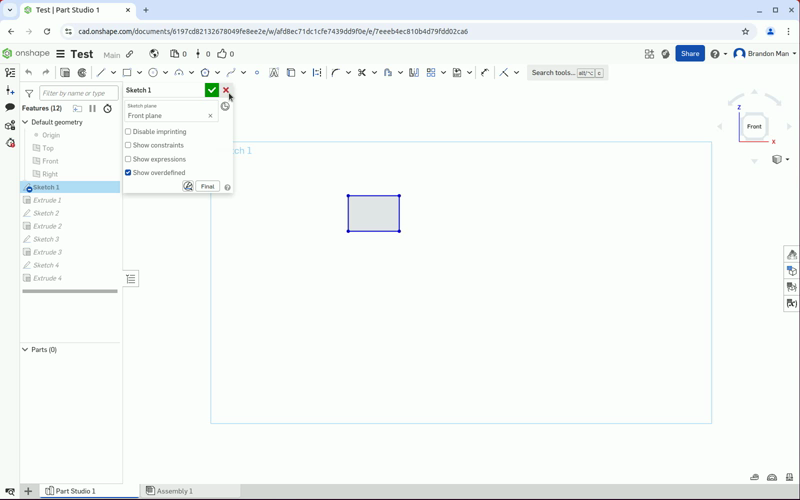
click(229, 92)
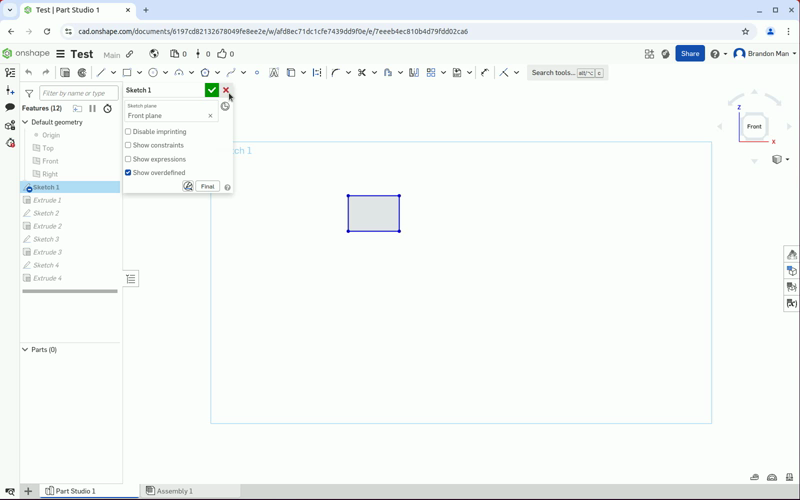
key(shift+s)
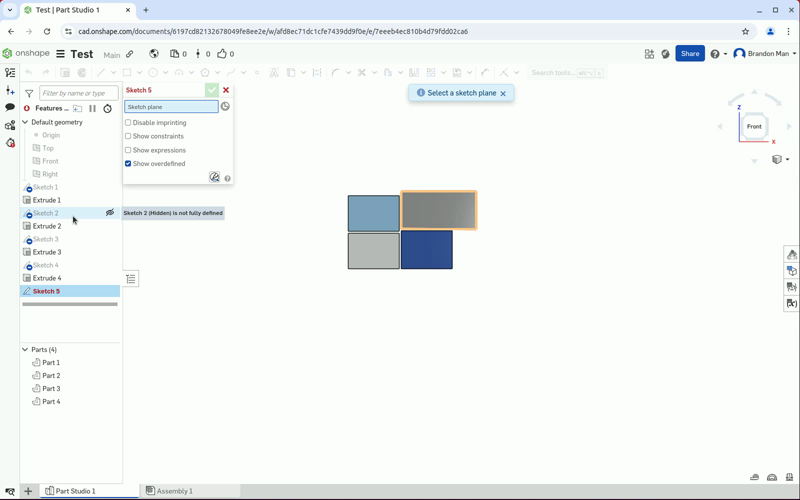
scroll(3)
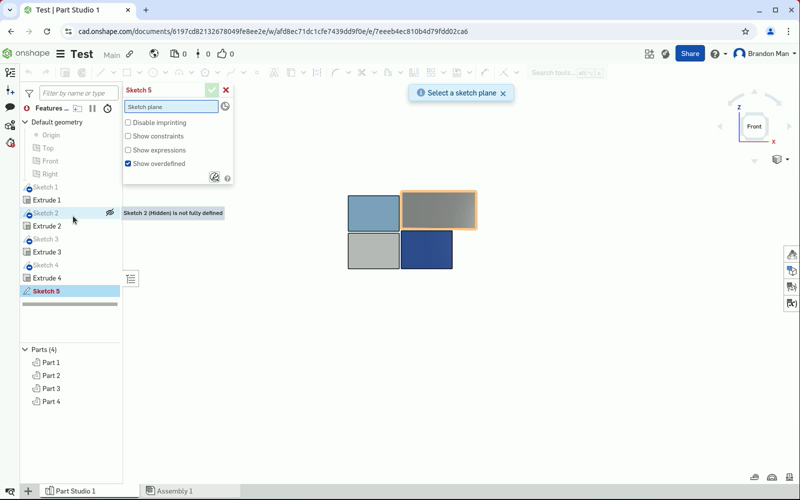
mouse_move(73, 163)
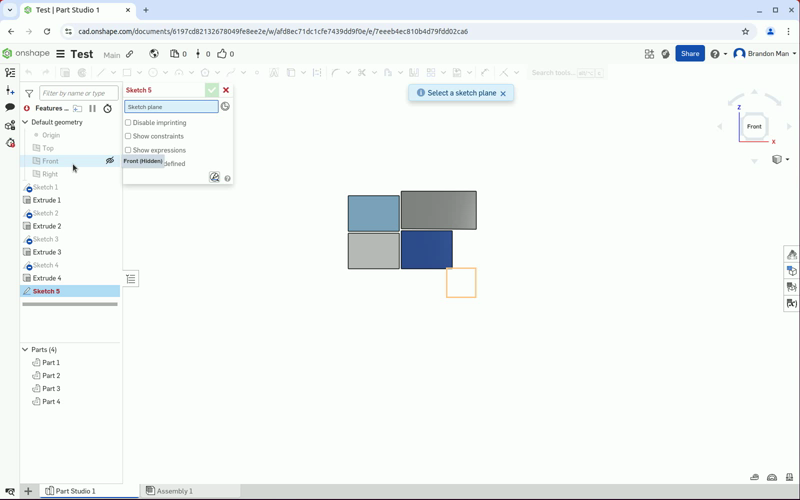
click(73, 163)
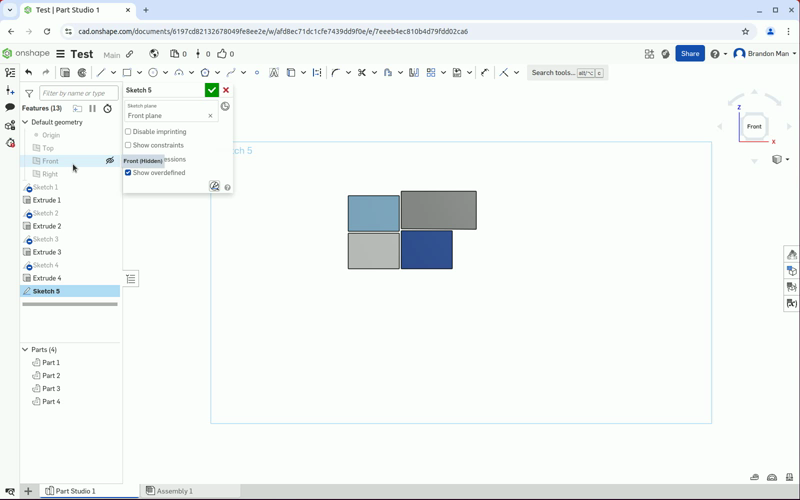
mouse_move(73, 352)
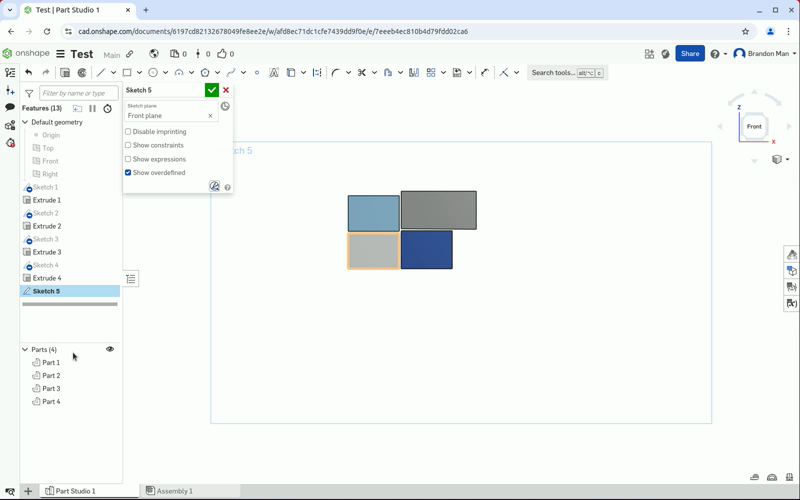
key(y)
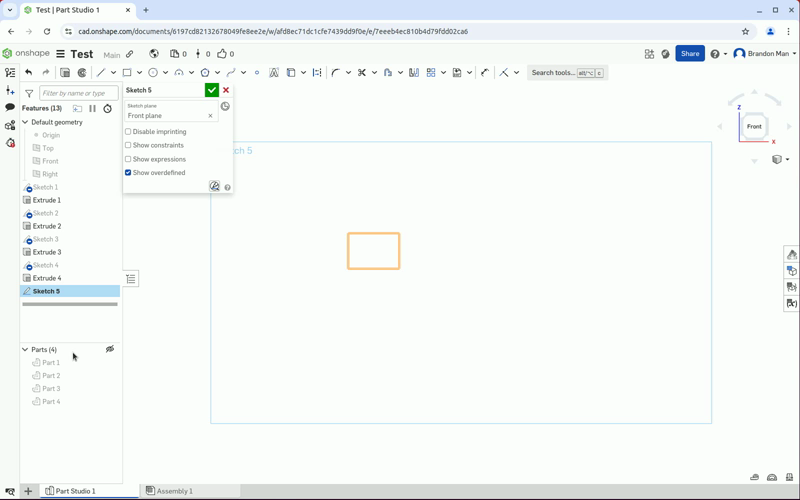
key(l)
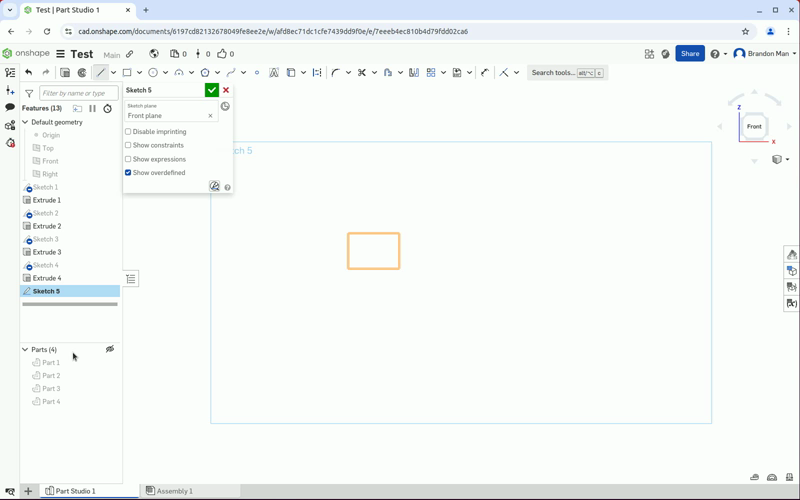
key_down(shift)
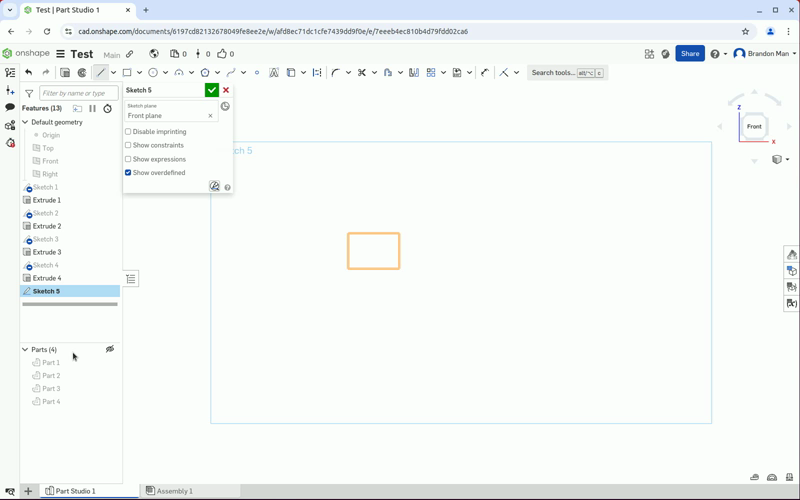
mouse_move(348, 308)
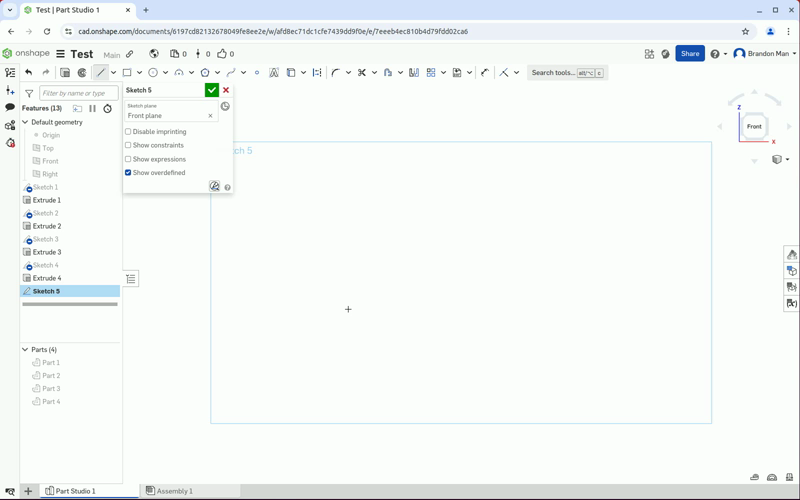
click(348, 308)
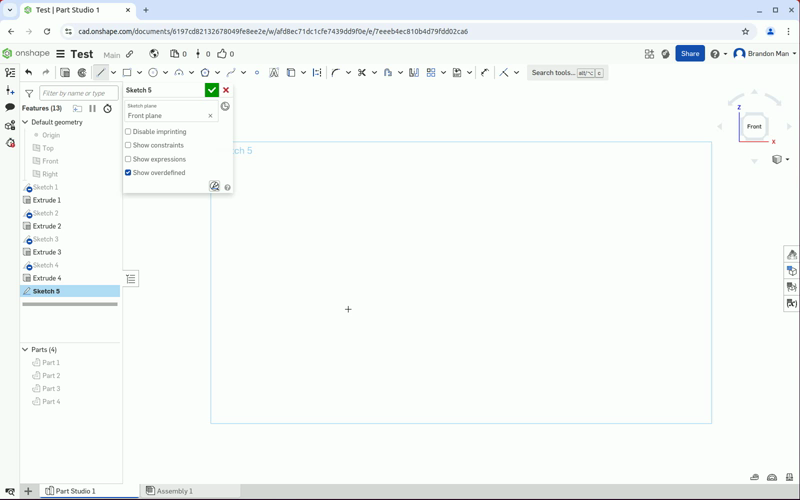
key_up(shift)
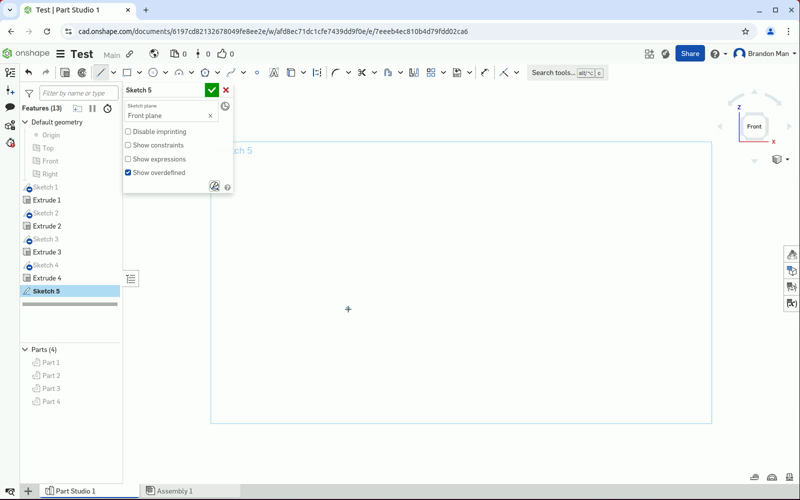
key_down(shift)
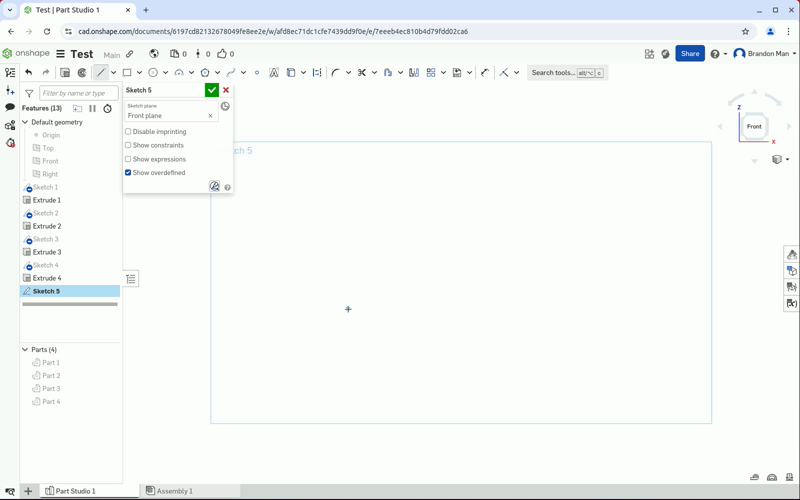
mouse_move(522, 308)
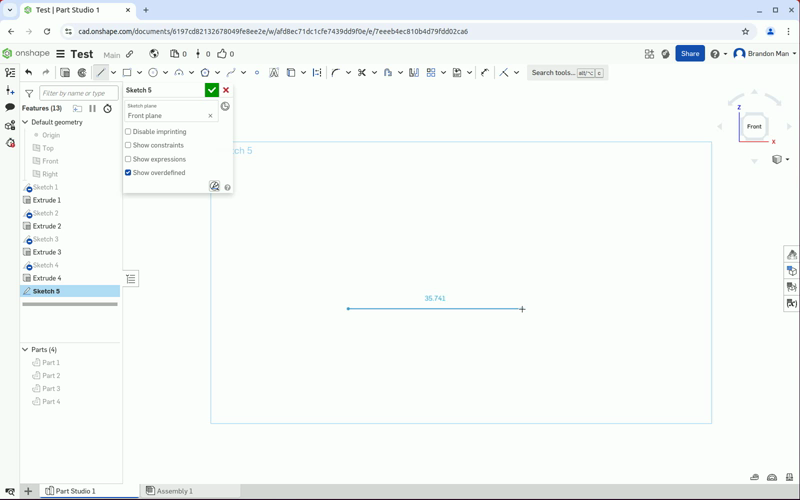
click(522, 308)
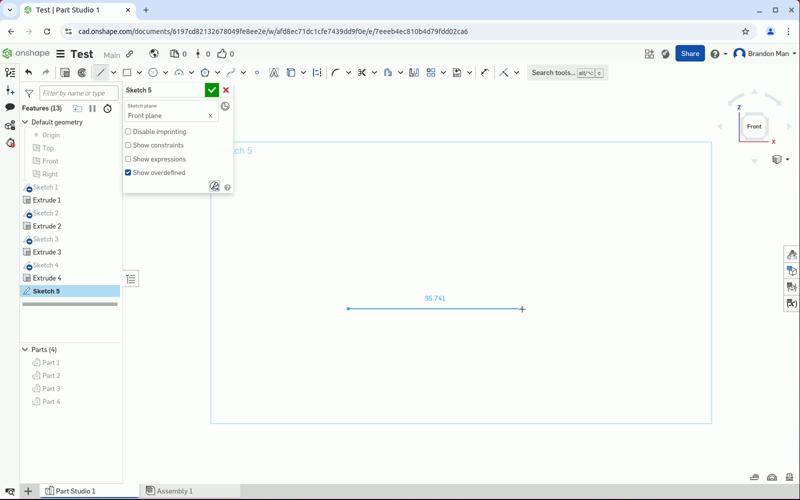
key_up(shift)
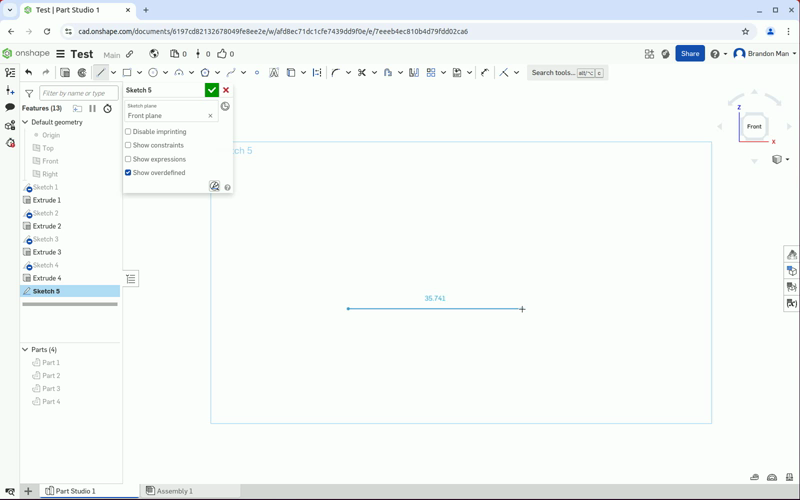
key_down(shift)
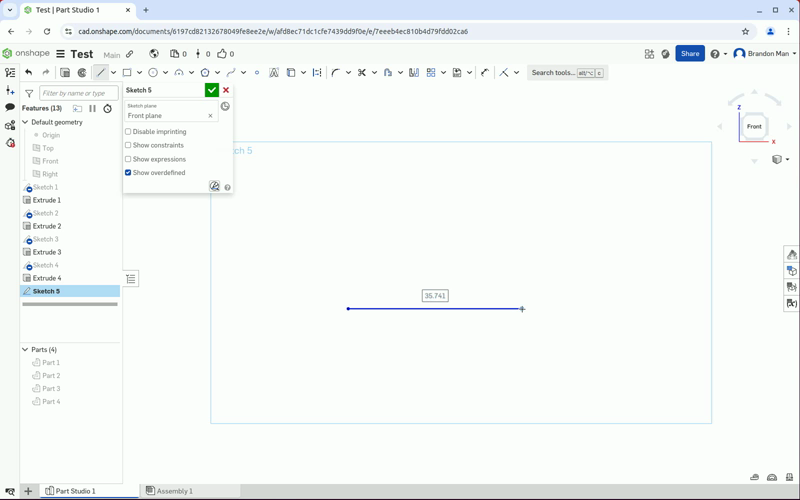
mouse_move(552, 308)
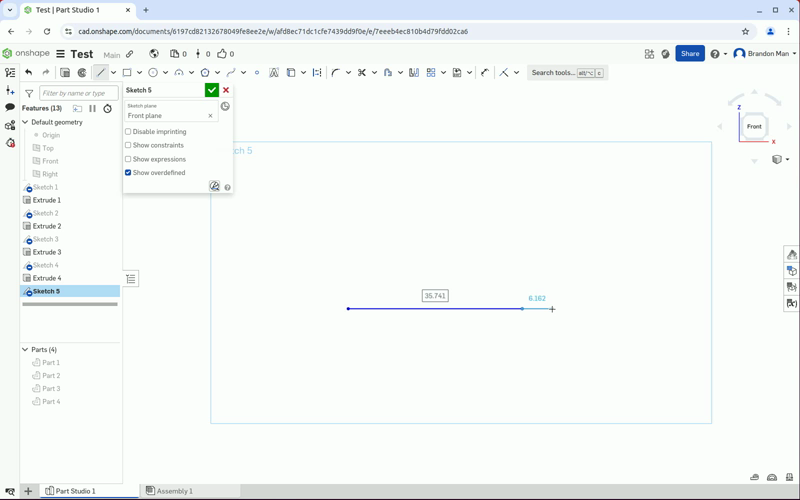
mouse_move(522, 272)
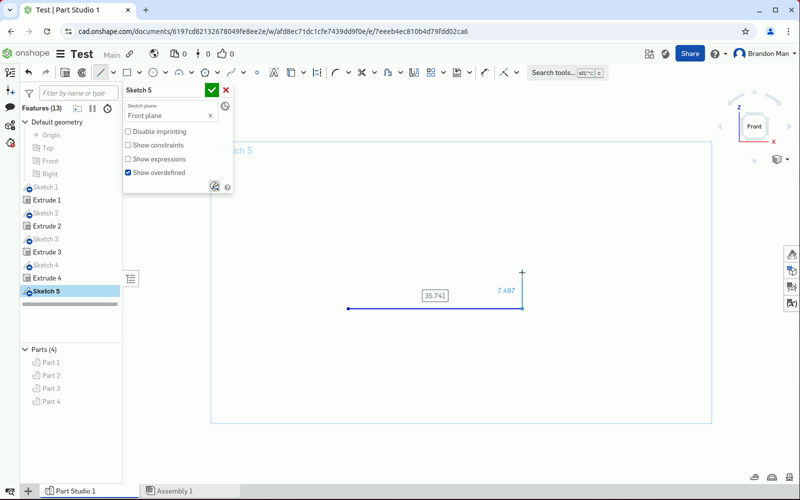
click(522, 272)
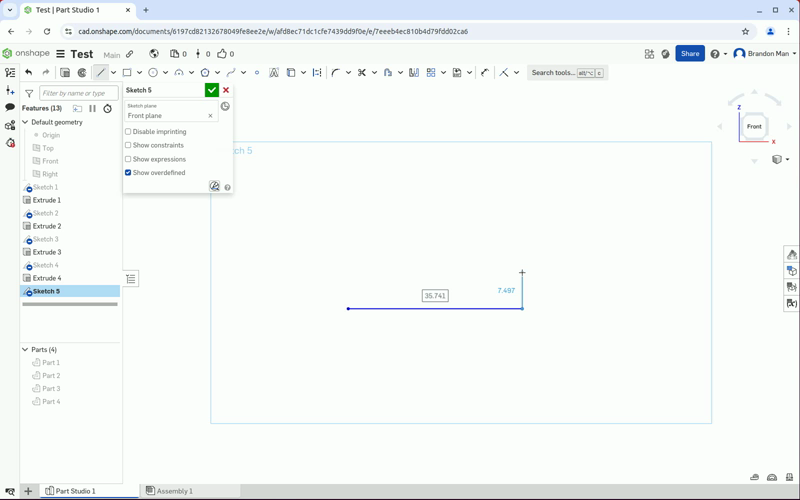
key_up(shift)
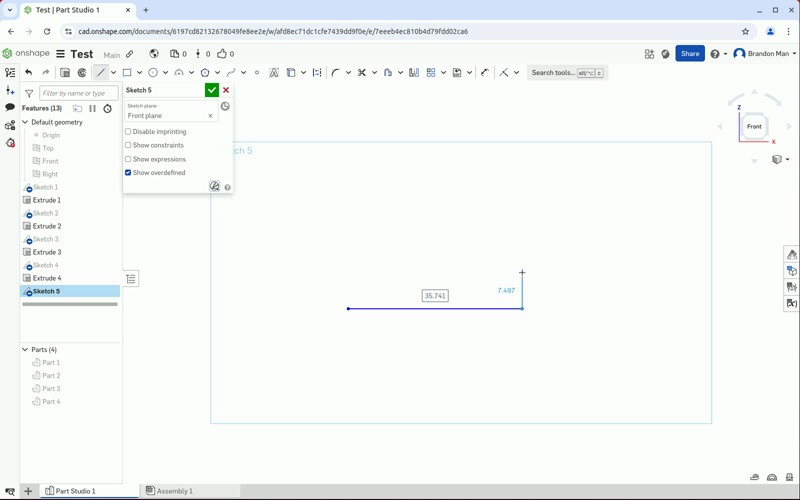
key_down(shift)
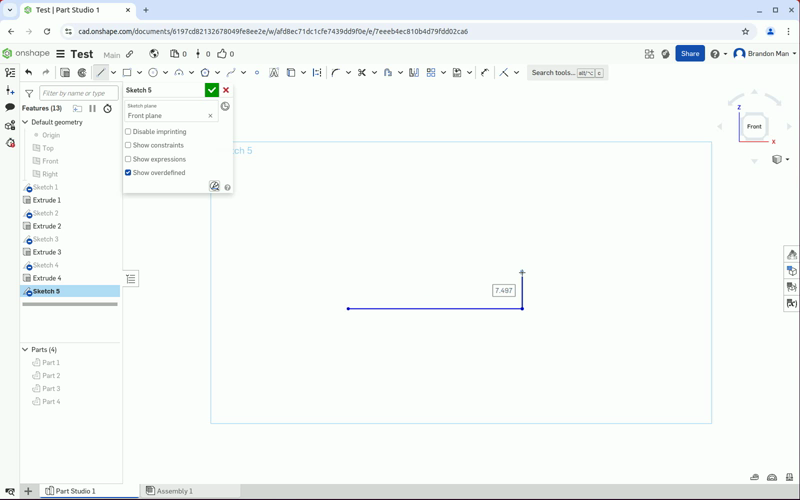
mouse_move(348, 272)
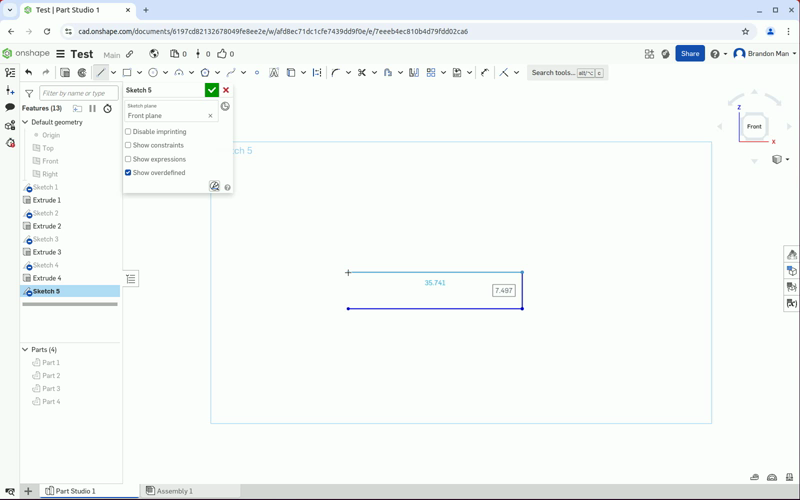
click(348, 272)
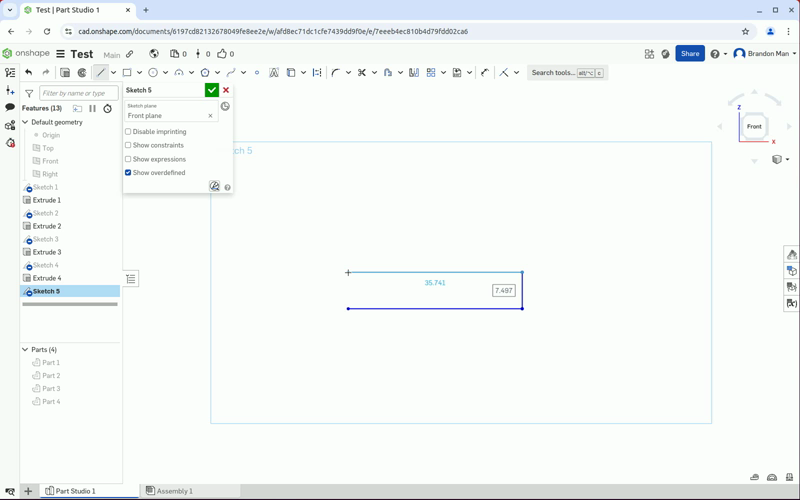
key_up(shift)
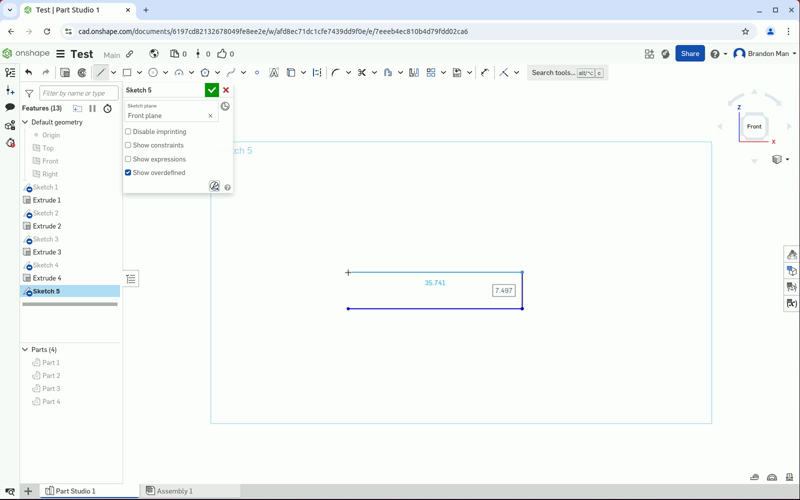
mouse_move(378, 272)
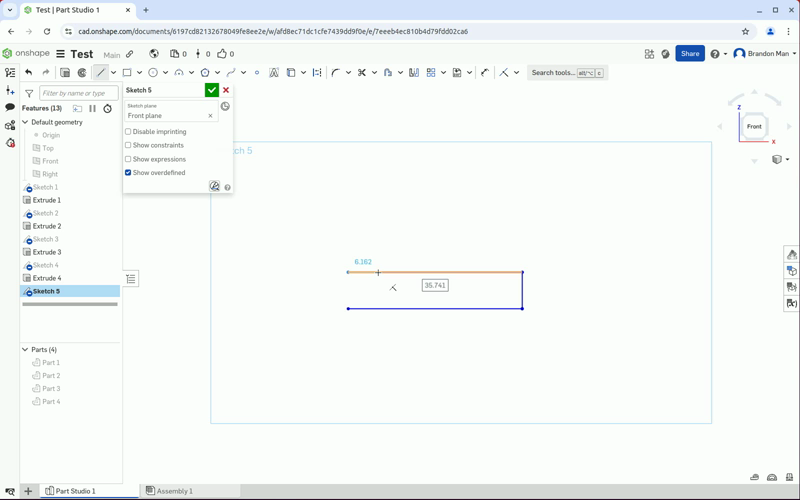
key_down(shift)
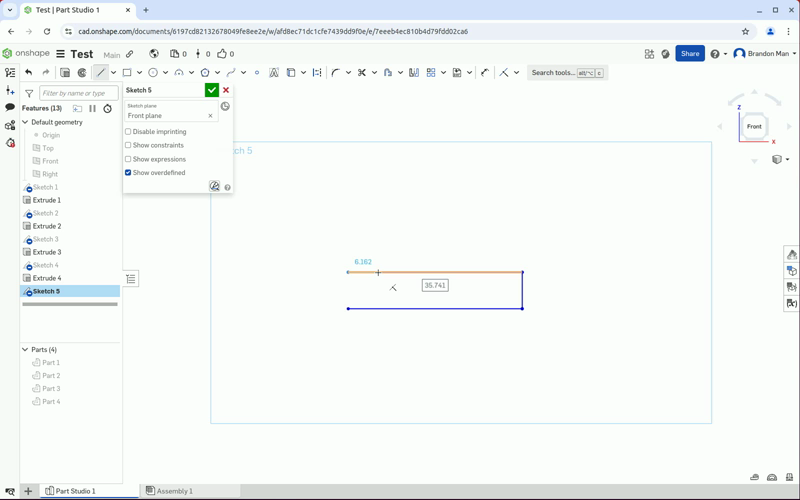
mouse_move(348, 308)
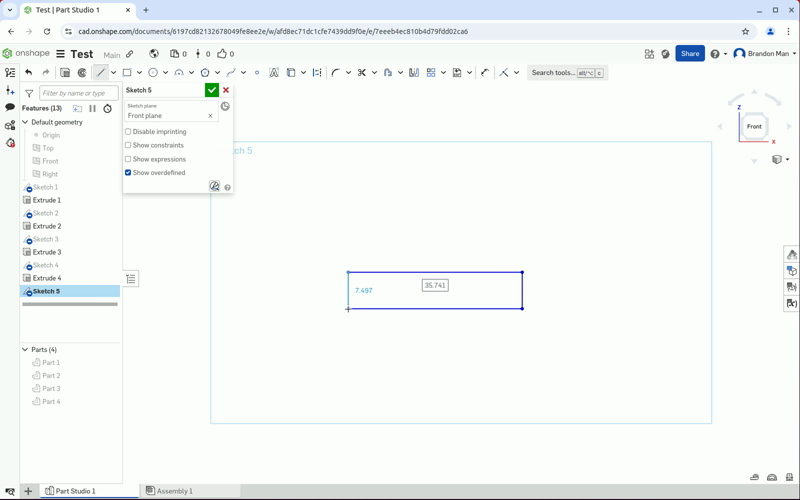
key_up(shift)
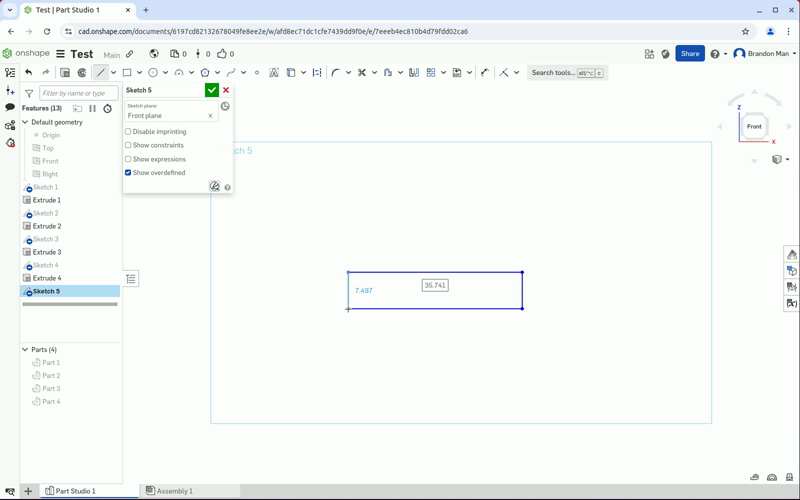
click(348, 308)
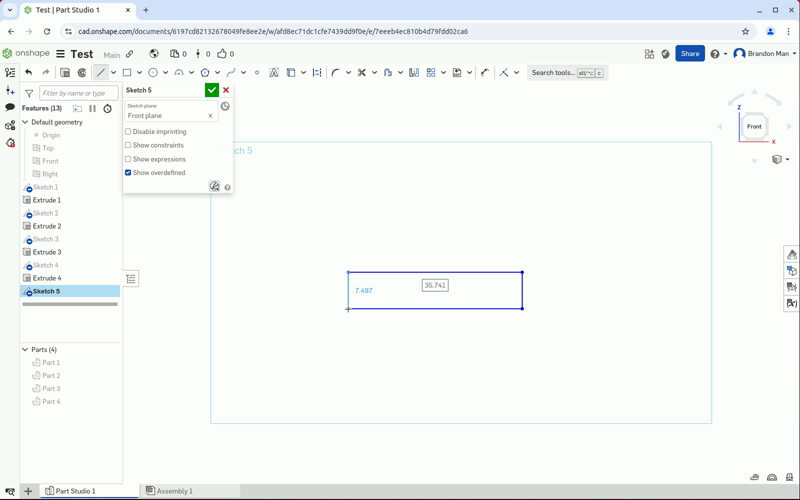
key(esc)
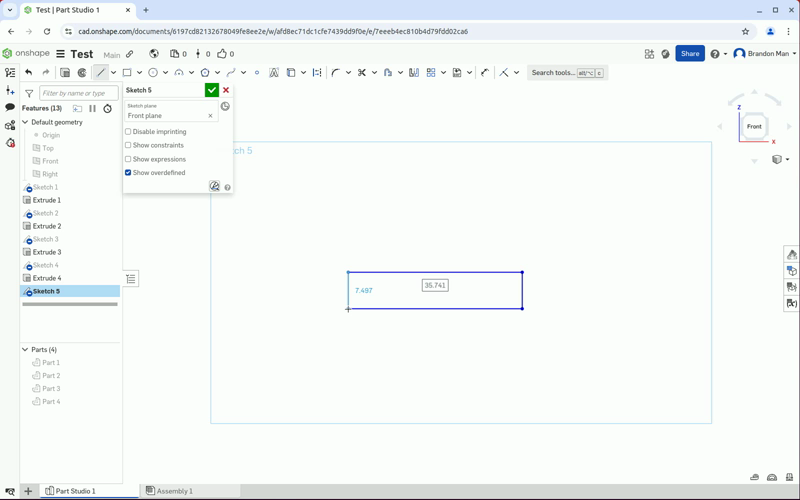
mouse_move(381, 286)
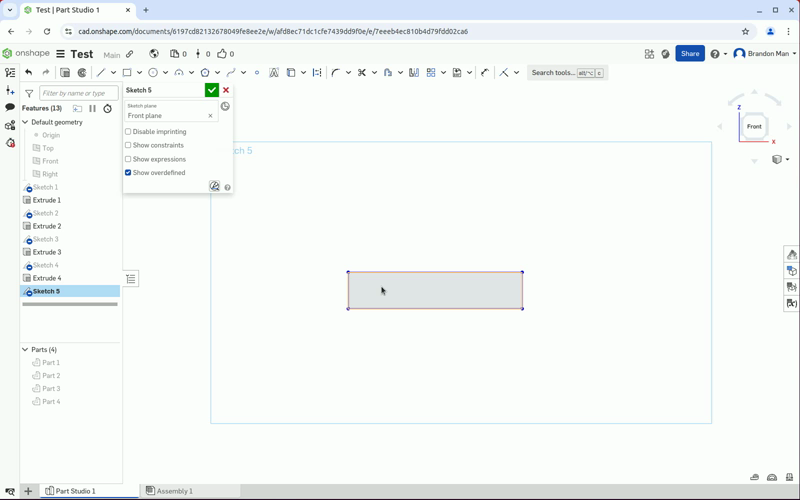
click(381, 286)
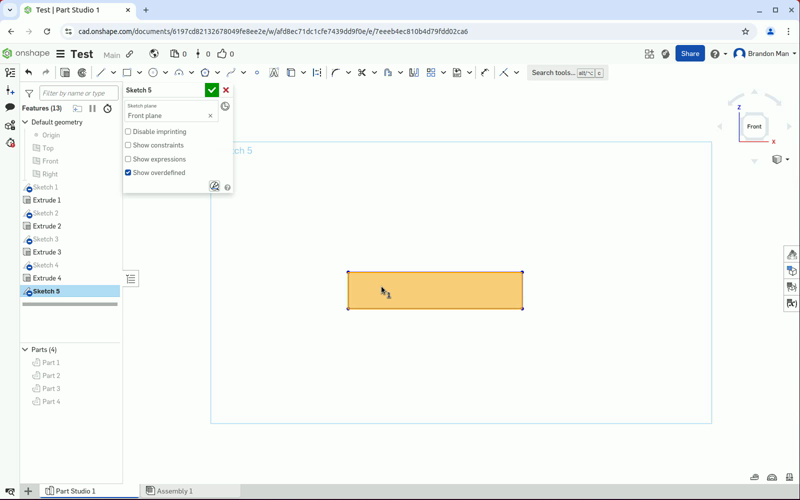
mouse_move(73, 352)
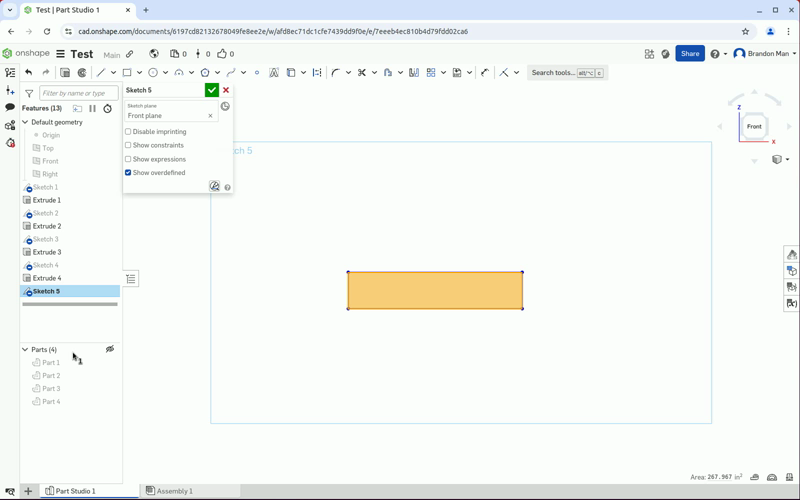
key(shift+y)
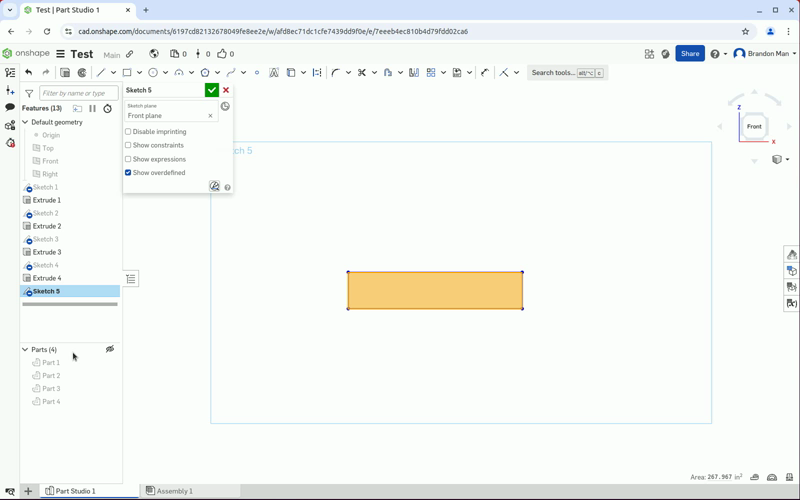
key(shift+e)
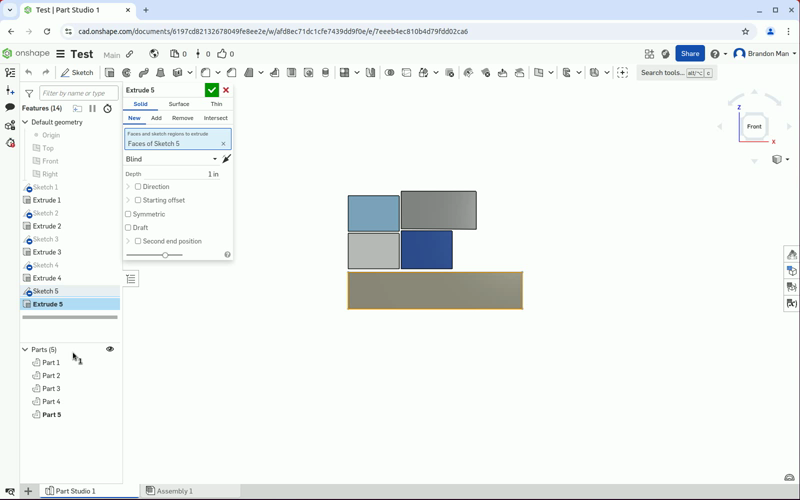
mouse_move(143, 106)
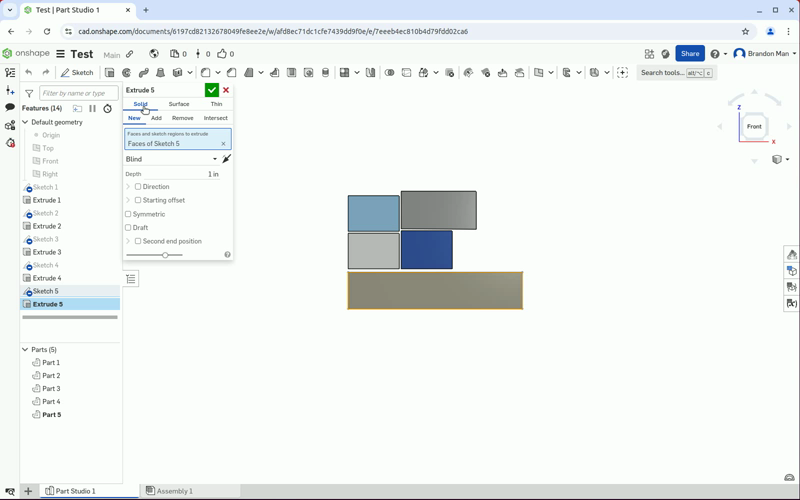
click(143, 106)
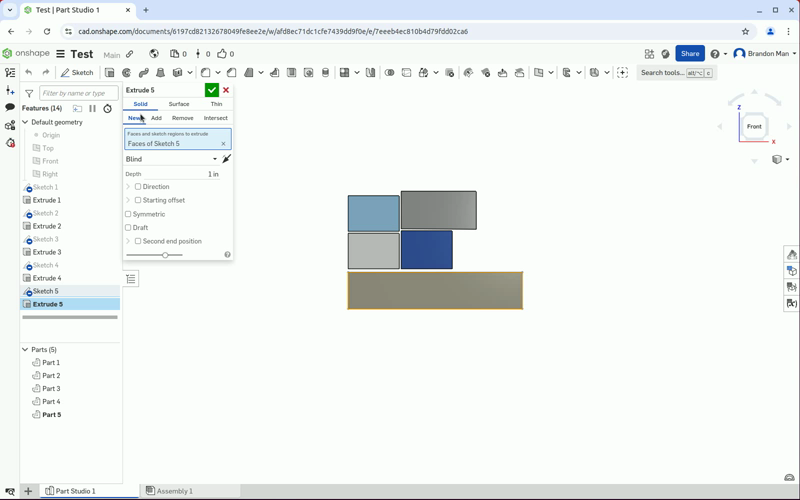
mouse_move(137, 120)
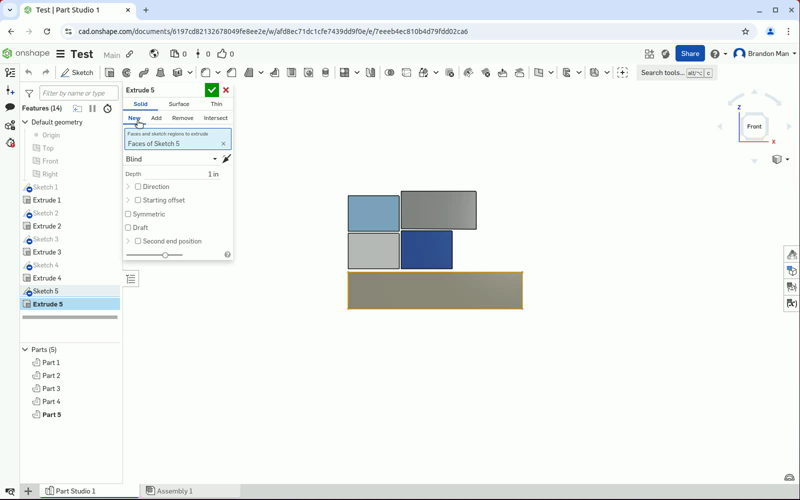
click(137, 120)
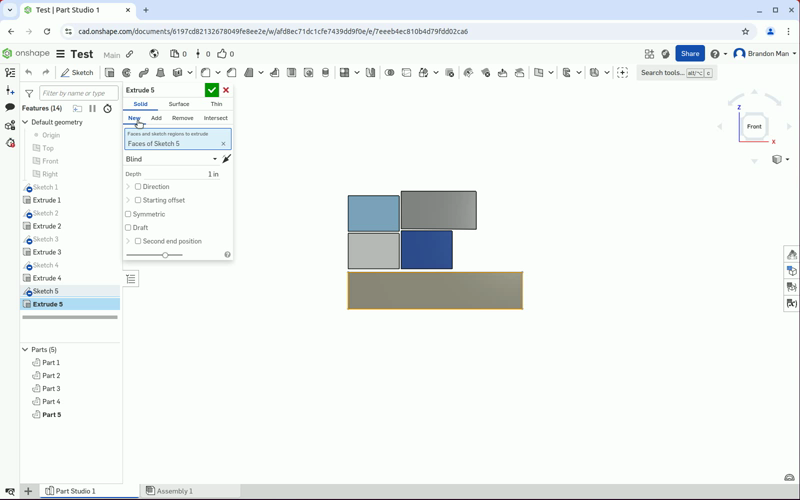
key(tab, 4)
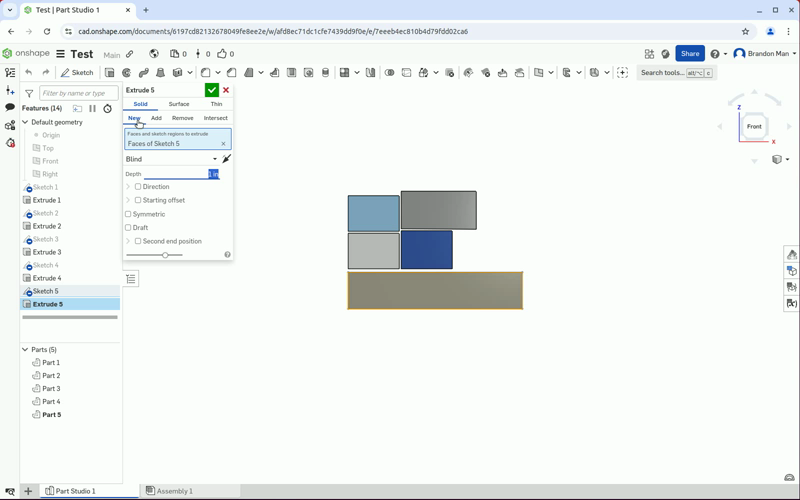
text(1.204)
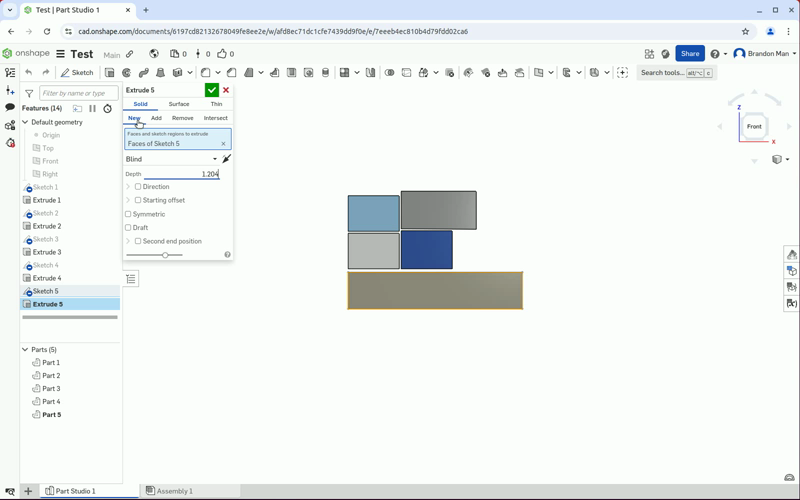
key(enter)
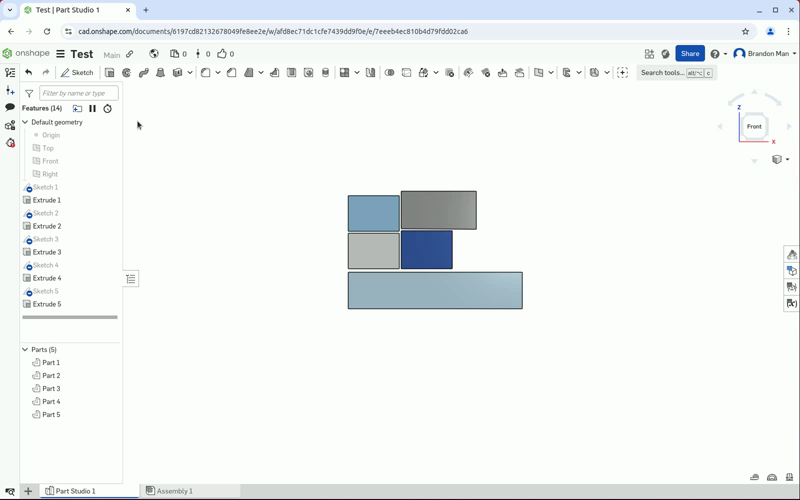
key(shift+h)
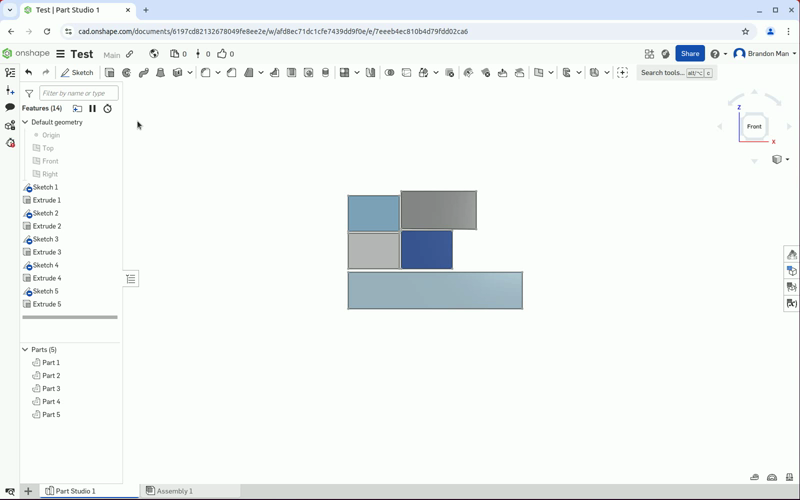
key(shift+h)
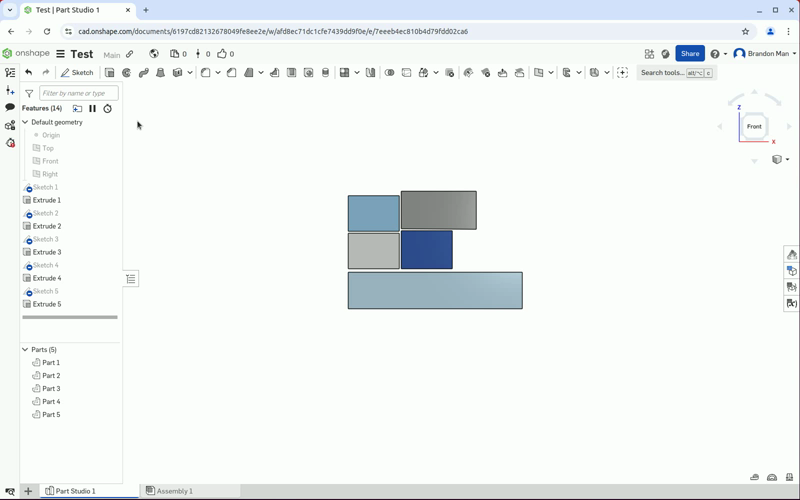
mouse_move(73, 189)
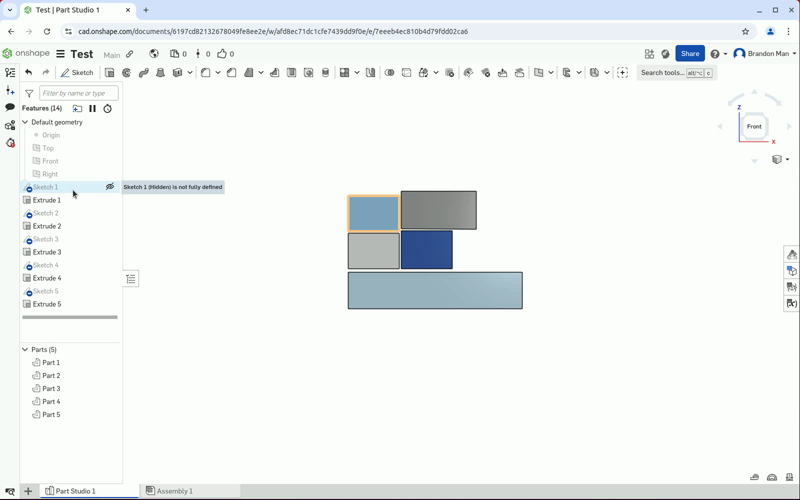
click(73, 189)
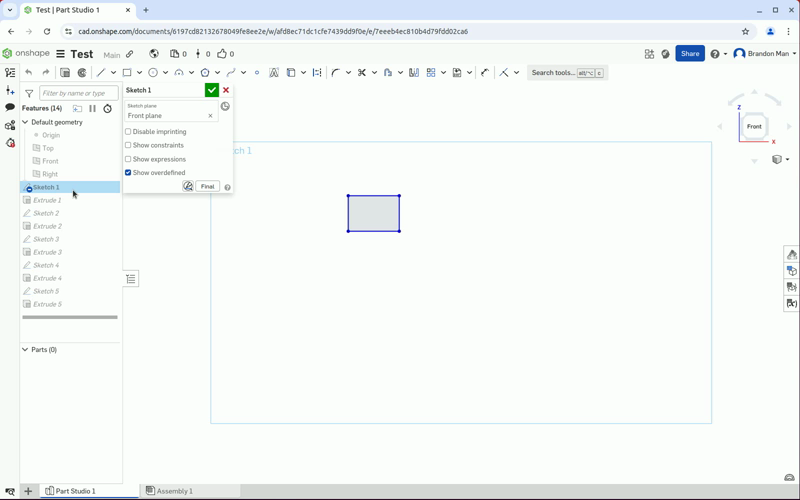
mouse_move(229, 92)
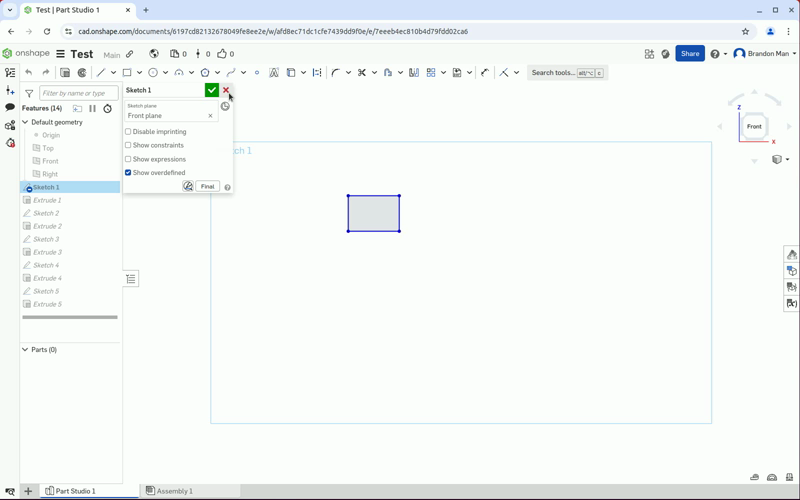
click(229, 92)
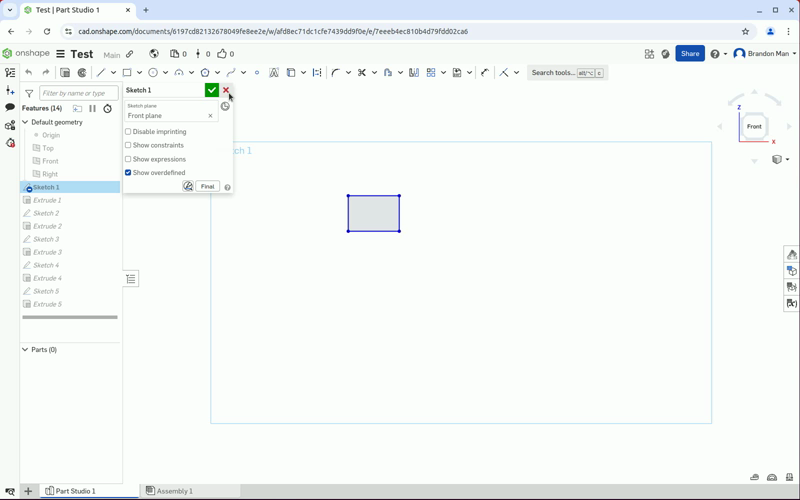
key(shift+s)
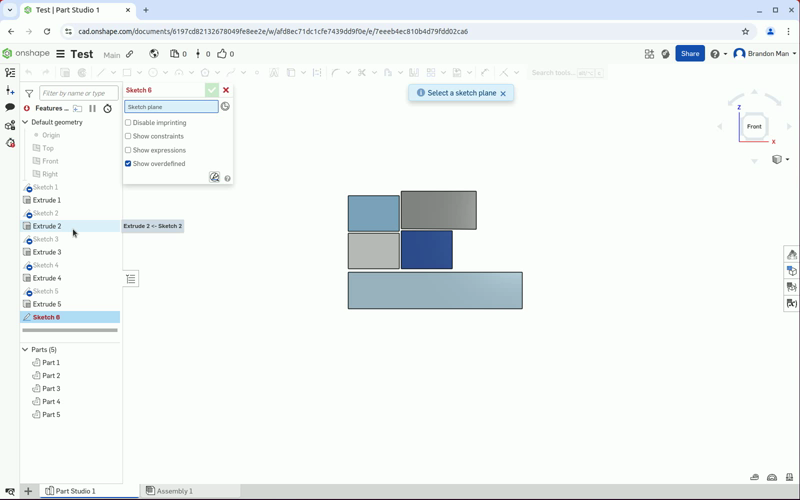
scroll(3)
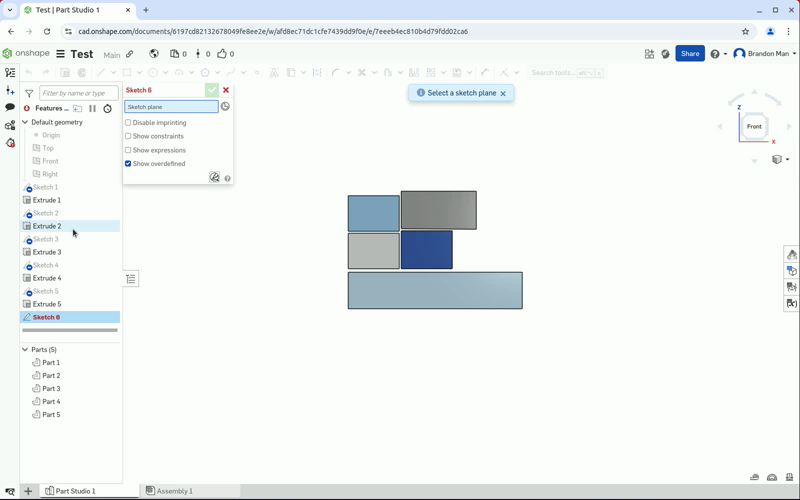
mouse_move(73, 163)
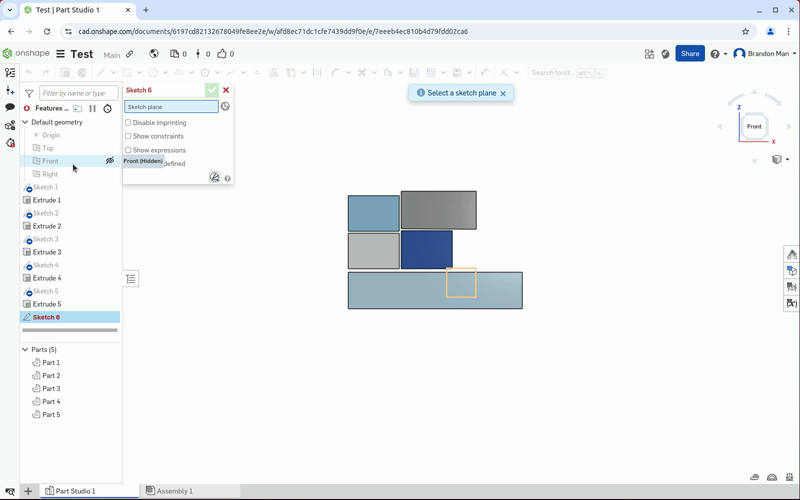
click(73, 163)
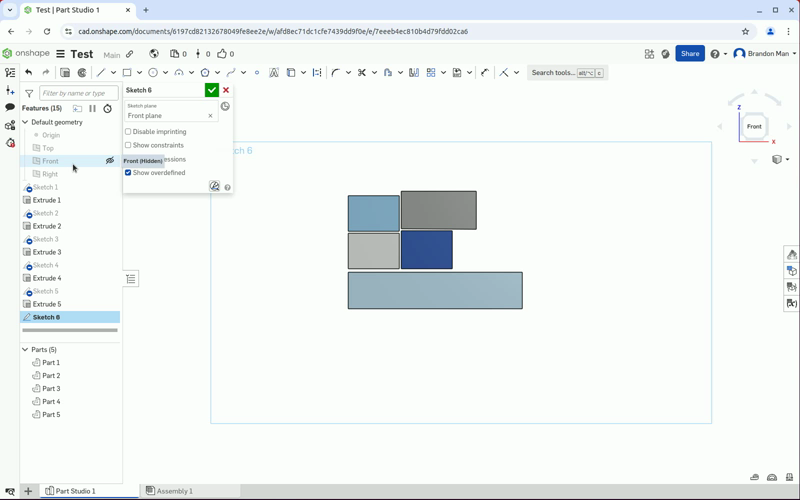
mouse_move(73, 352)
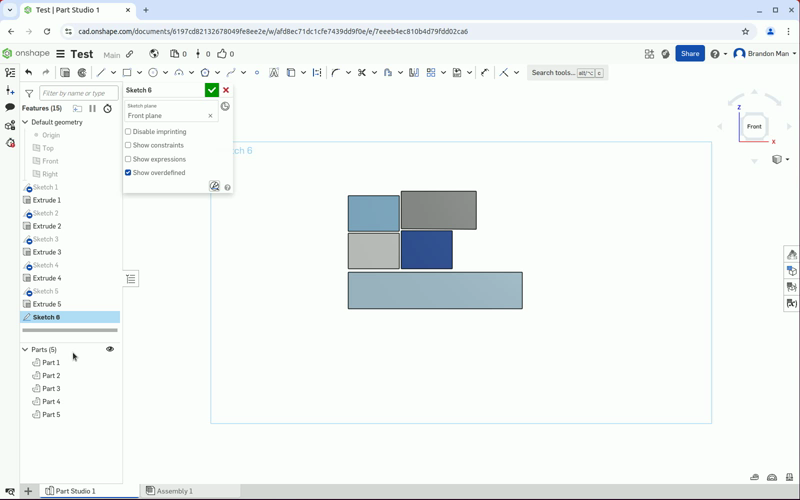
key(y)
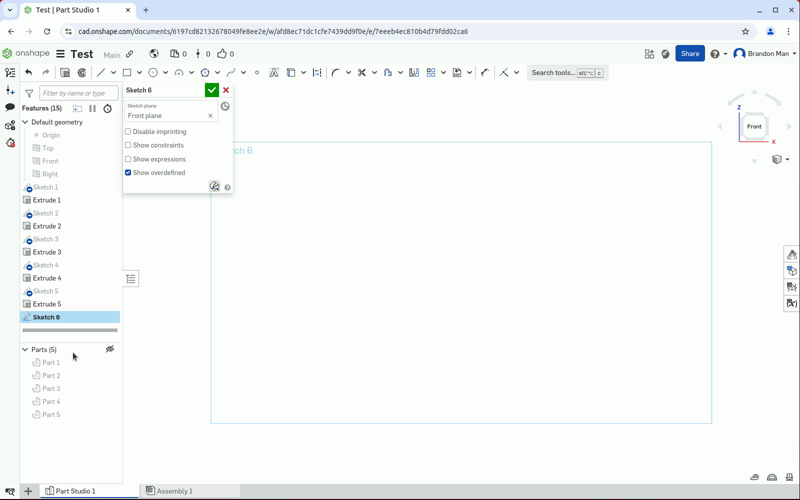
key(l)
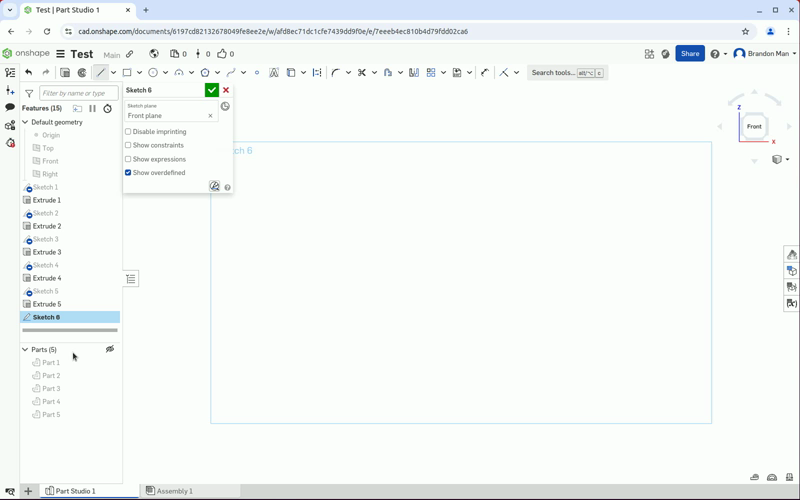
key_down(shift)
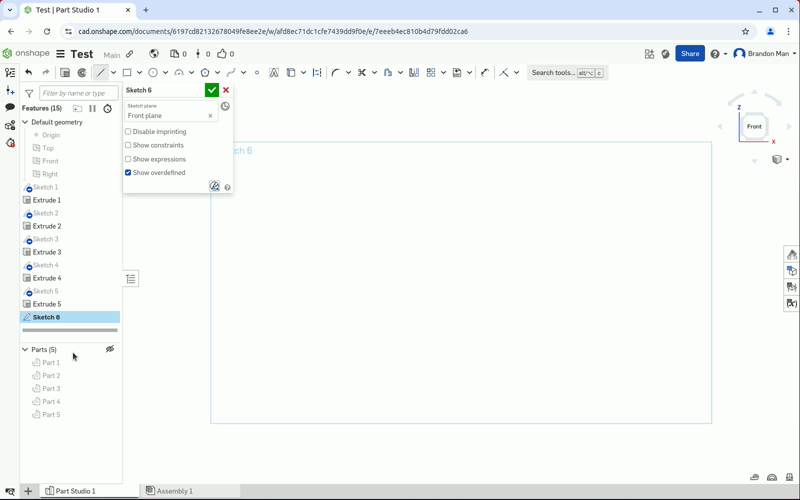
mouse_move(452, 268)
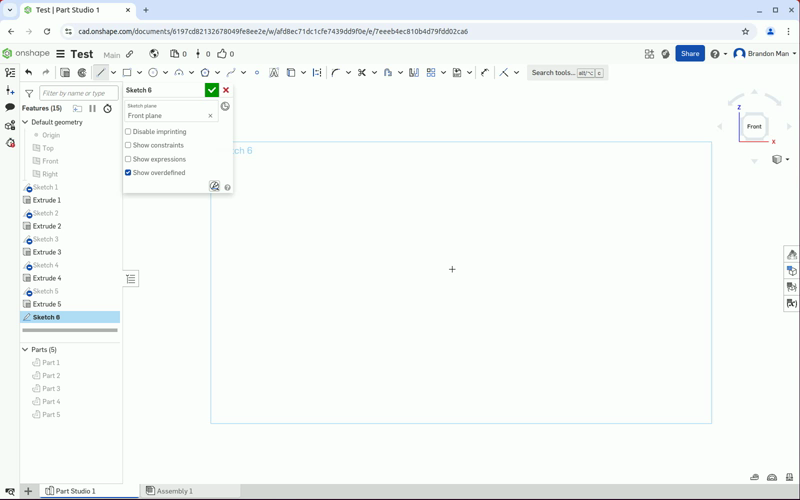
click(452, 268)
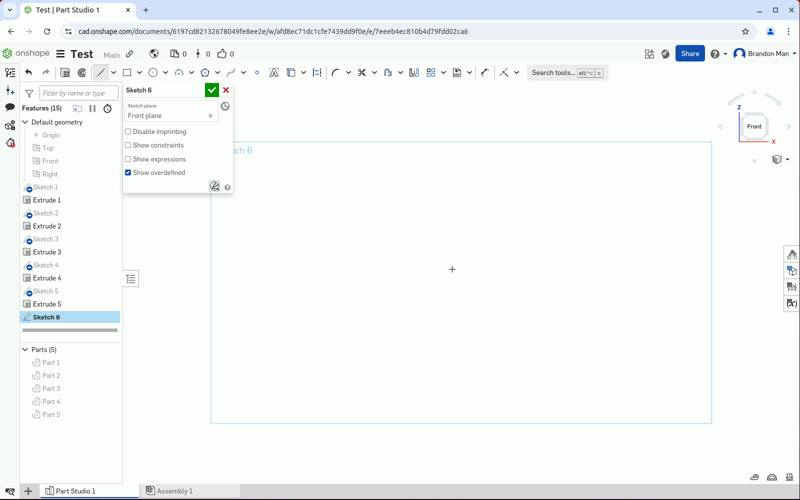
key_up(shift)
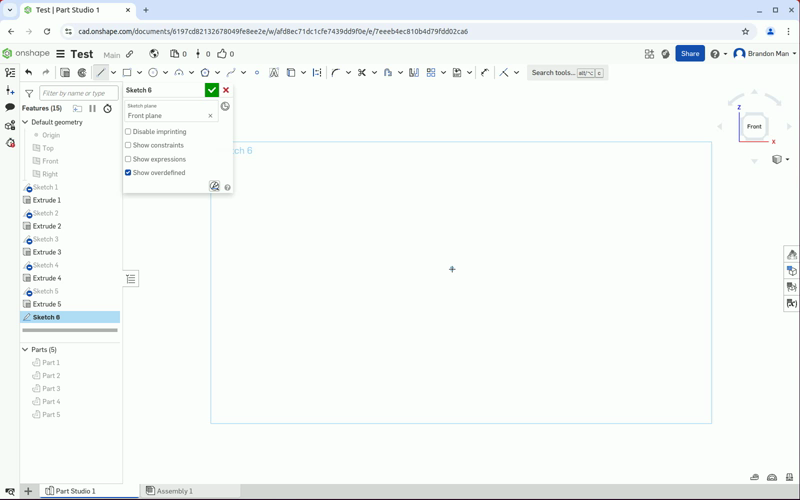
key_down(shift)
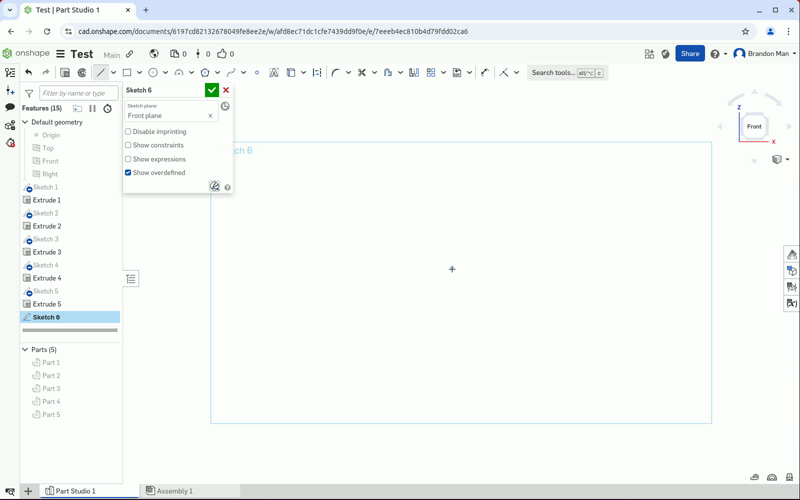
mouse_move(482, 268)
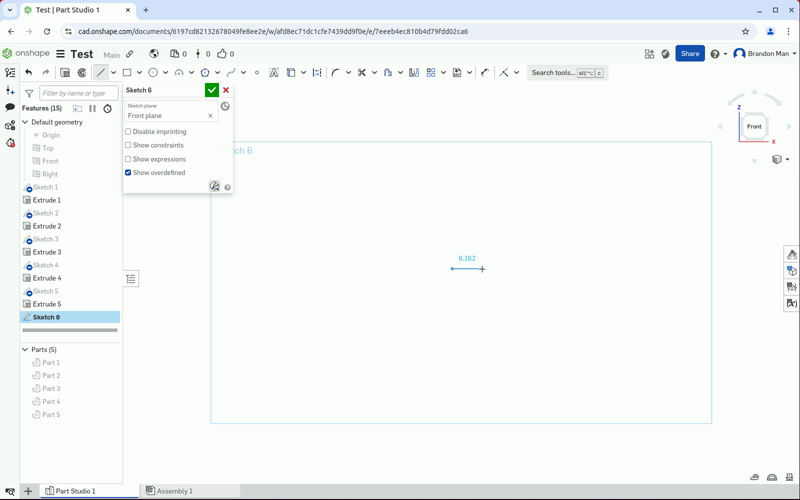
mouse_move(503, 268)
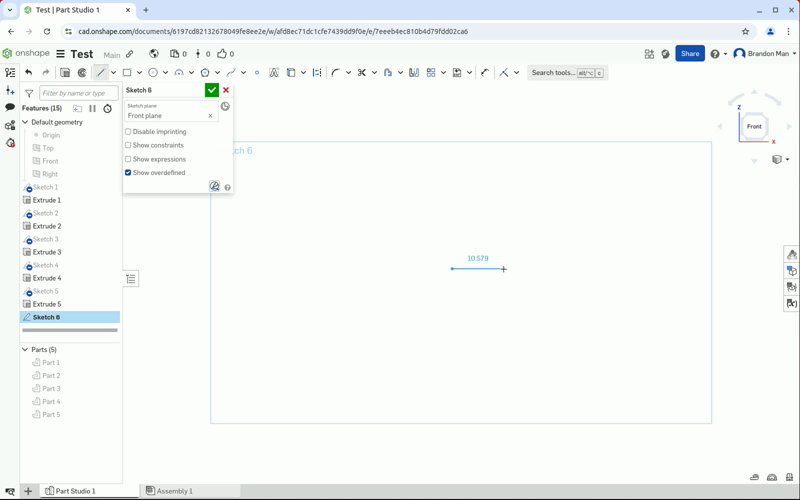
click(503, 268)
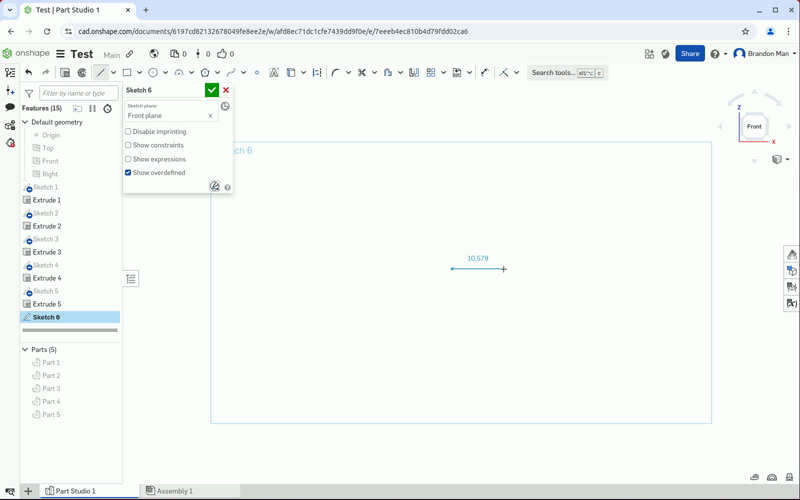
key_up(shift)
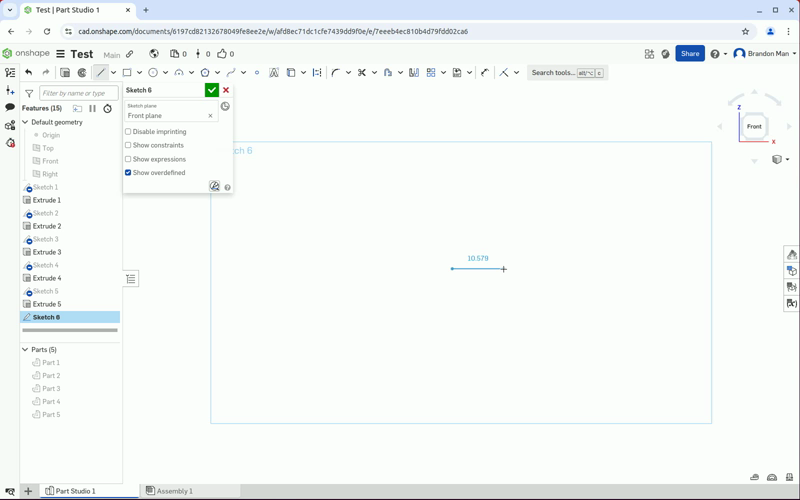
key_down(shift)
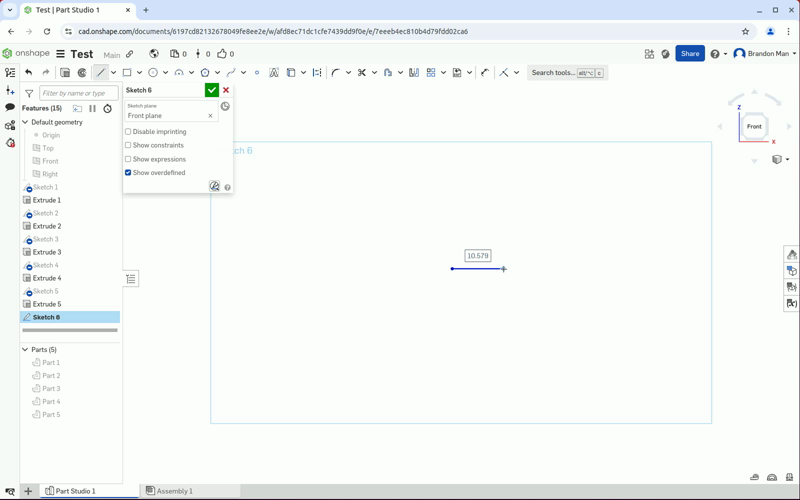
mouse_move(533, 268)
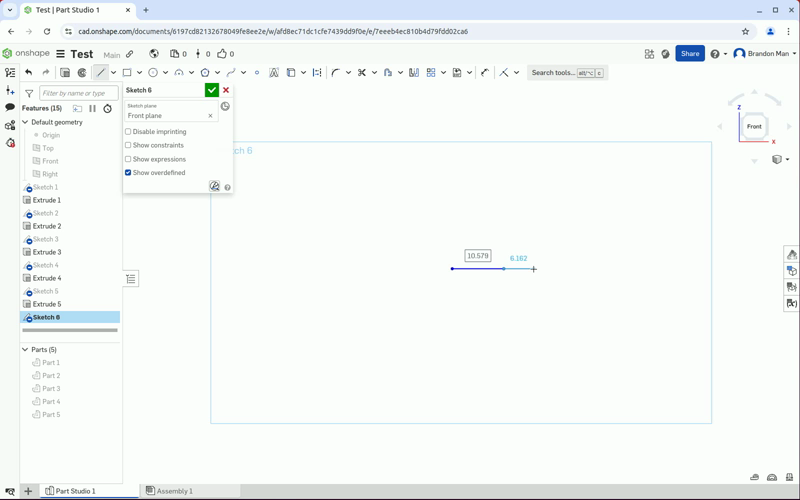
mouse_move(503, 230)
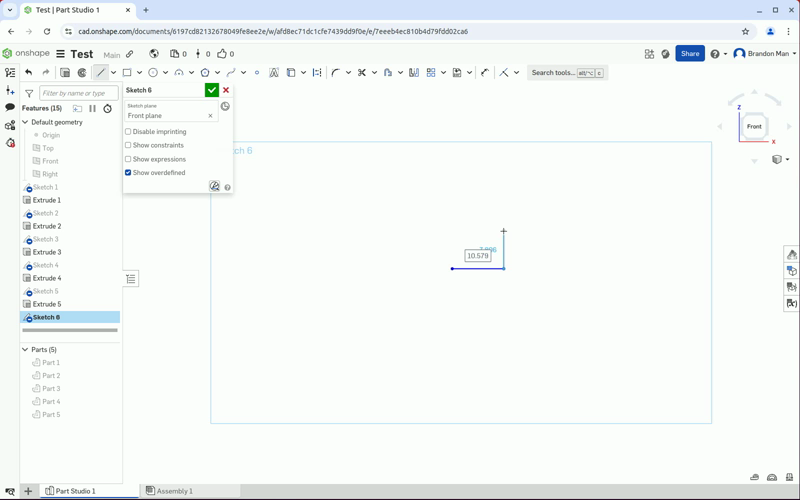
click(503, 230)
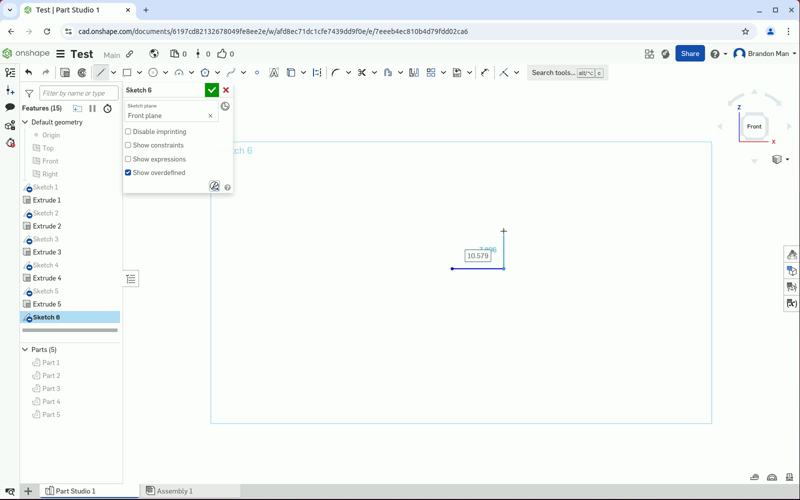
key_up(shift)
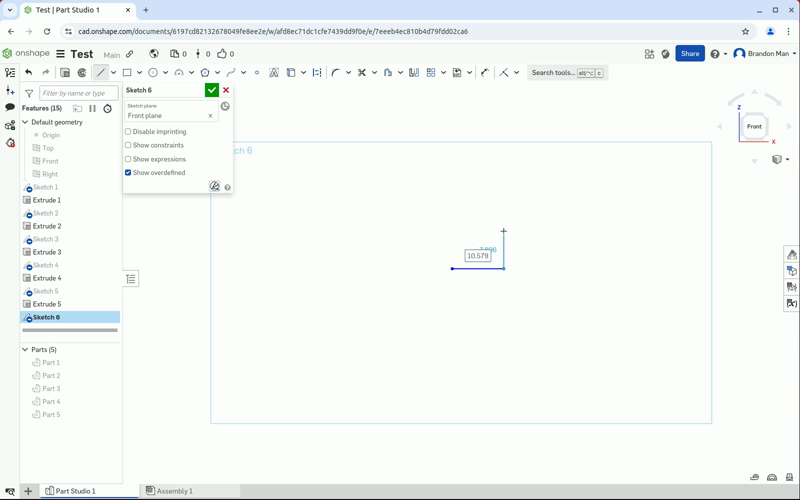
key_down(shift)
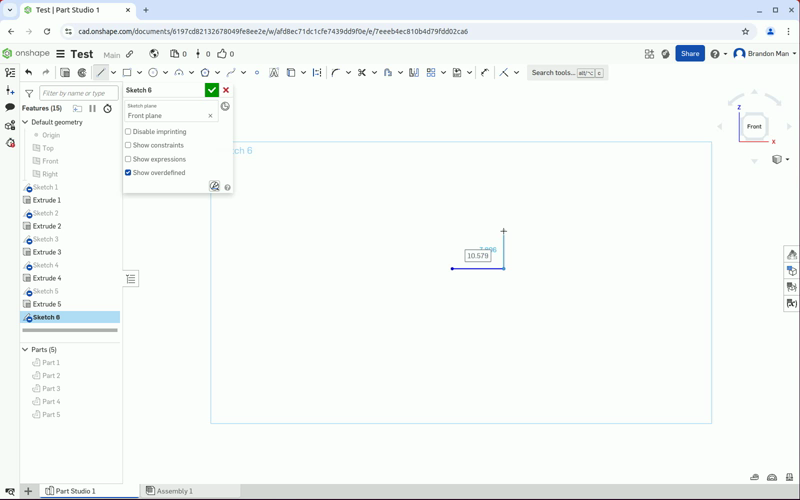
mouse_move(533, 230)
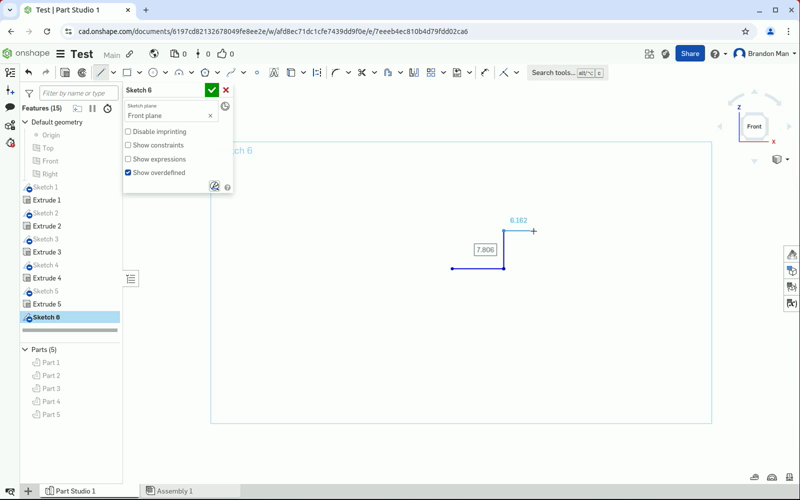
mouse_move(452, 230)
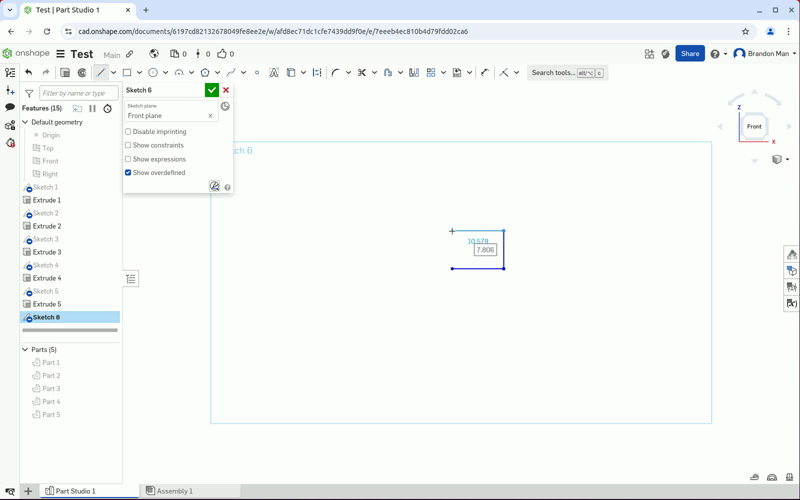
click(452, 230)
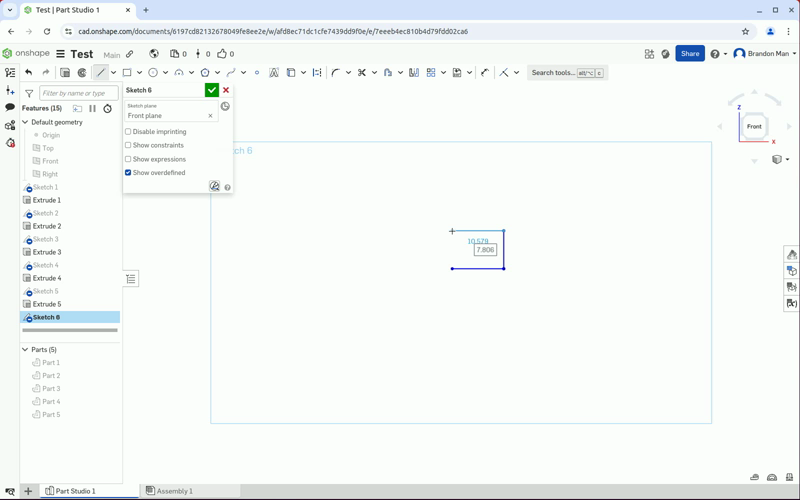
key_up(shift)
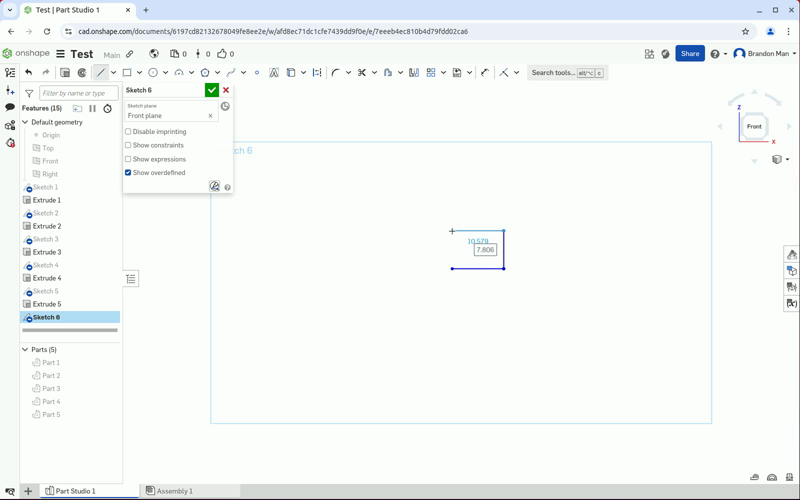
mouse_move(482, 230)
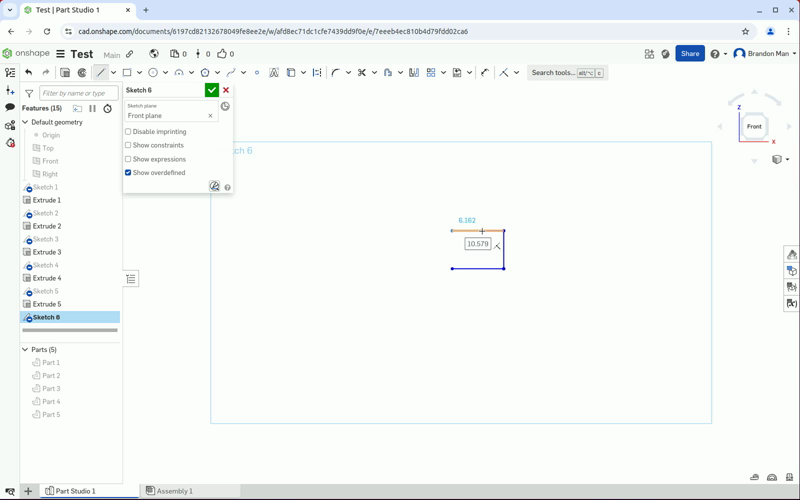
key_down(shift)
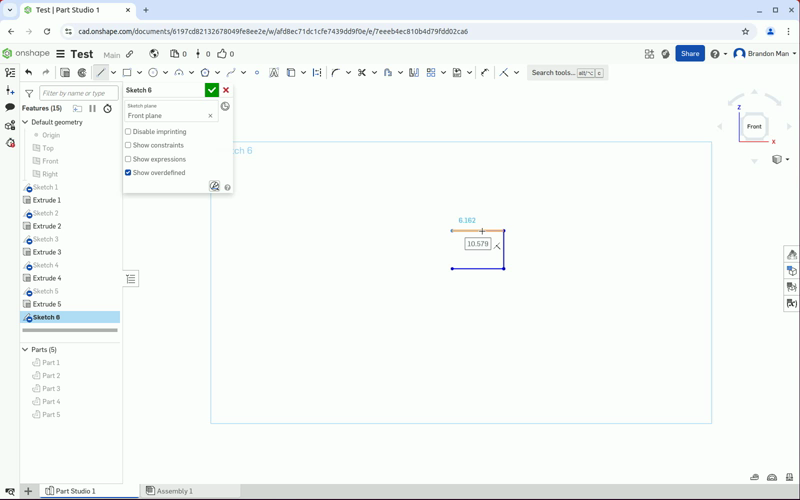
mouse_move(452, 268)
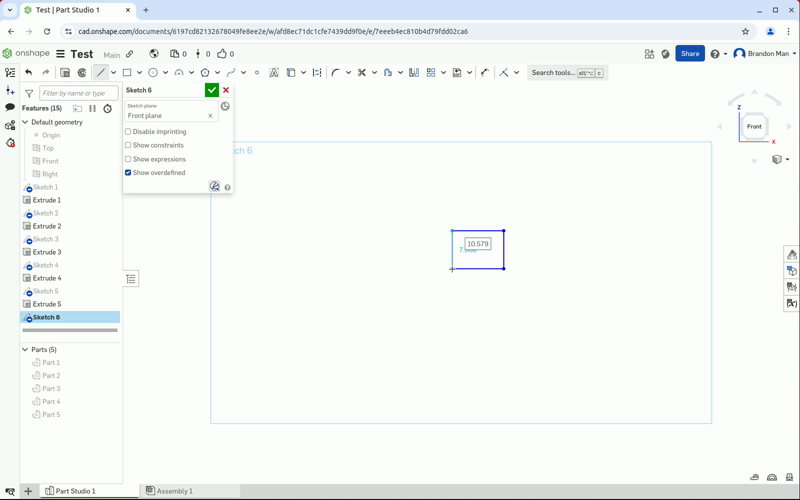
key_up(shift)
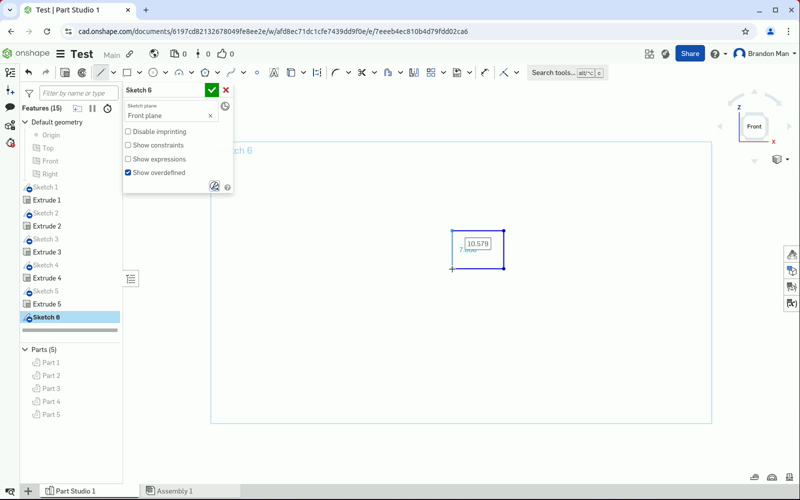
click(452, 268)
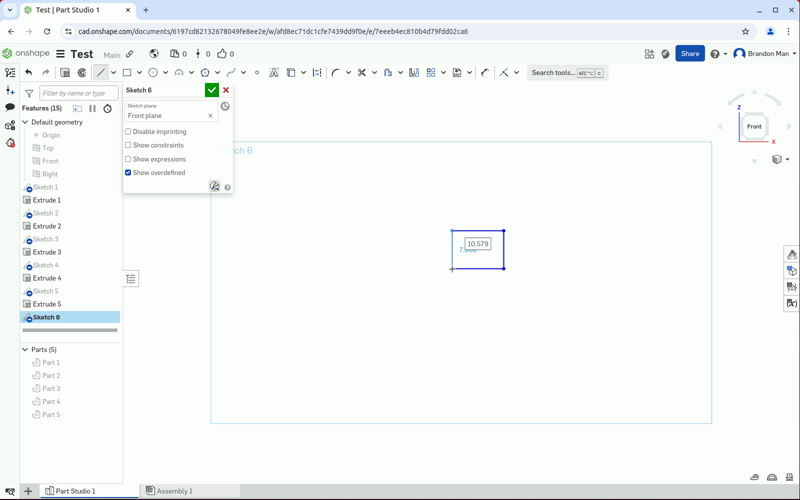
key(esc)
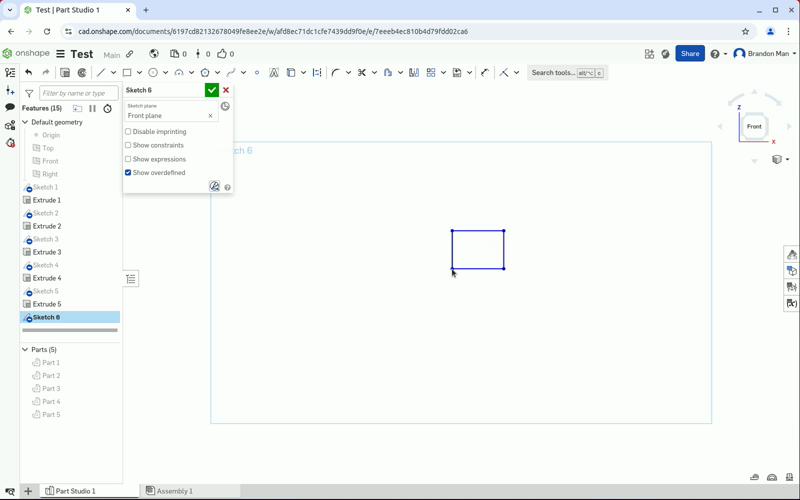
mouse_move(484, 240)
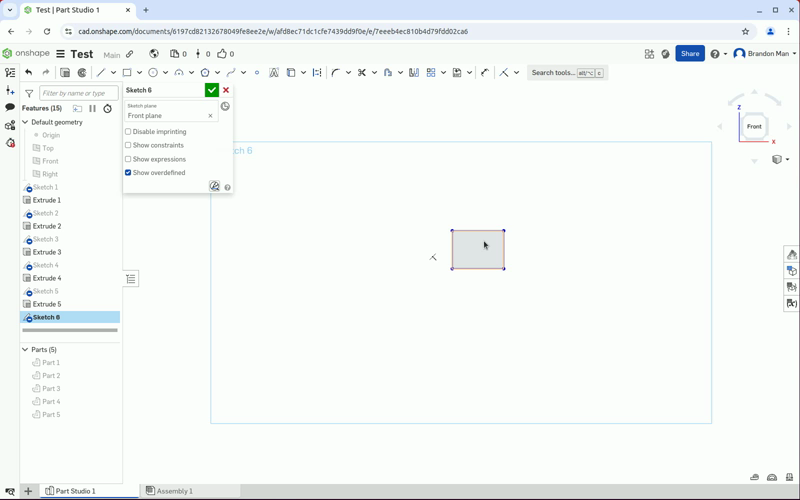
click(484, 240)
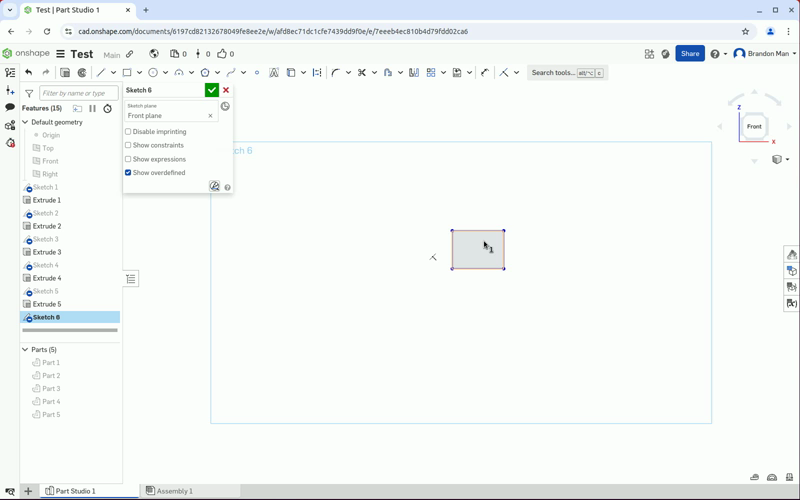
mouse_move(73, 352)
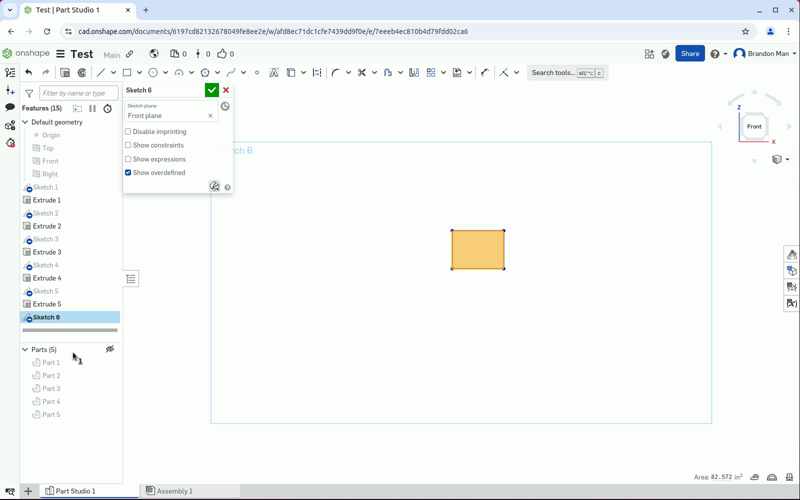
key(shift+y)
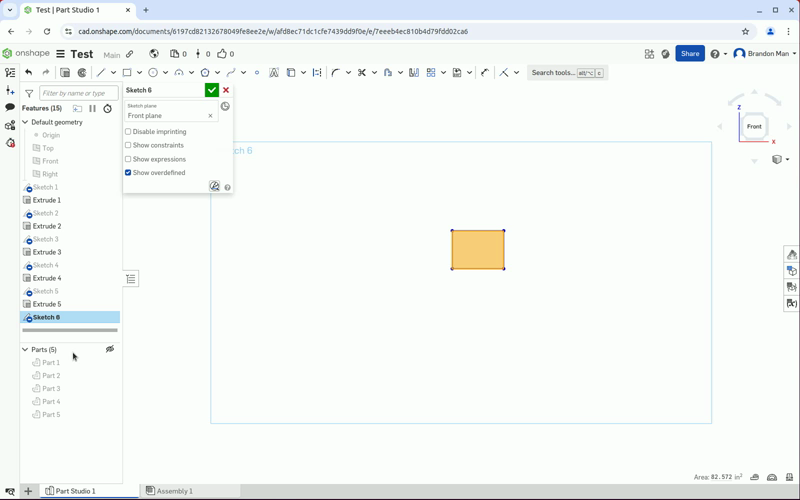
key(shift+e)
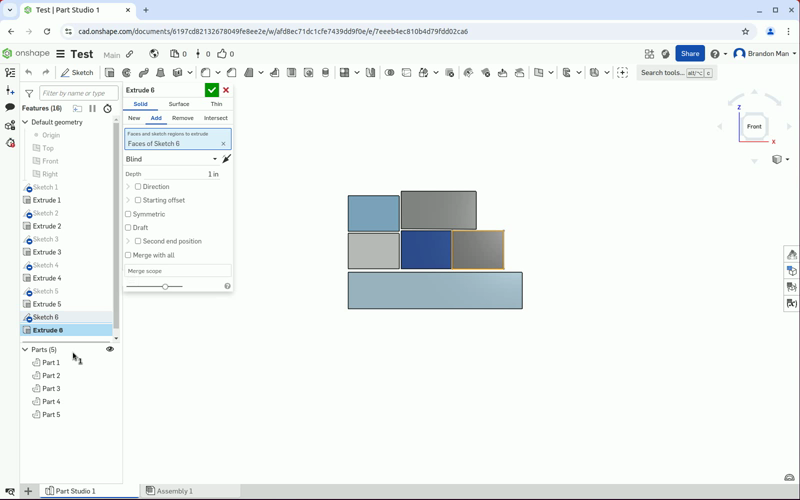
mouse_move(143, 106)
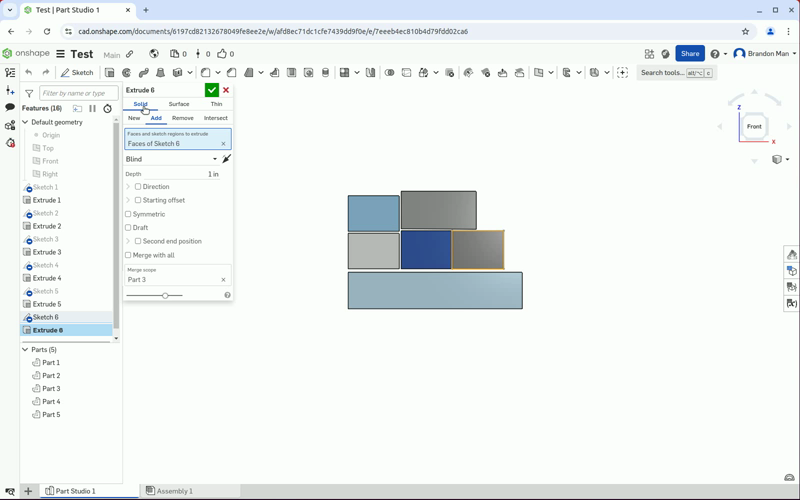
click(143, 106)
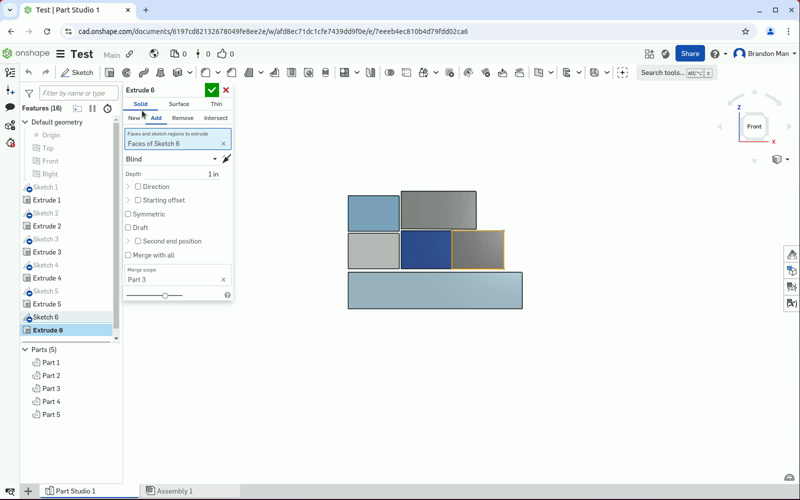
mouse_move(137, 120)
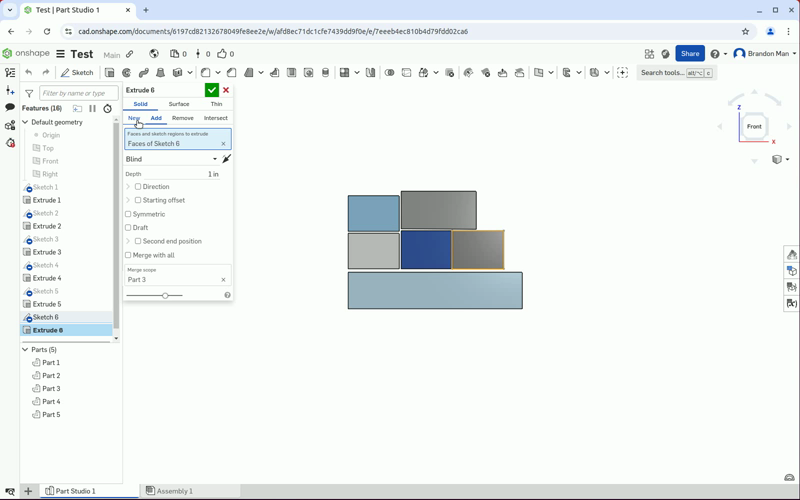
click(137, 120)
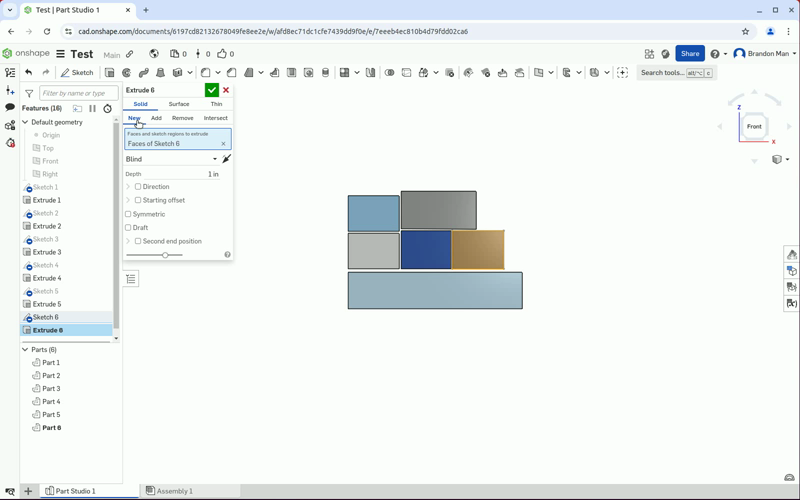
key(tab, 4)
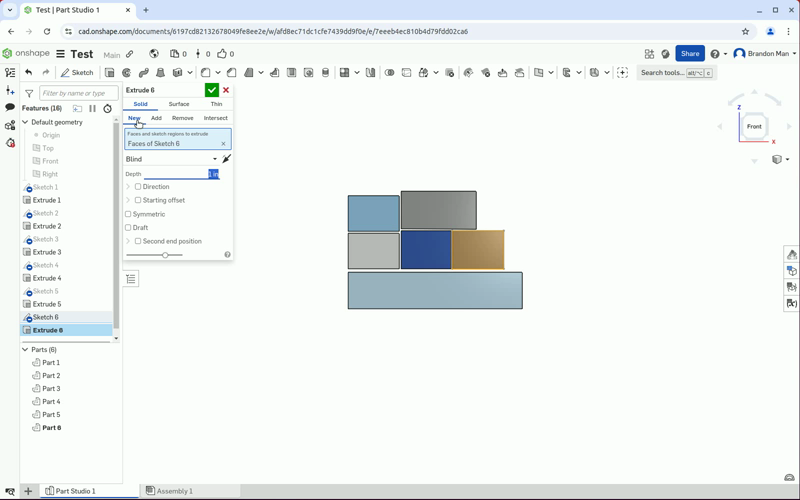
text(1.204)
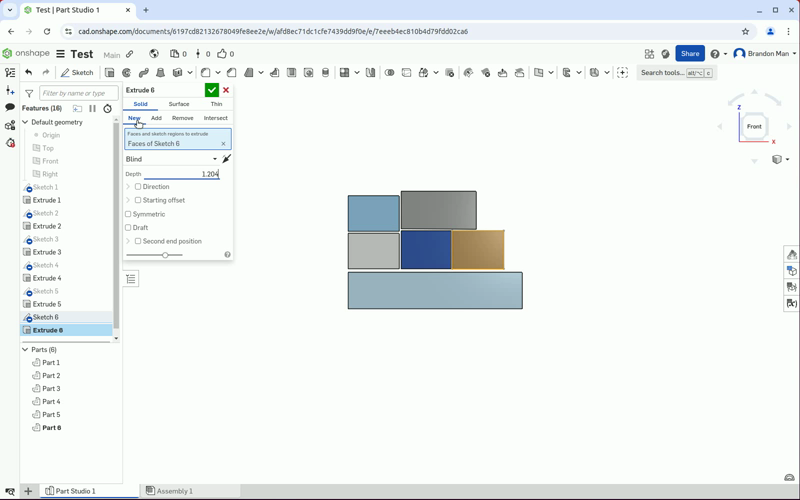
key(enter)
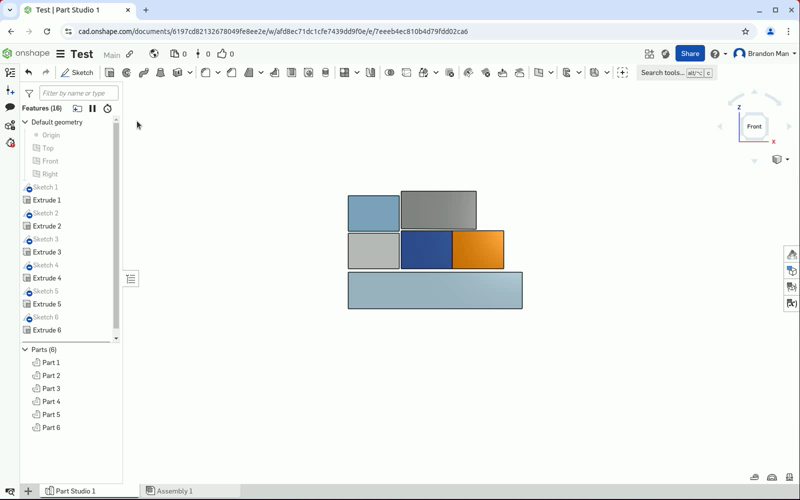
key(shift+h)
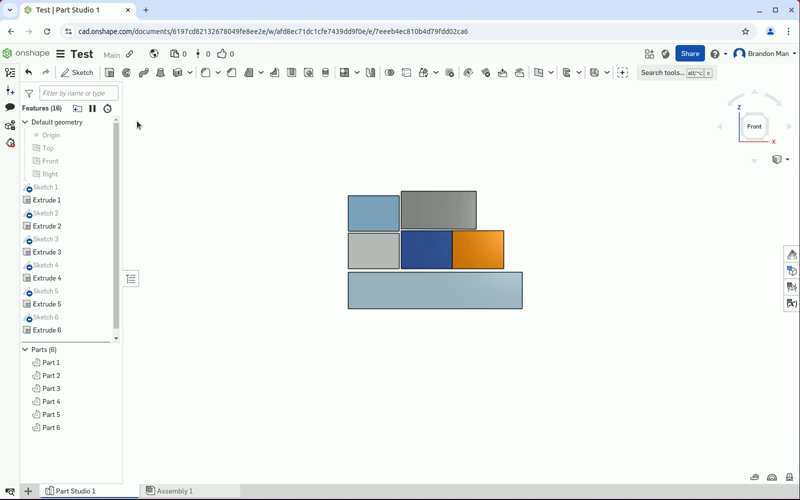
key(shift+h)
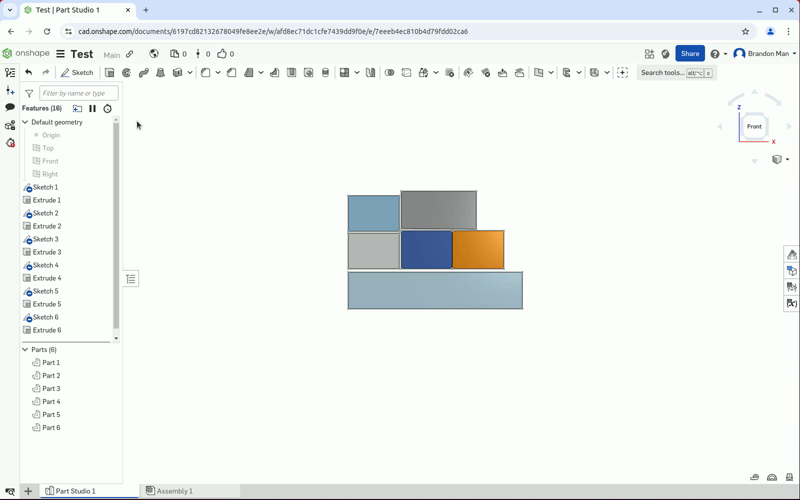
key(shift+7)
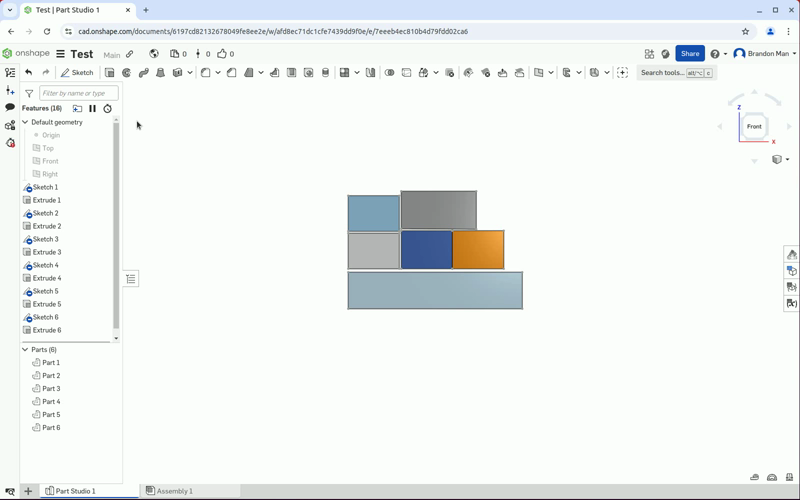
key(left, 2)
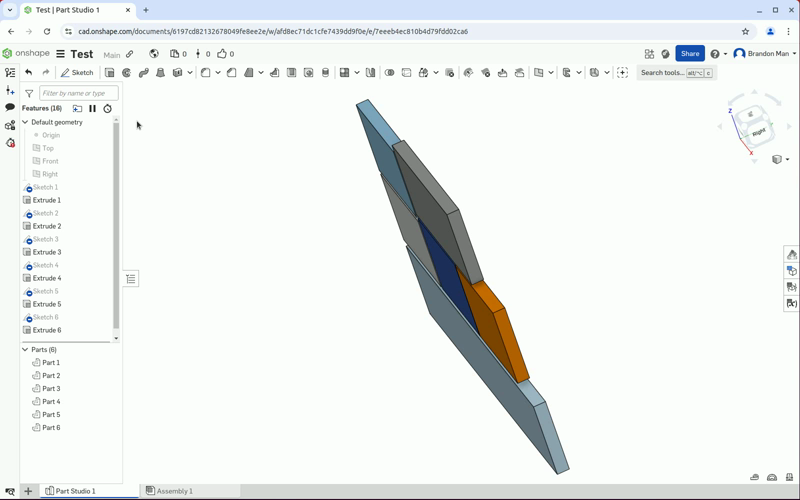
key(down, 2)
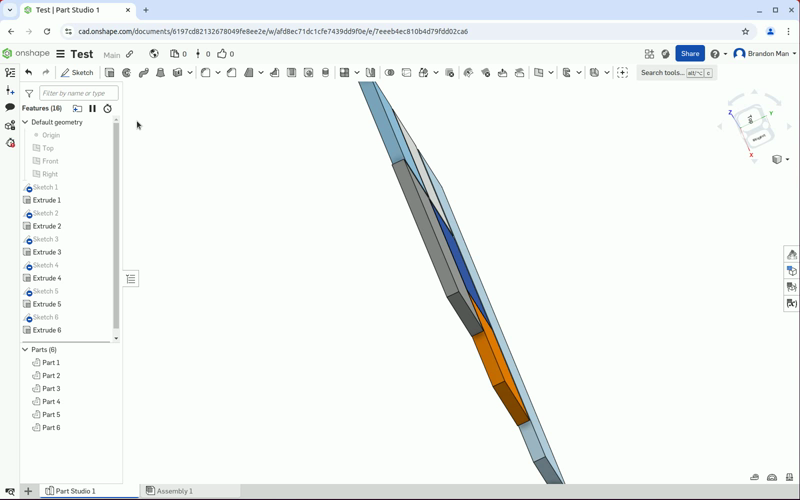
key(up, 2)
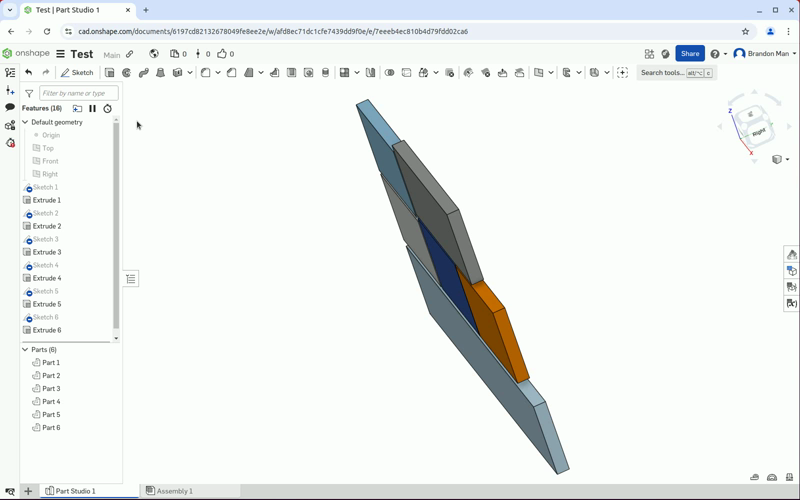
key(right, 2)
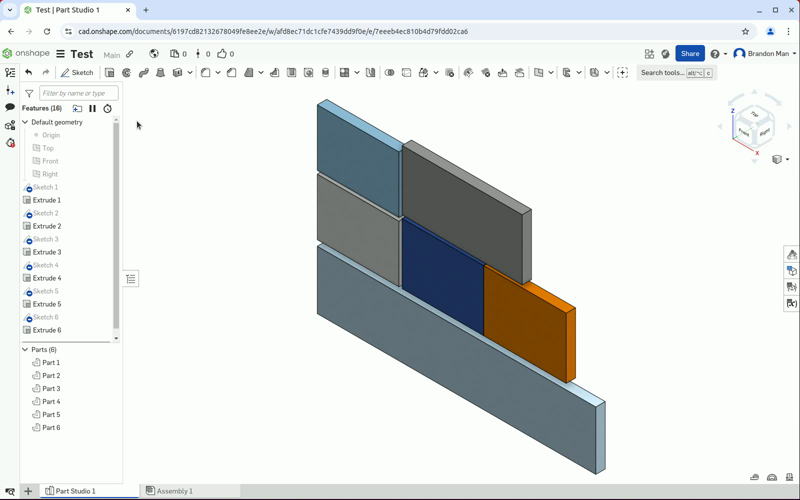
mouse_move(69, 189)
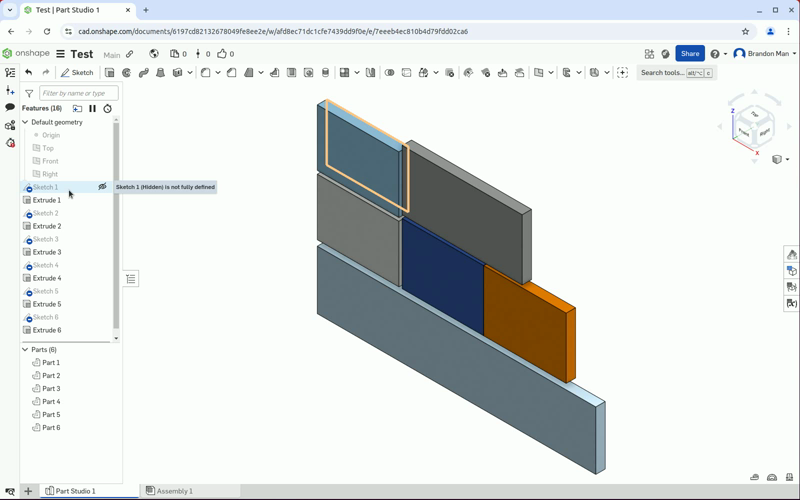
click(69, 189)